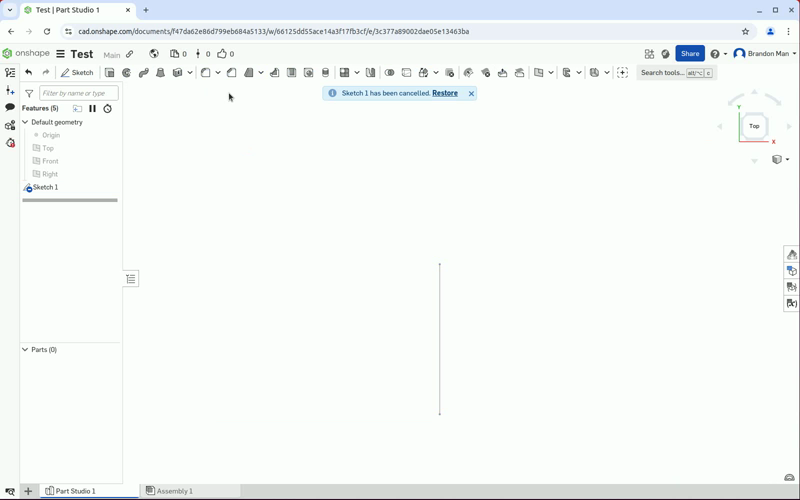
key(shift+h)
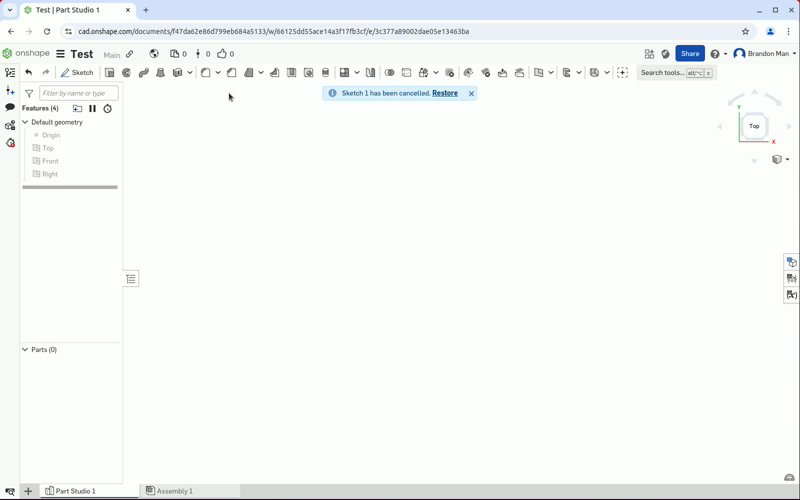
mouse_move(73, 352)
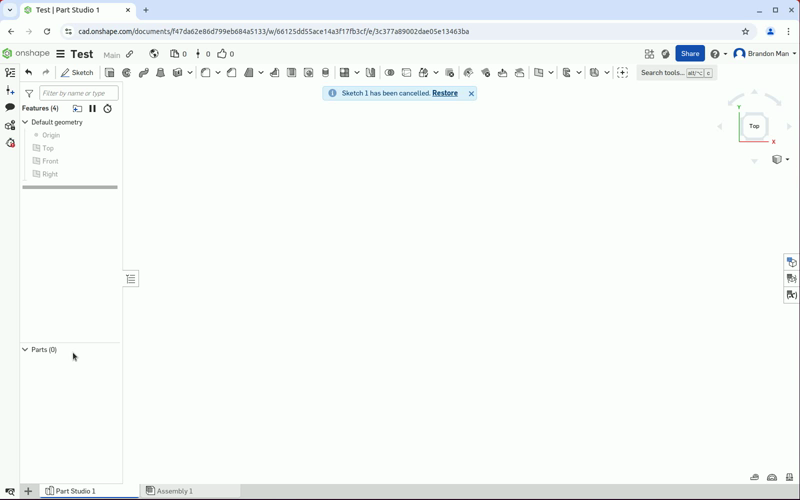
key(y)
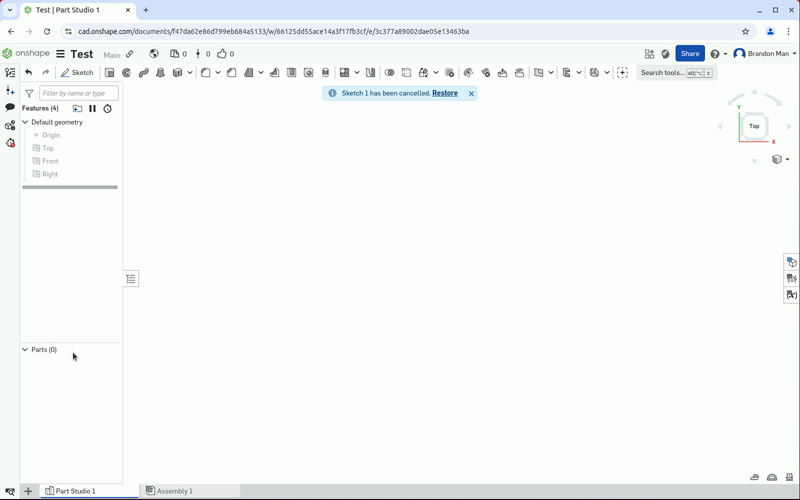
key(shift+p)
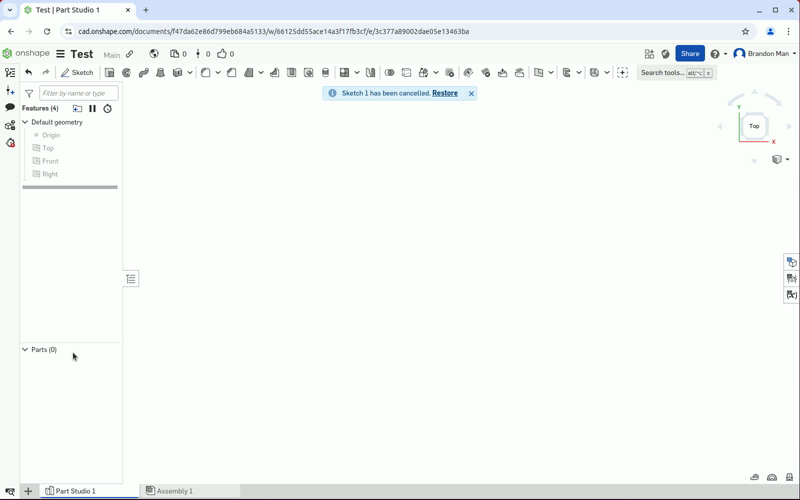
key(space)
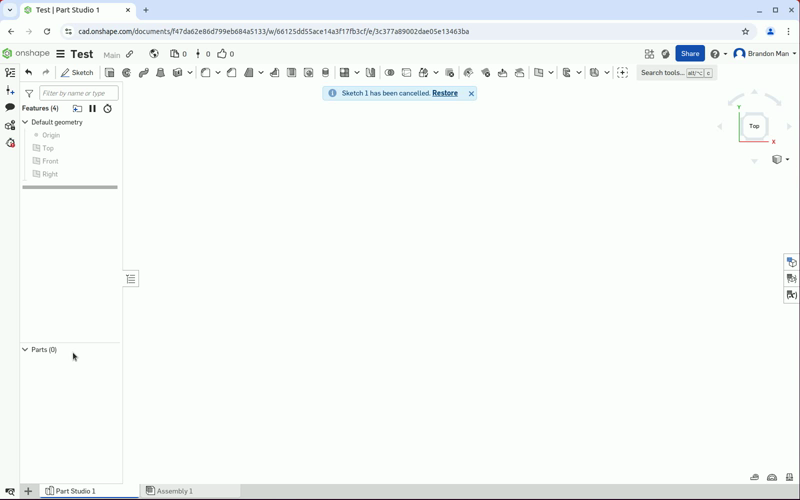
key_down(shift)
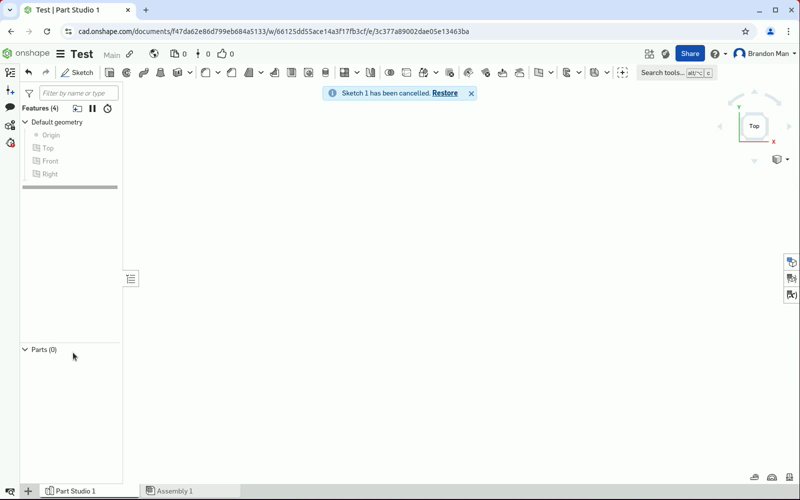
key(up)
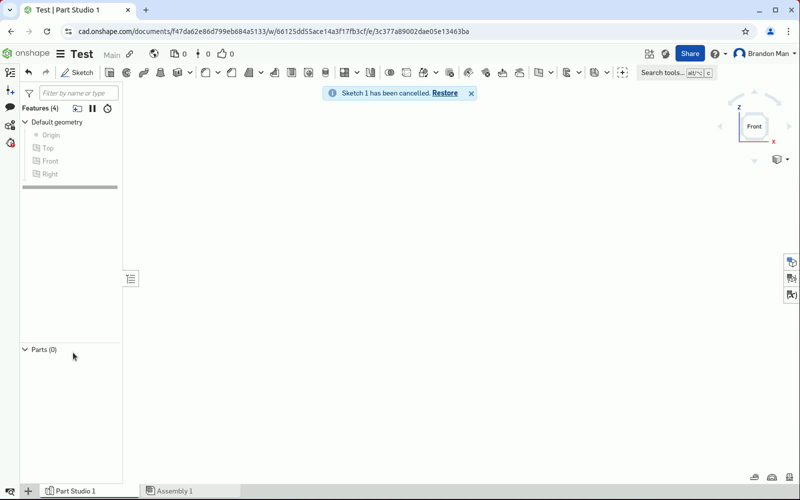
key_up(shift)
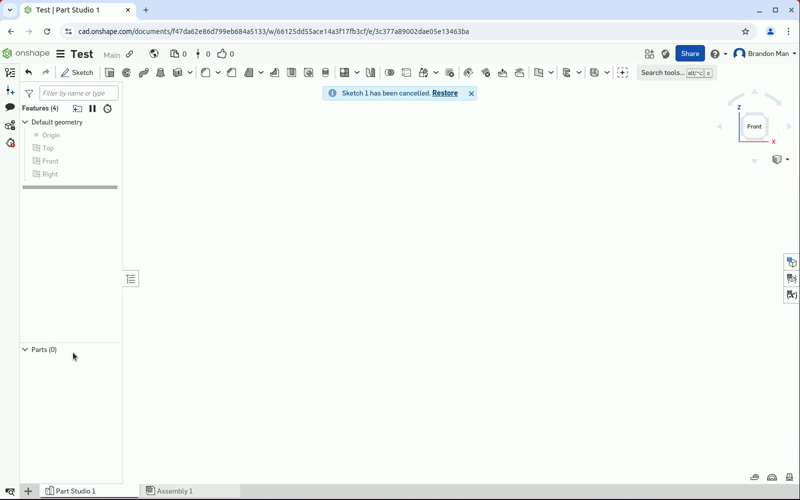
key(space)
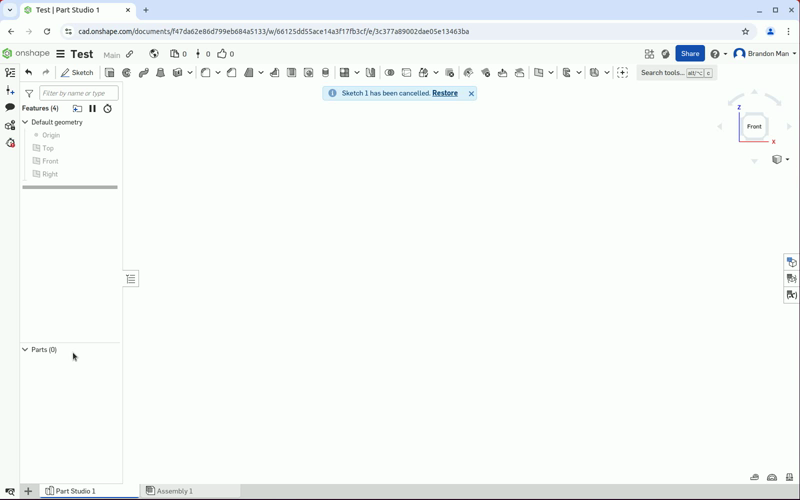
key_down(shift)
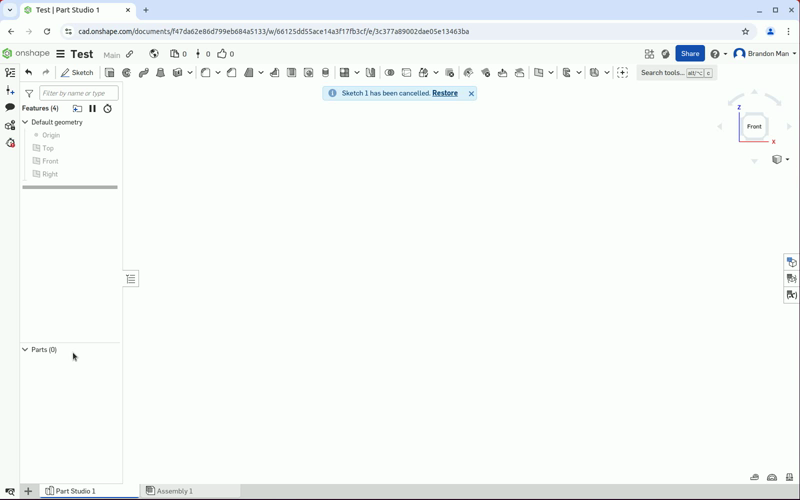
key(left)
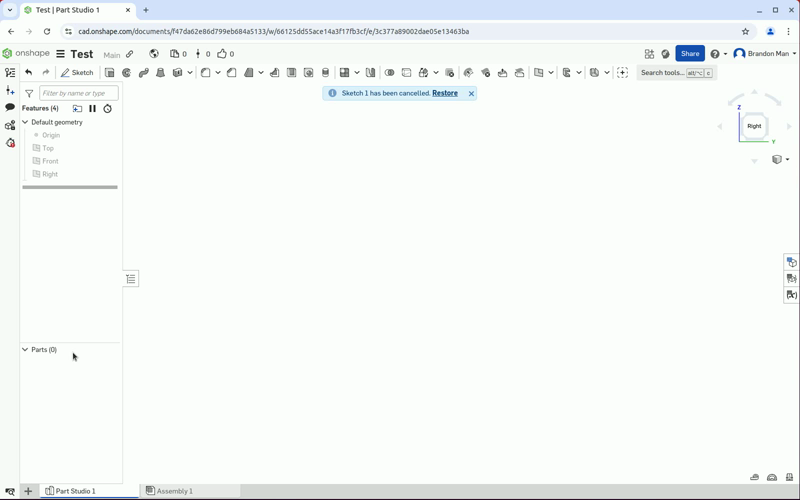
key_up(shift)
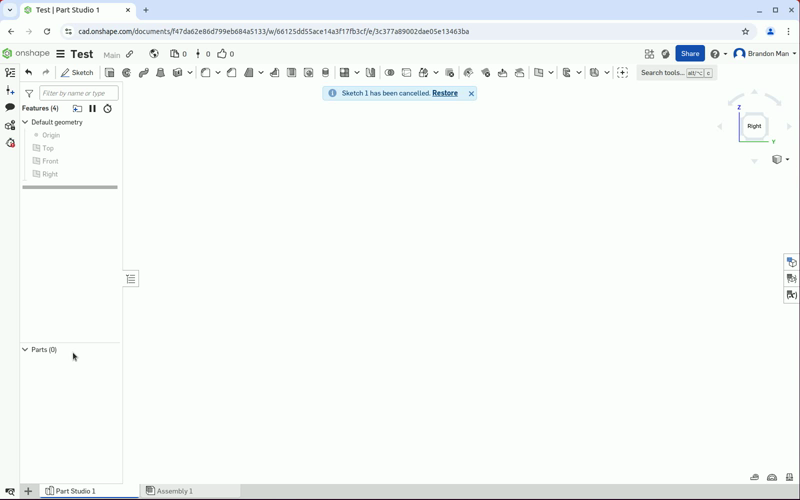
mouse_move(73, 352)
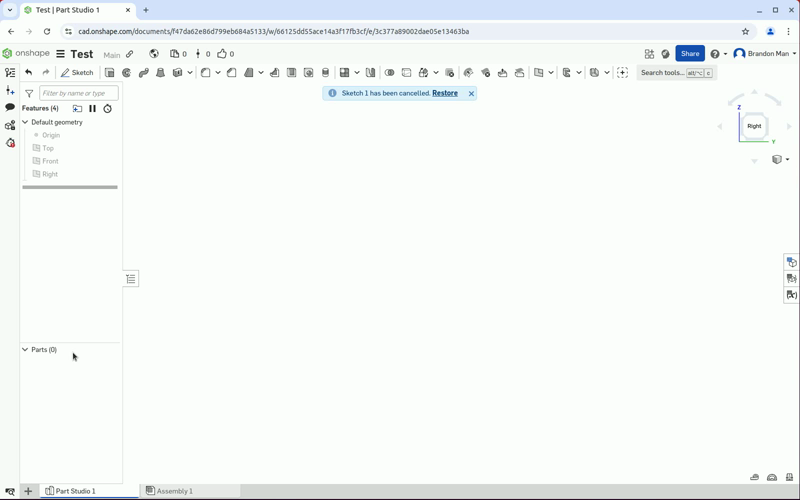
key(shift+y)
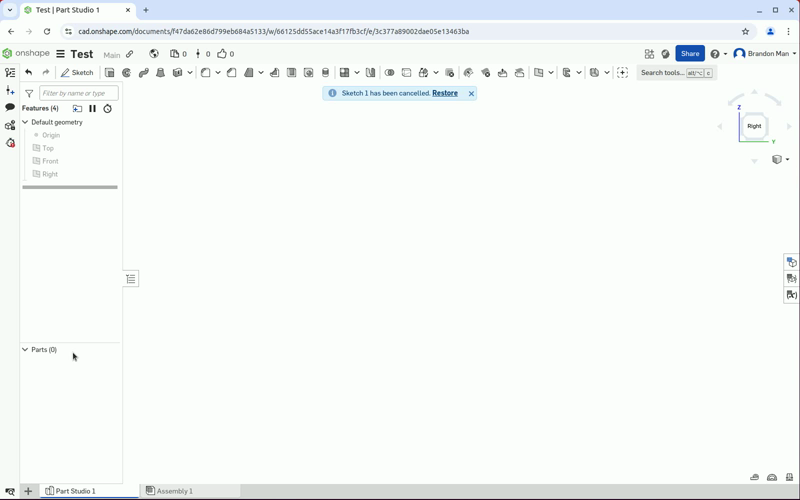
key(shift+s)
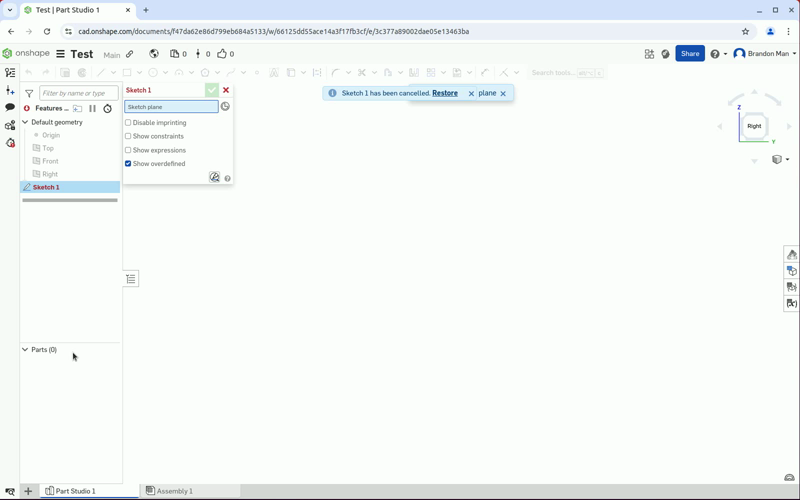
mouse_move(73, 176)
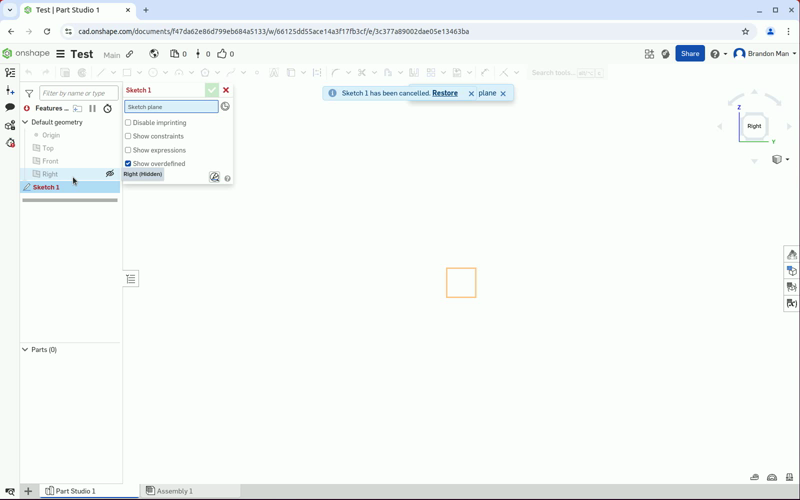
click(73, 176)
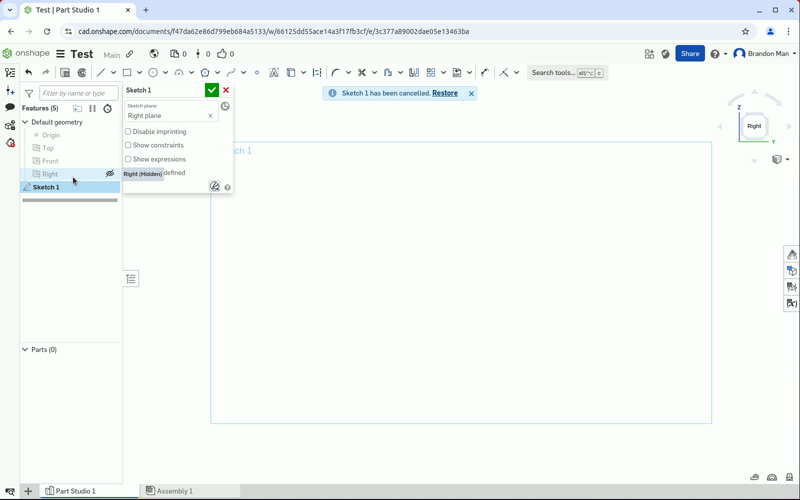
mouse_move(73, 352)
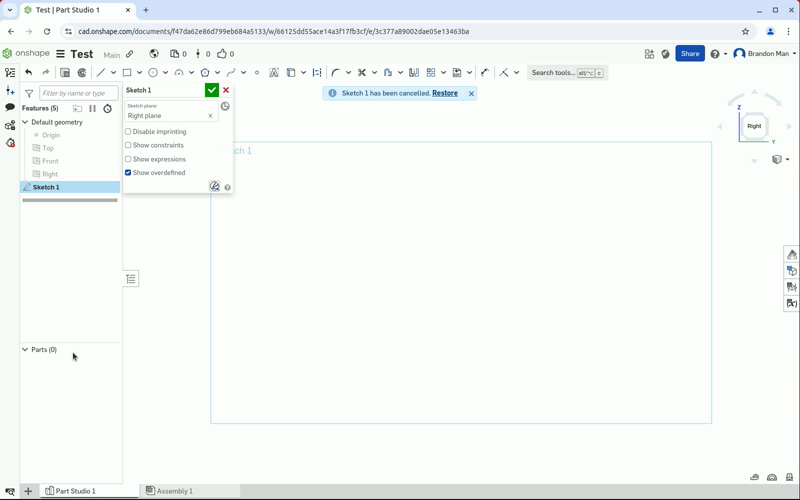
key(y)
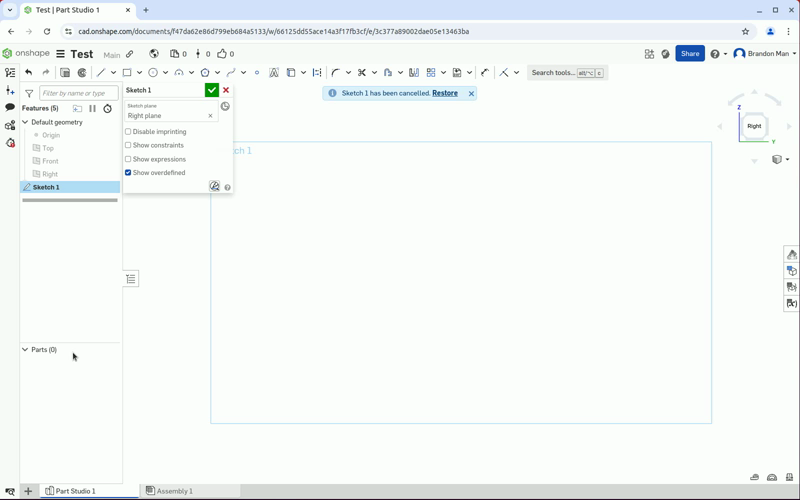
key(l)
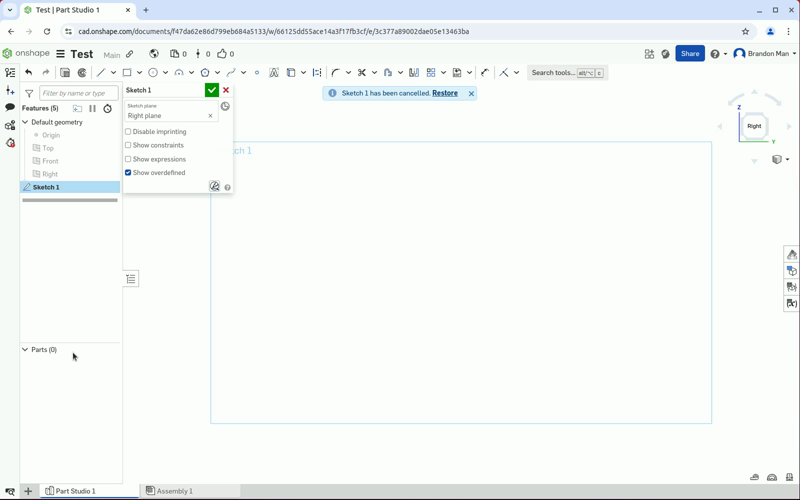
key_down(shift)
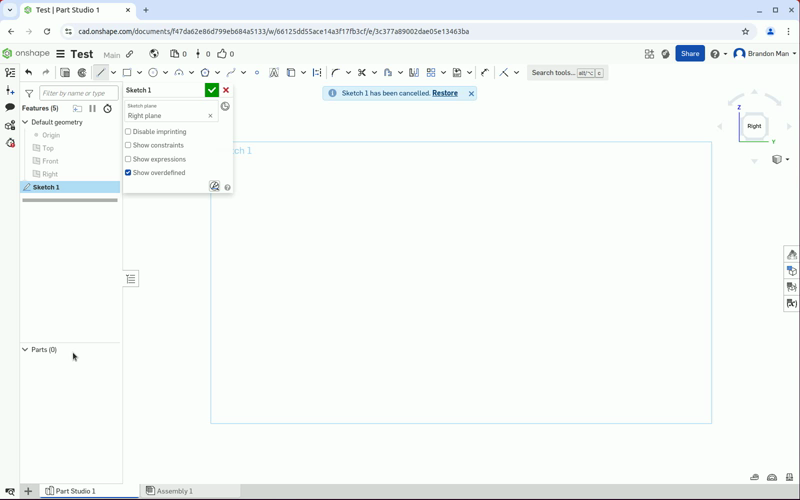
mouse_move(348, 359)
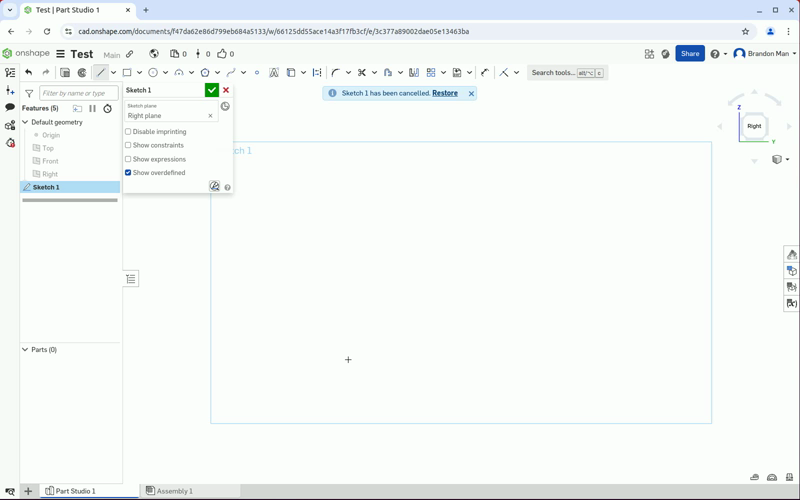
click(348, 359)
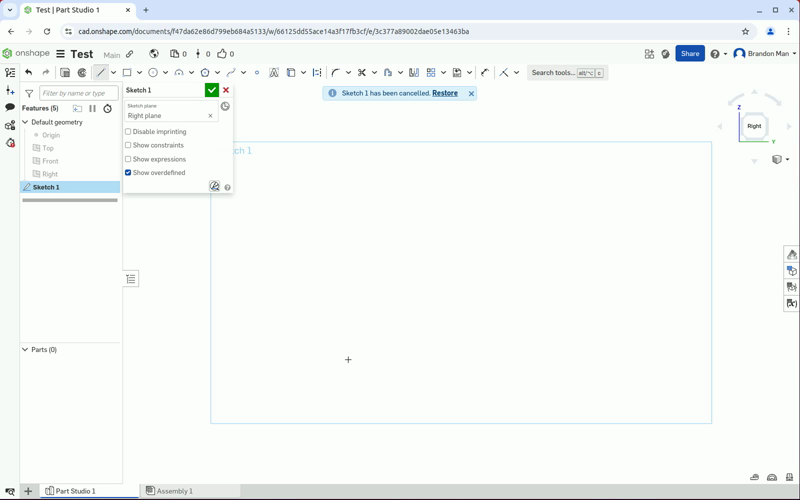
key_up(shift)
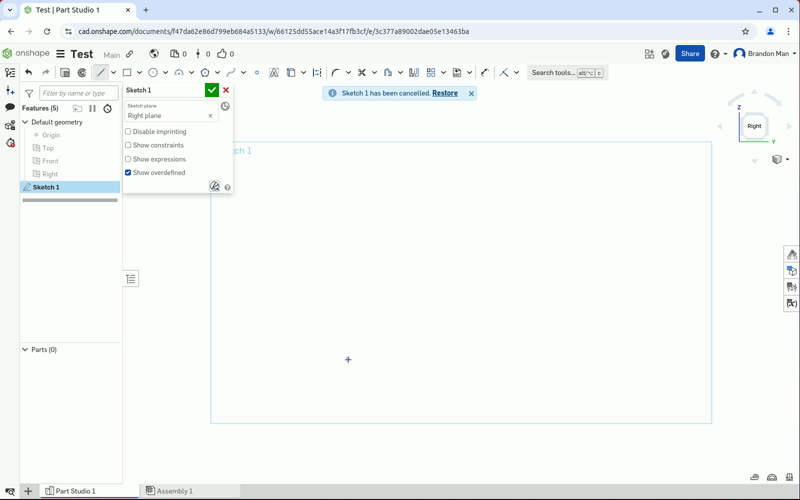
key_down(shift)
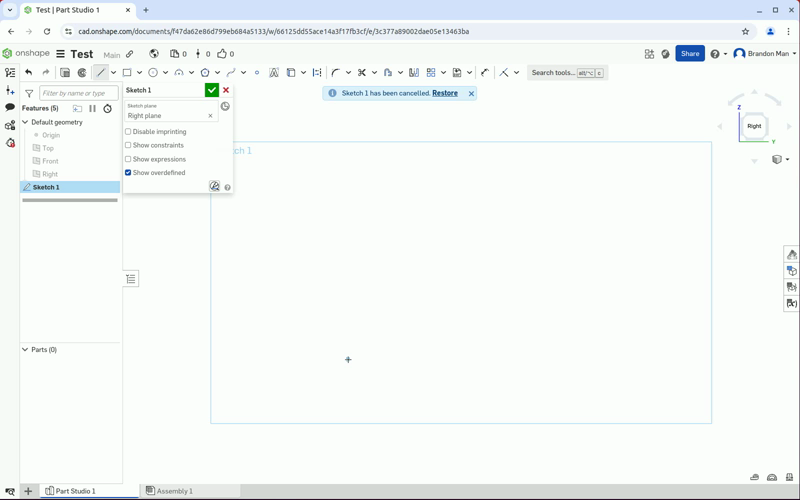
mouse_move(442, 288)
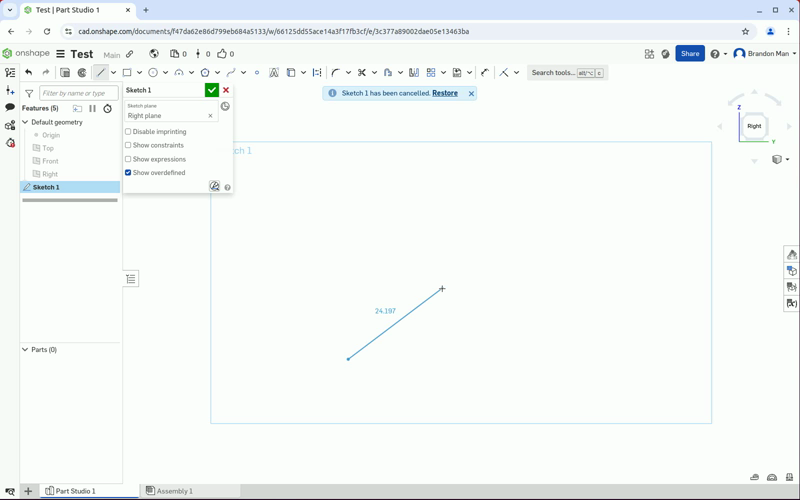
click(442, 288)
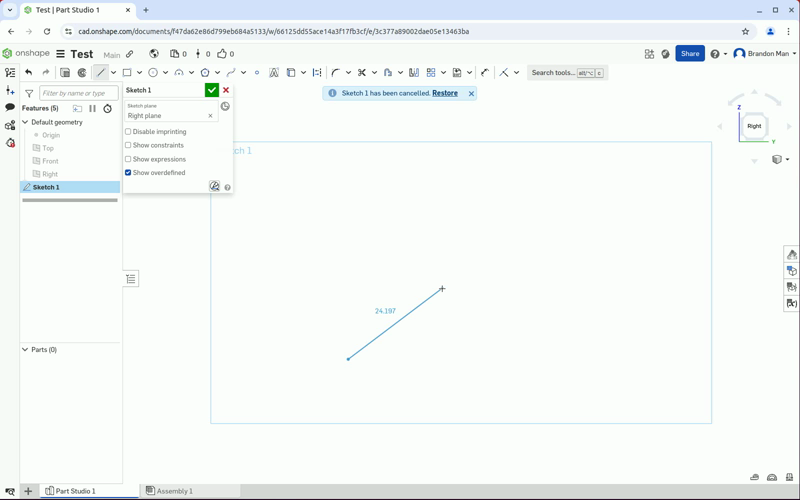
key_up(shift)
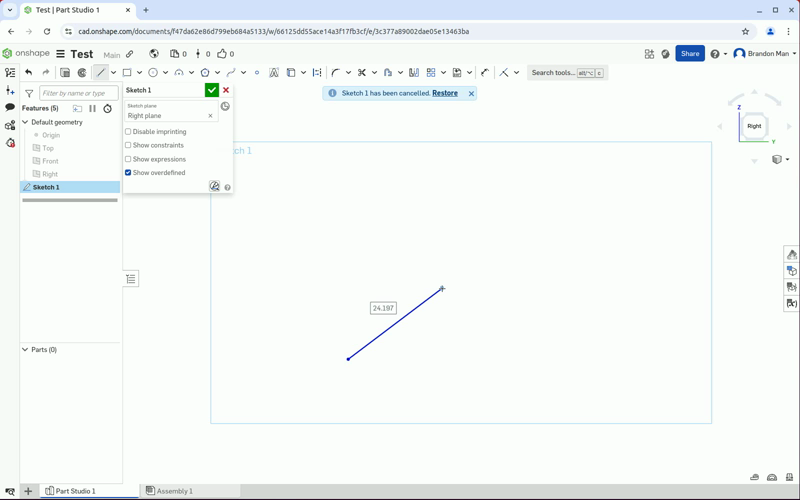
key(esc)
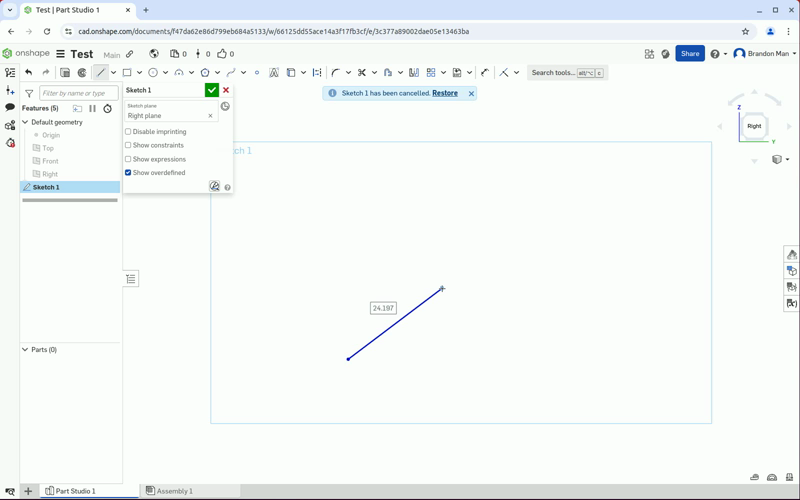
key(a)
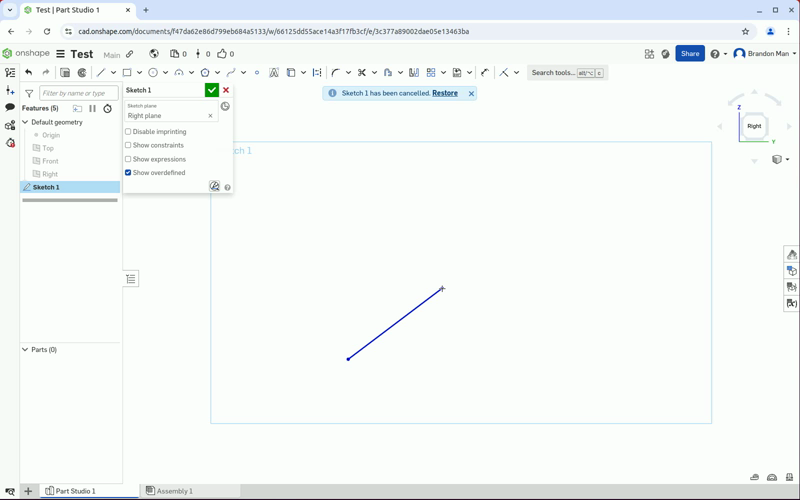
mouse_move(442, 288)
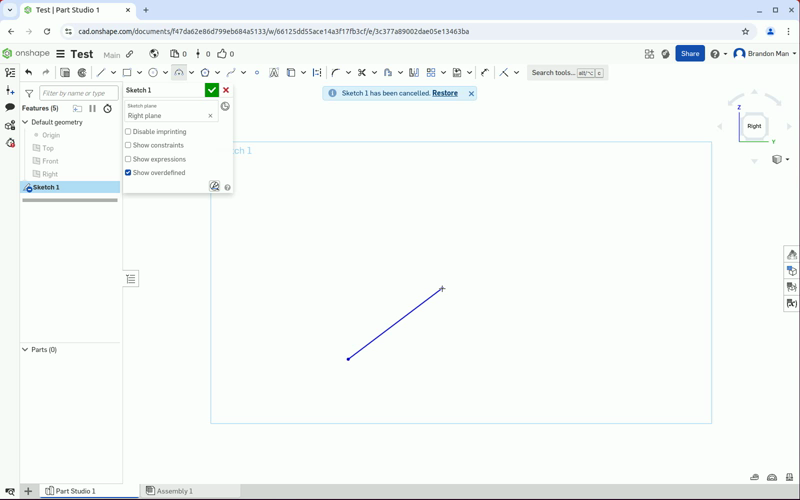
click(442, 288)
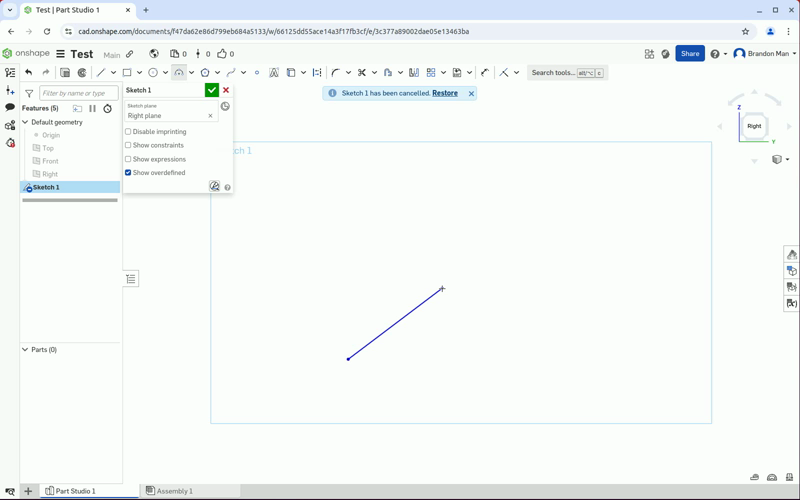
key_down(shift)
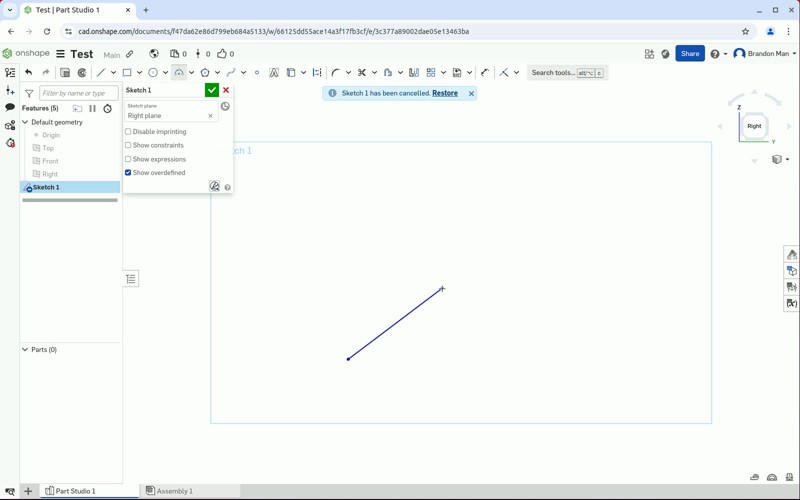
mouse_move(477, 288)
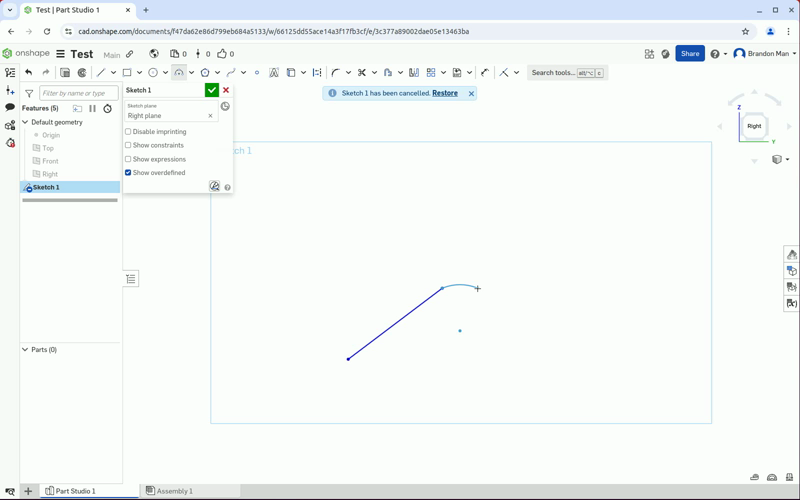
click(477, 288)
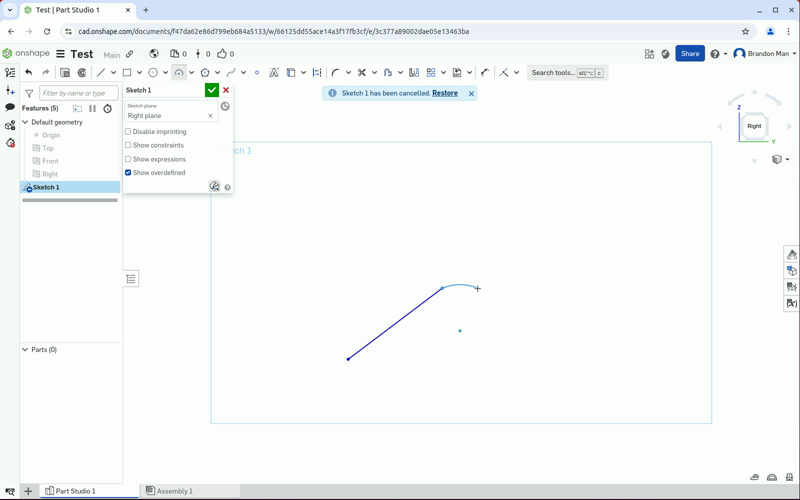
mouse_move(460, 282)
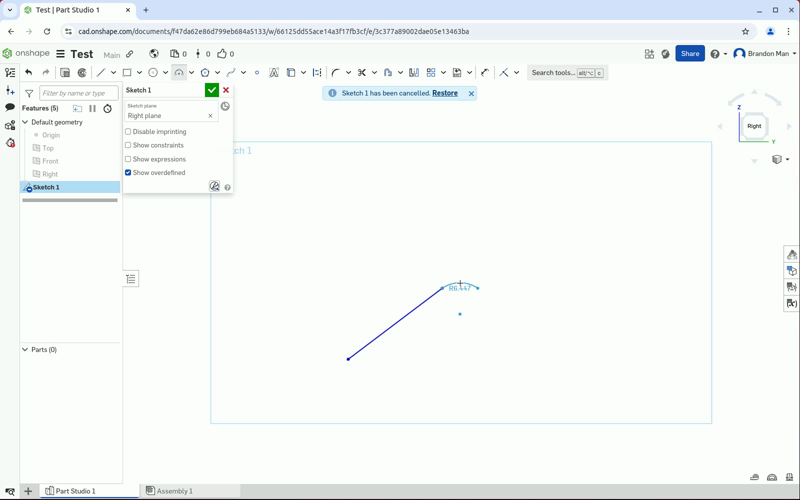
click(460, 282)
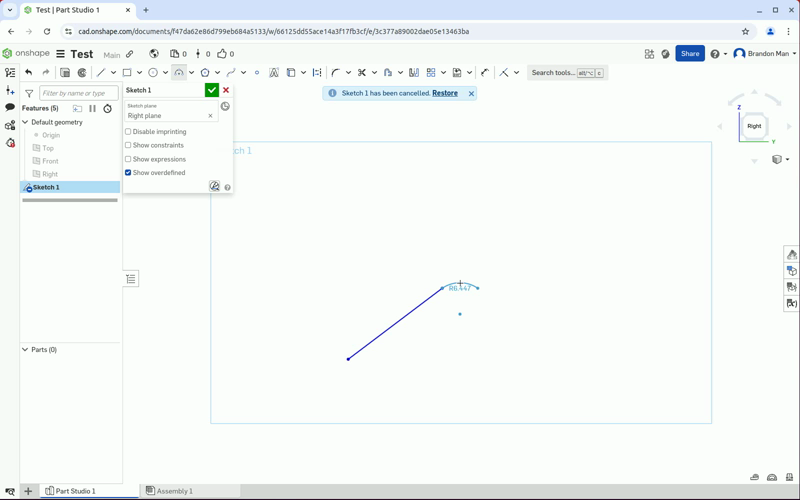
key_up(shift)
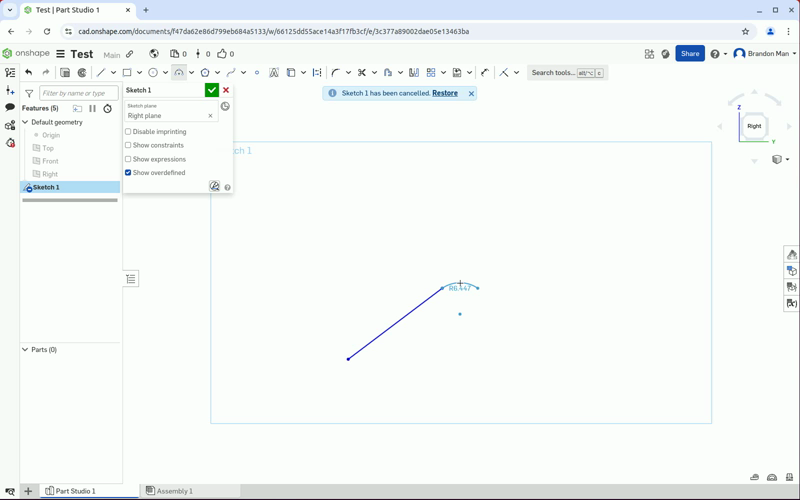
key(esc)
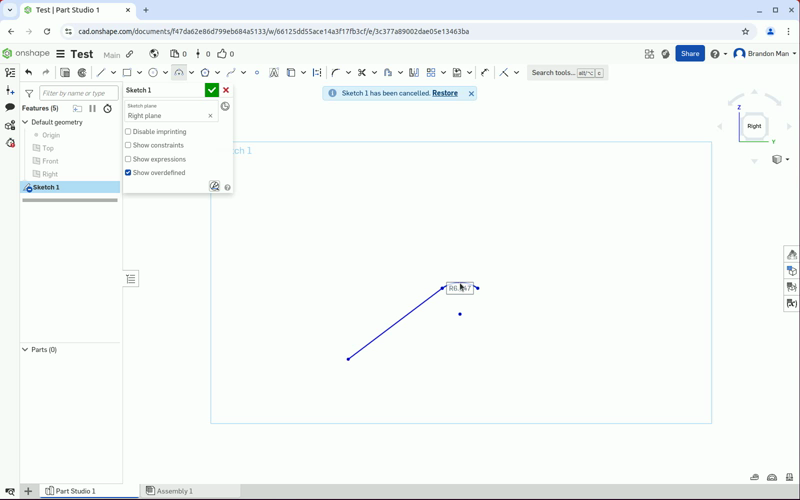
key(l)
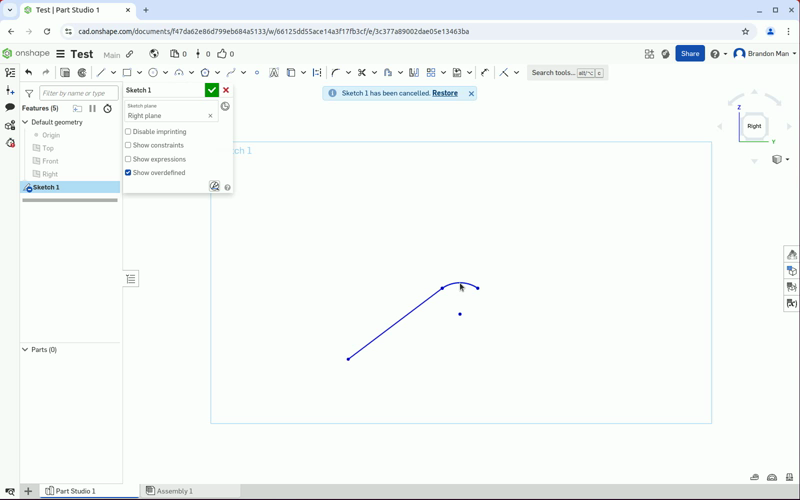
mouse_move(477, 288)
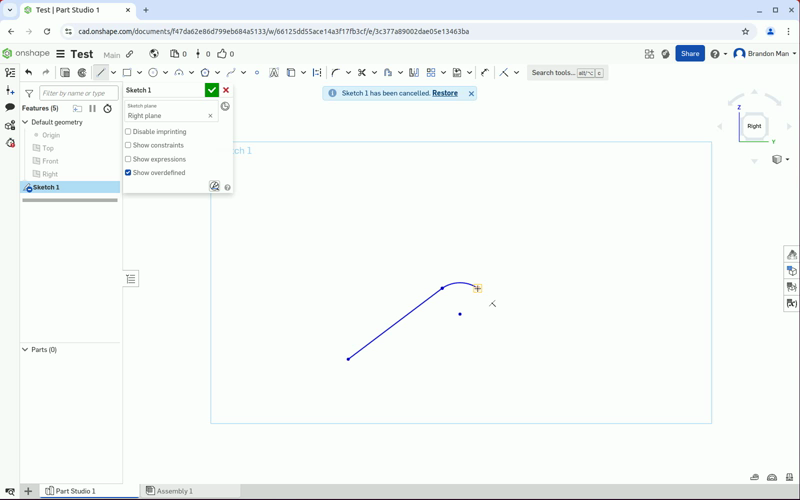
click(477, 288)
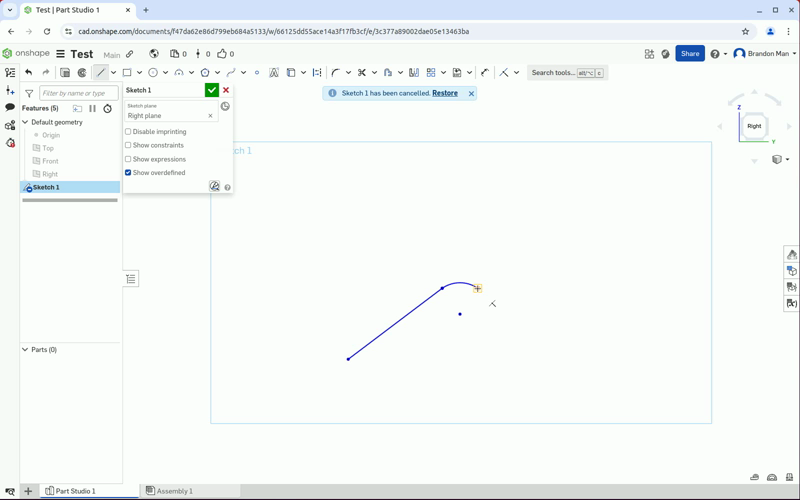
key_down(shift)
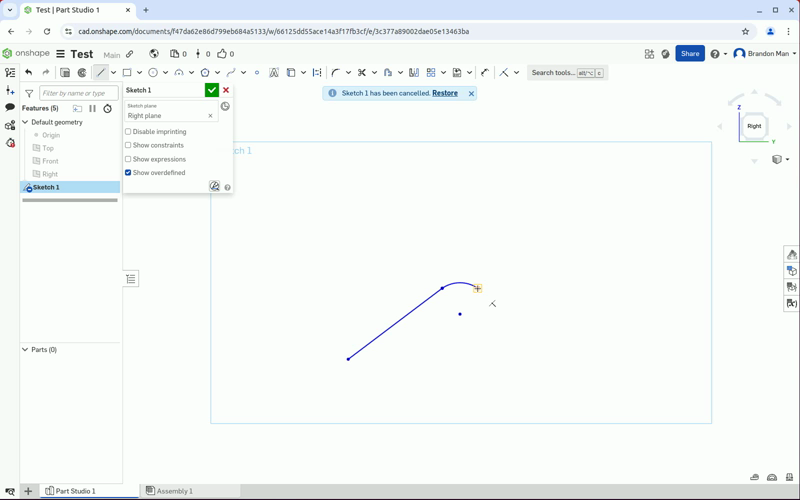
mouse_move(572, 359)
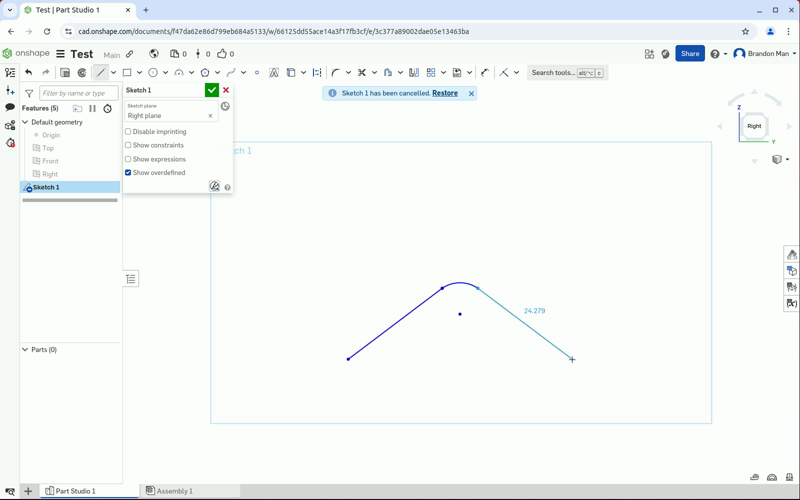
click(572, 359)
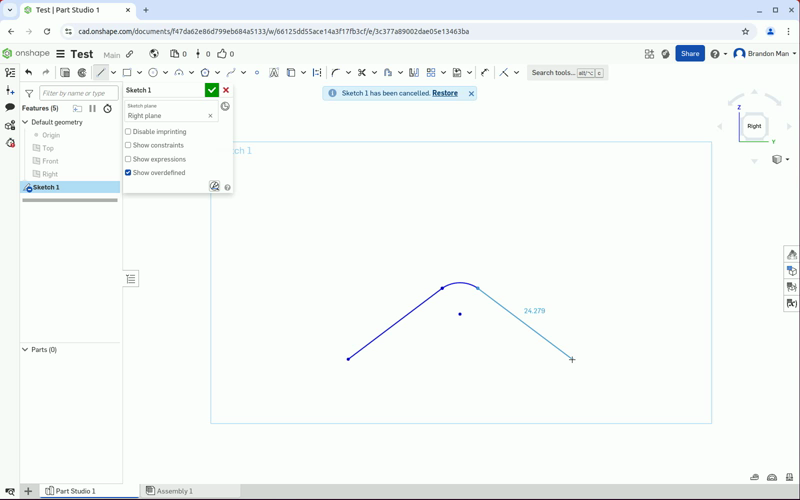
key_up(shift)
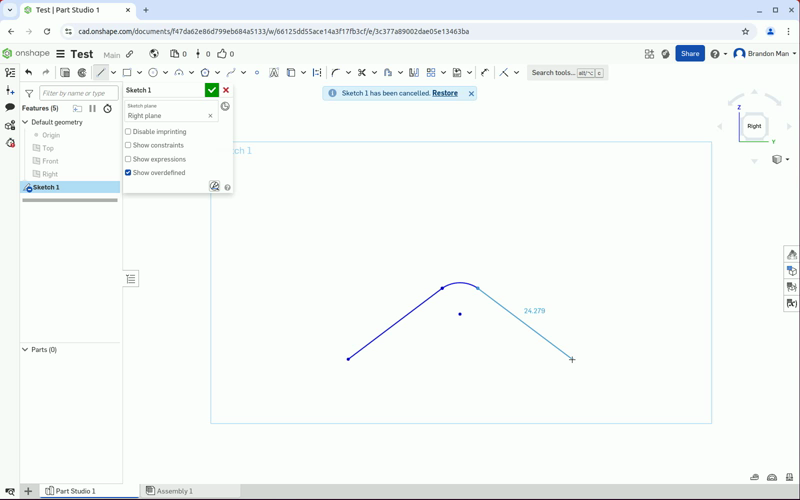
key_down(shift)
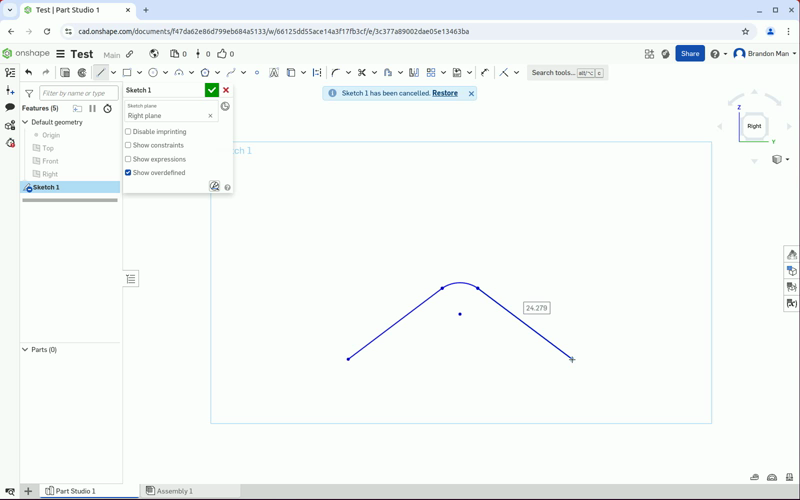
mouse_move(572, 281)
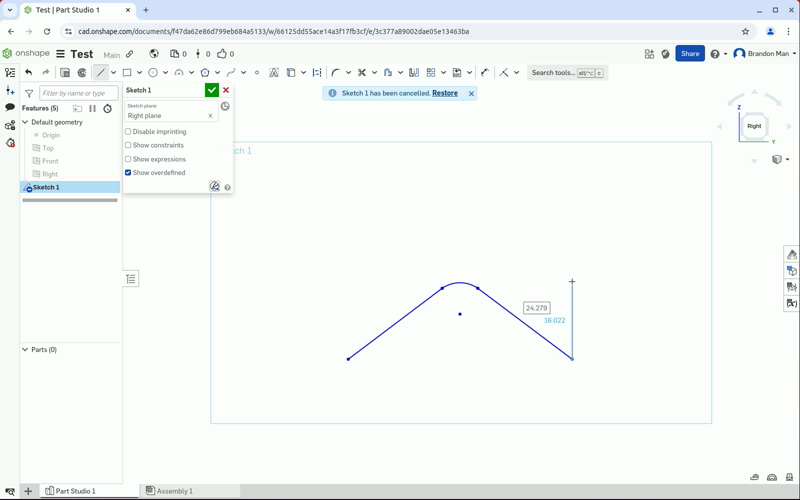
click(572, 281)
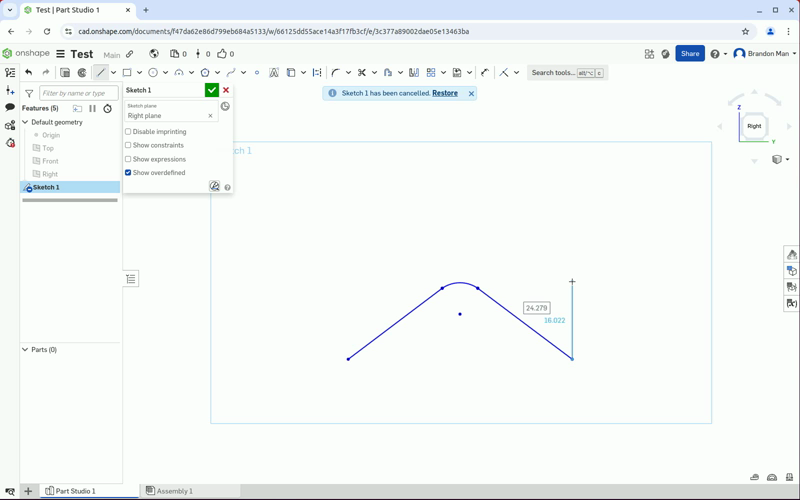
key_up(shift)
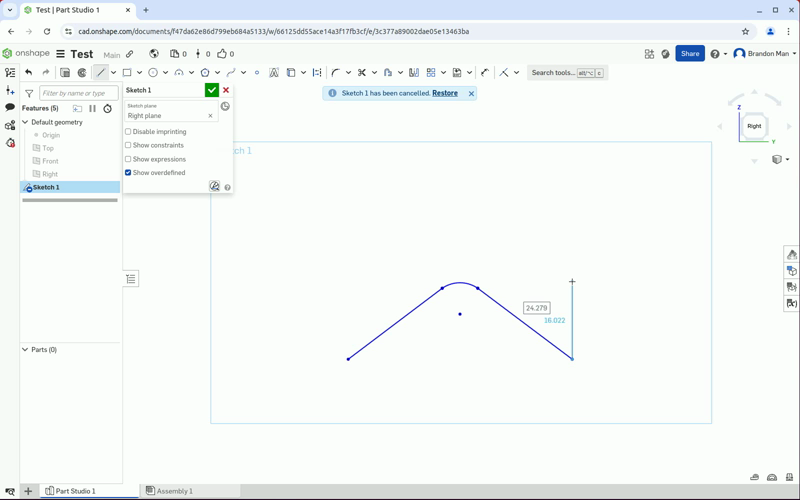
key_down(shift)
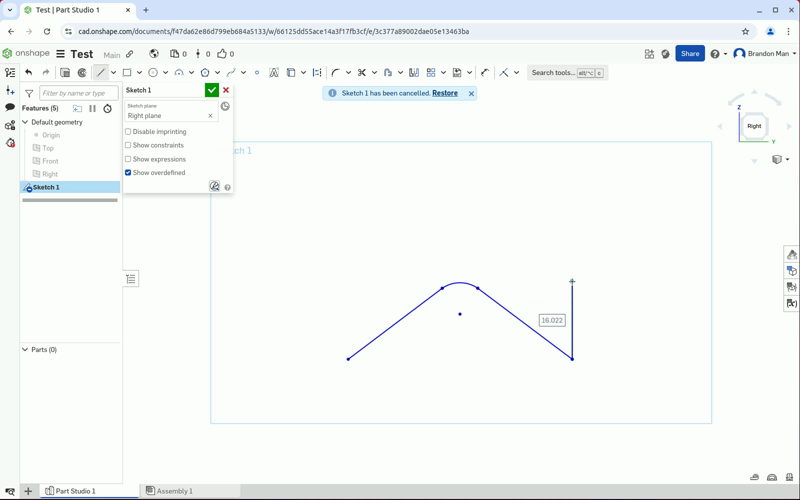
mouse_move(477, 210)
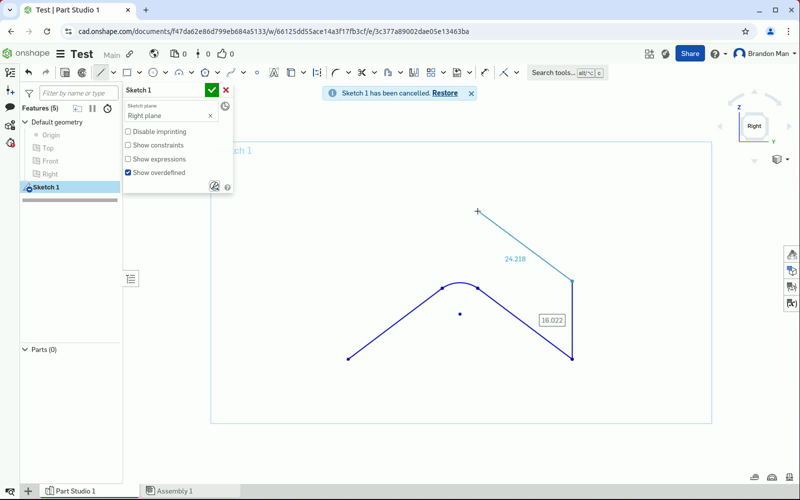
click(477, 210)
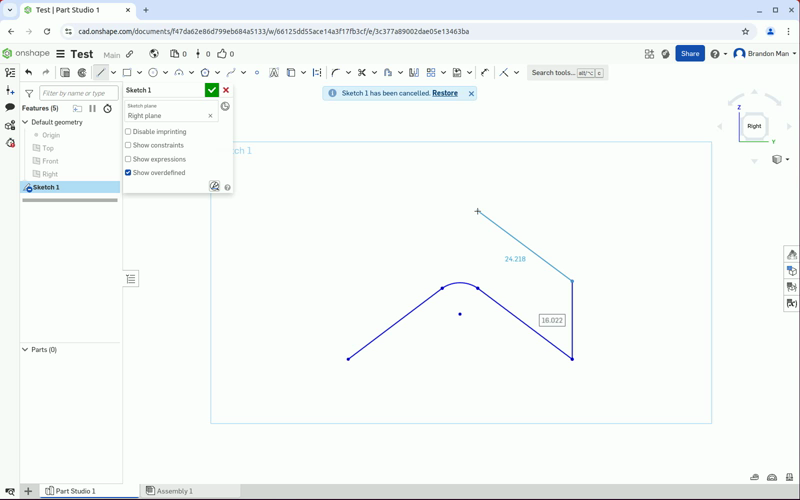
key_up(shift)
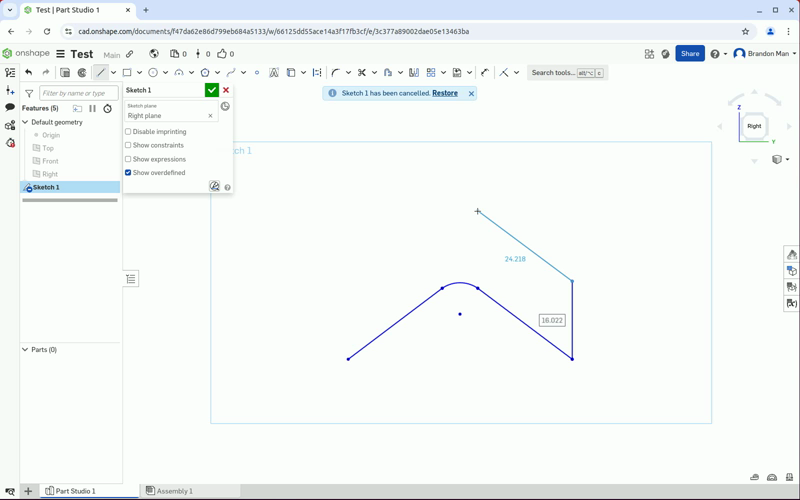
key(esc)
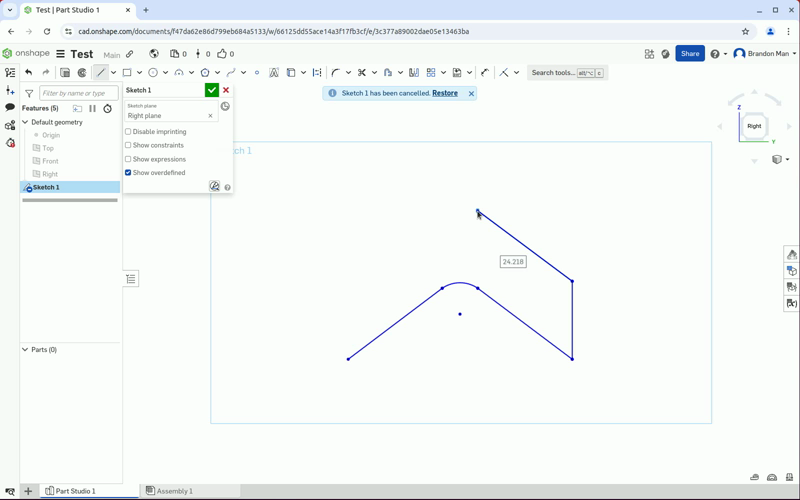
key(a)
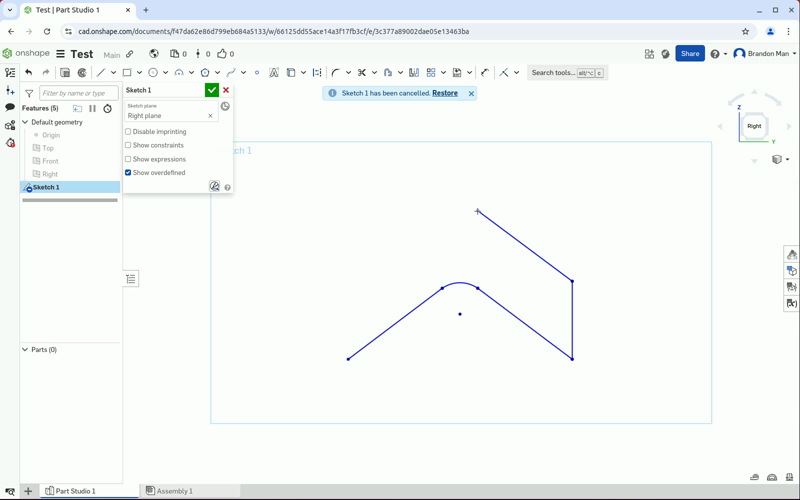
mouse_move(477, 210)
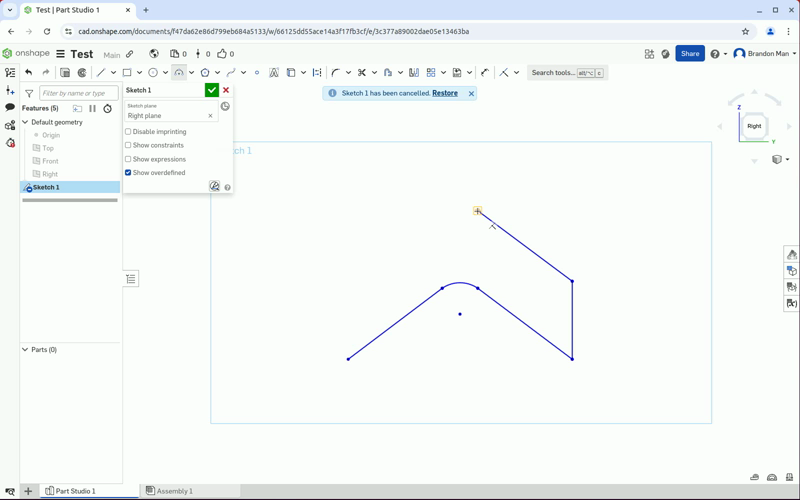
click(477, 210)
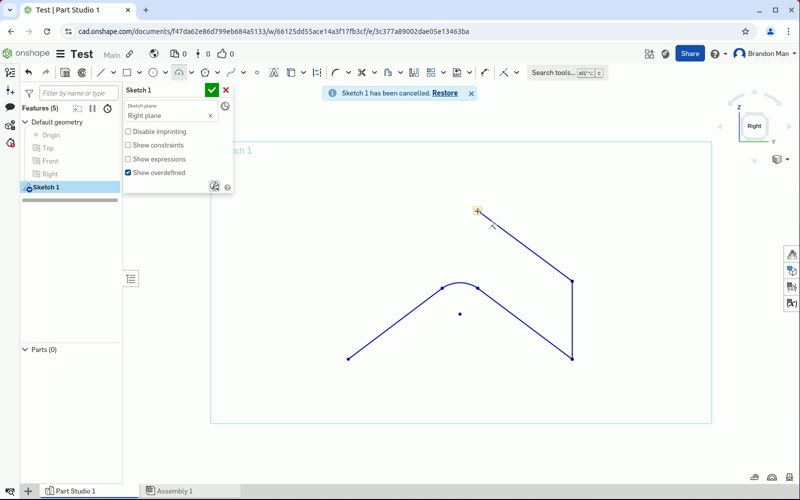
key_down(shift)
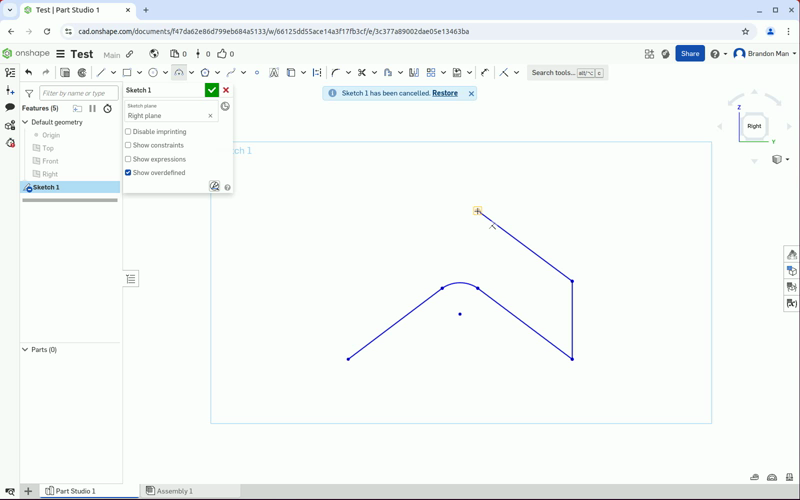
mouse_move(442, 210)
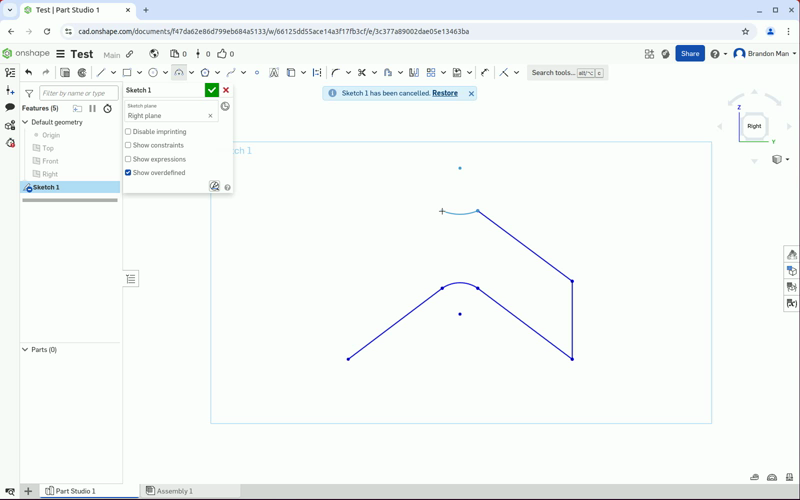
click(442, 210)
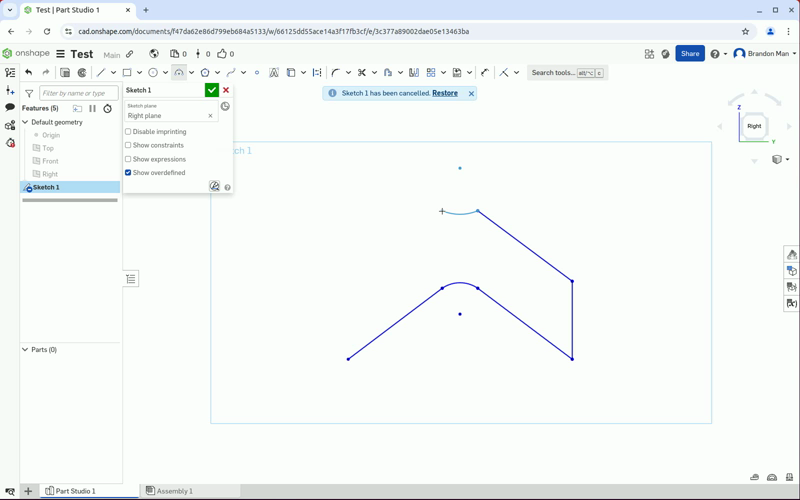
mouse_move(460, 204)
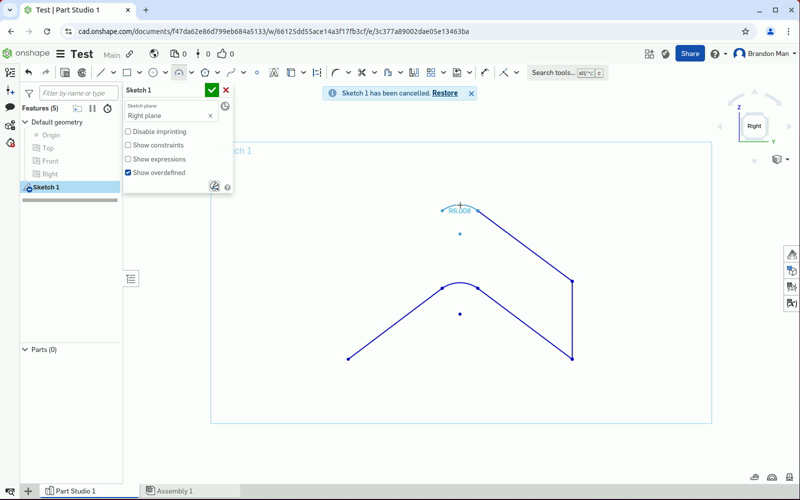
click(460, 204)
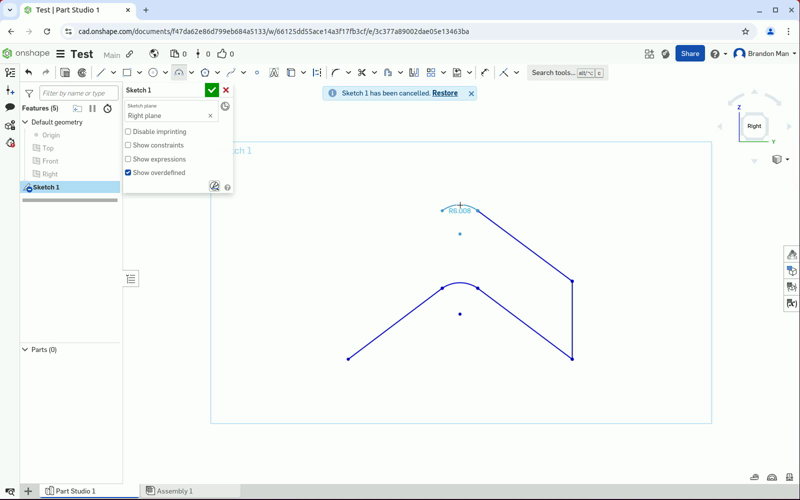
key_up(shift)
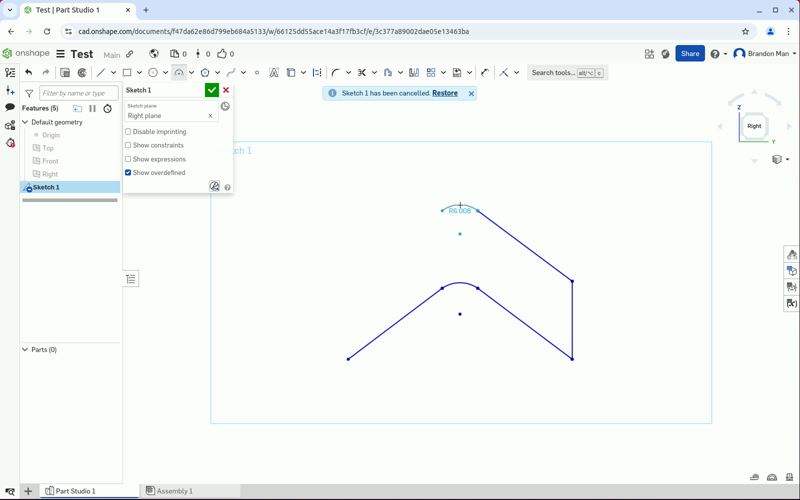
key(esc)
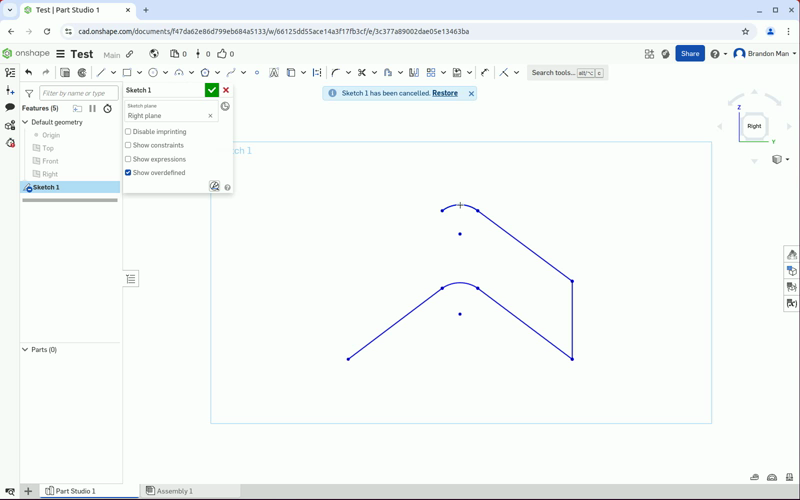
key(l)
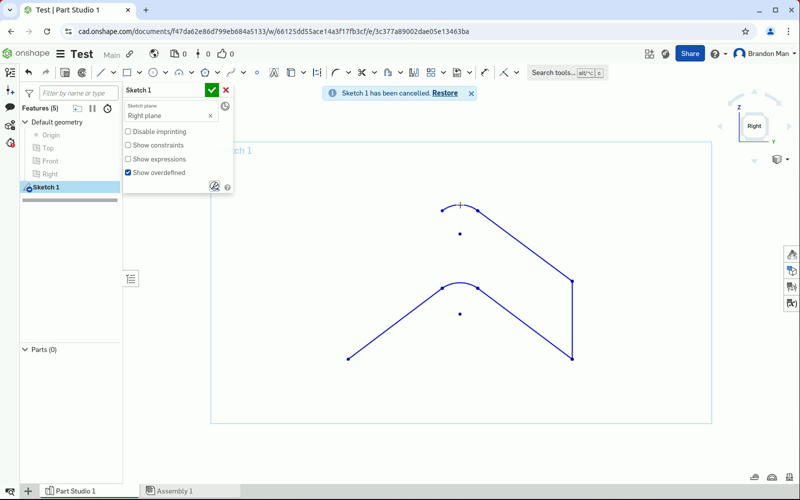
mouse_move(442, 210)
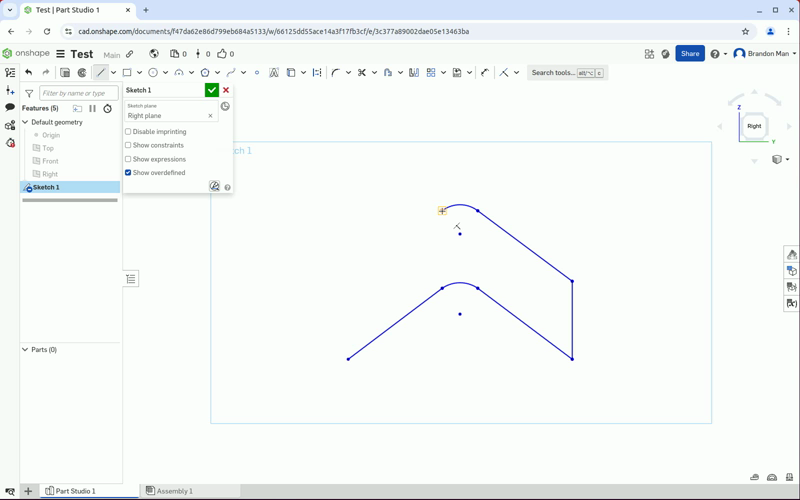
click(442, 210)
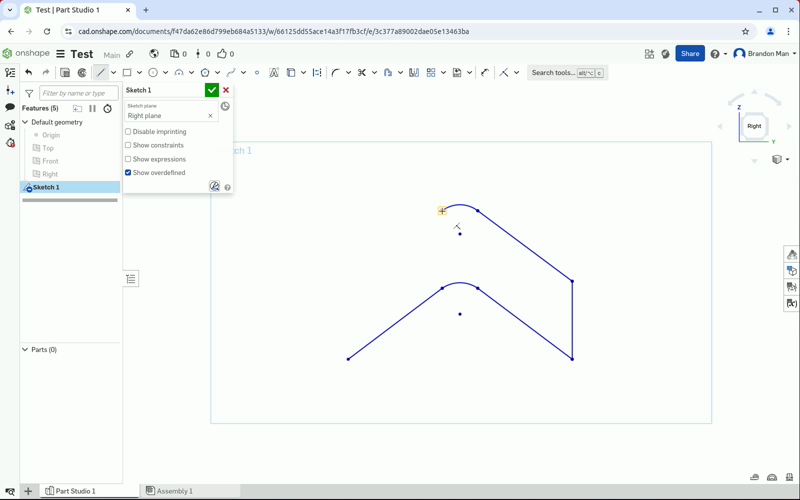
key_down(shift)
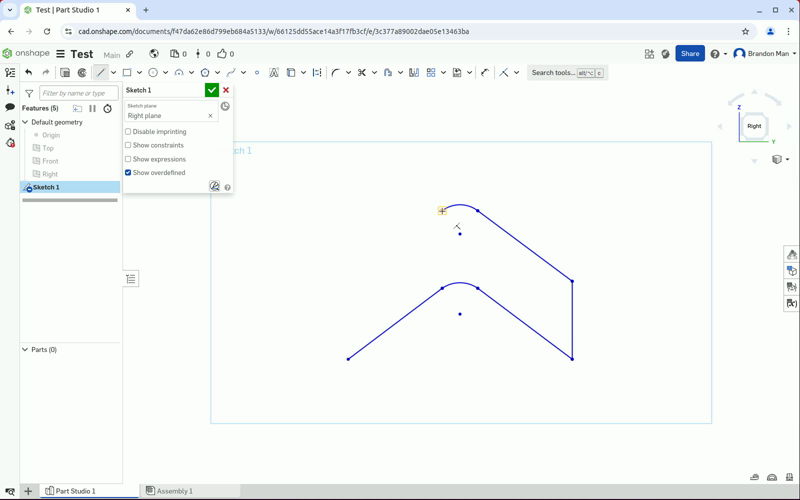
mouse_move(348, 281)
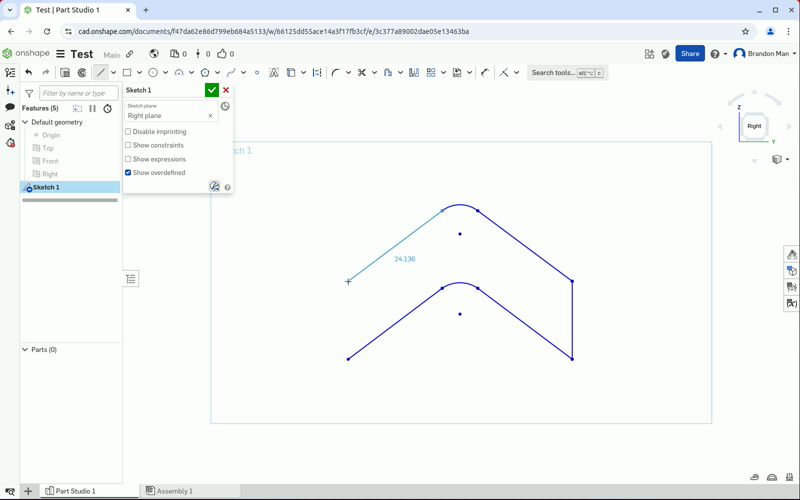
click(348, 281)
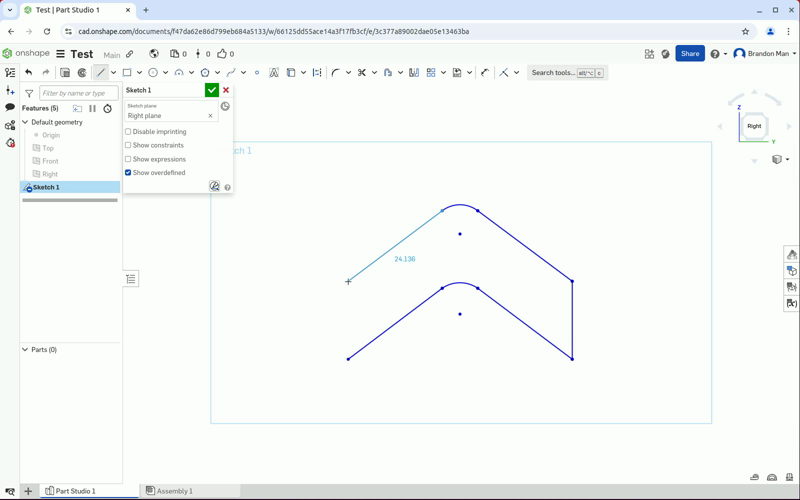
key_up(shift)
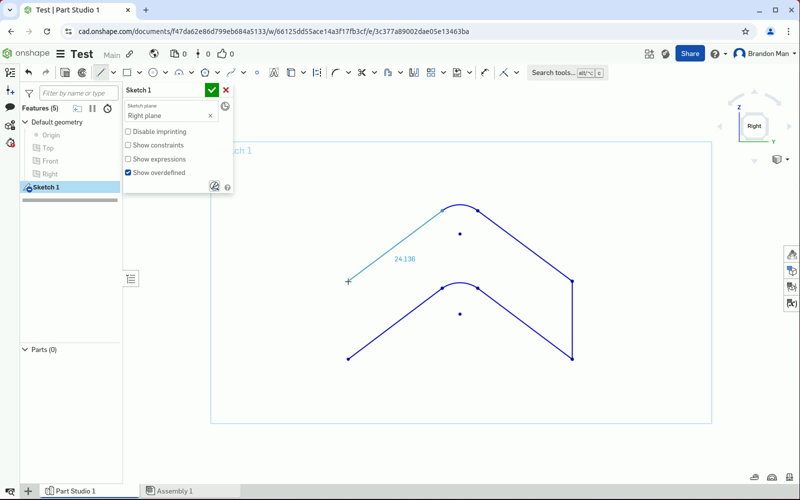
key_down(shift)
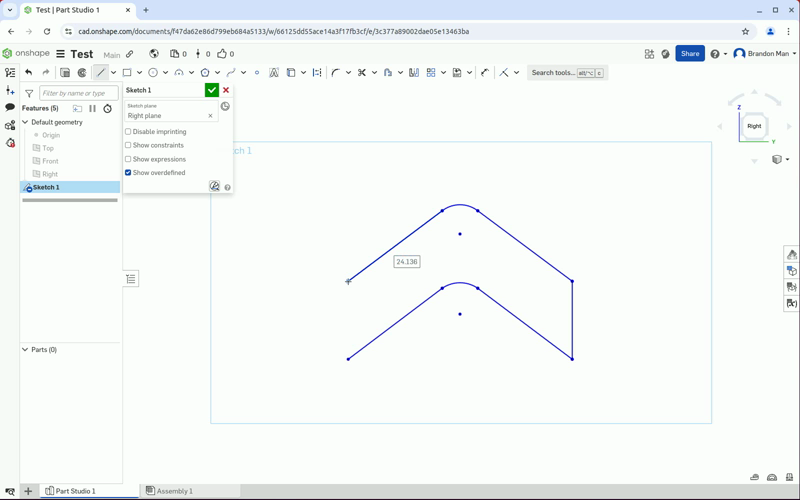
mouse_move(348, 359)
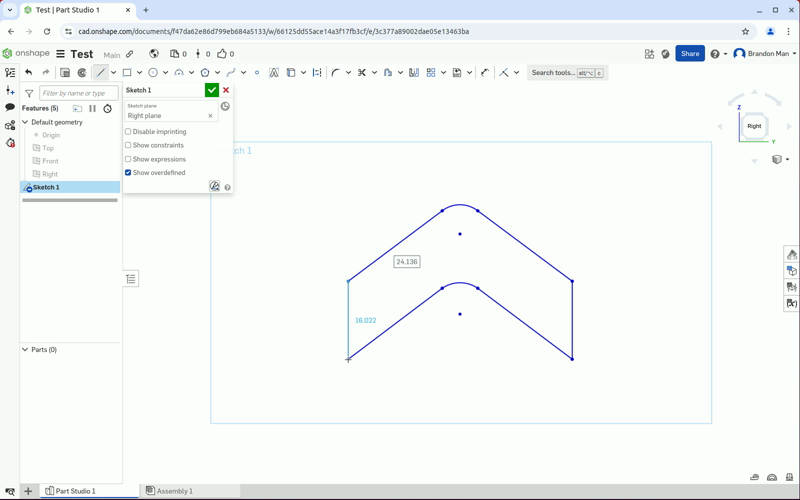
key_up(shift)
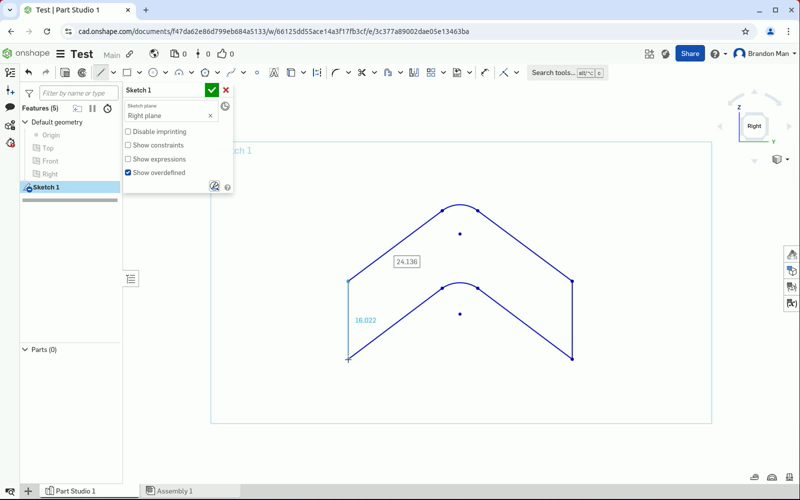
click(348, 359)
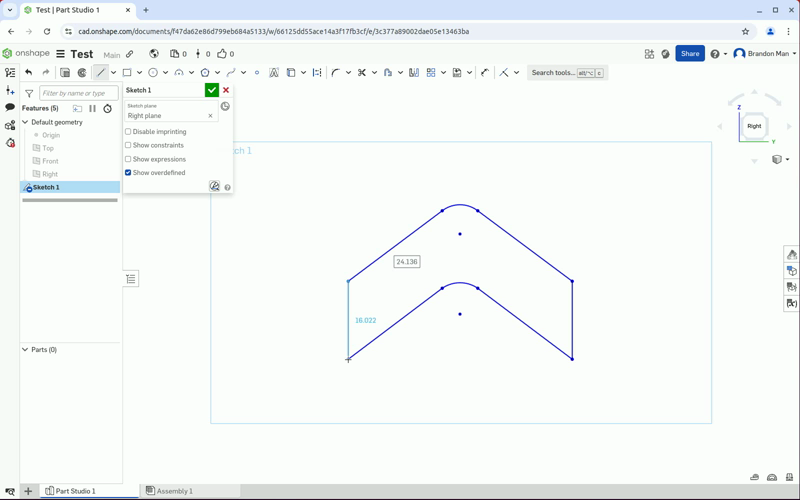
key(esc)
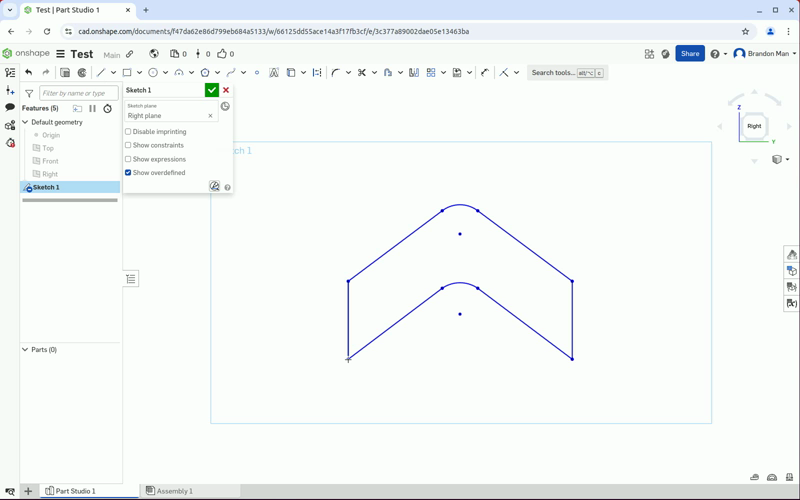
mouse_move(485, 235)
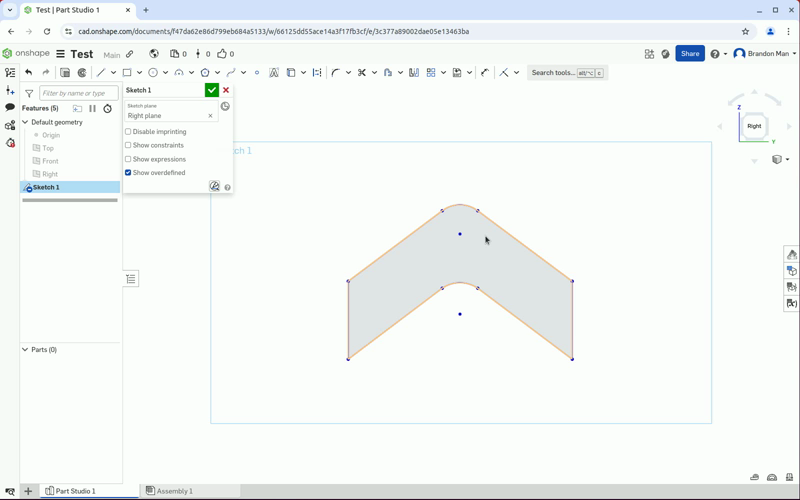
click(485, 235)
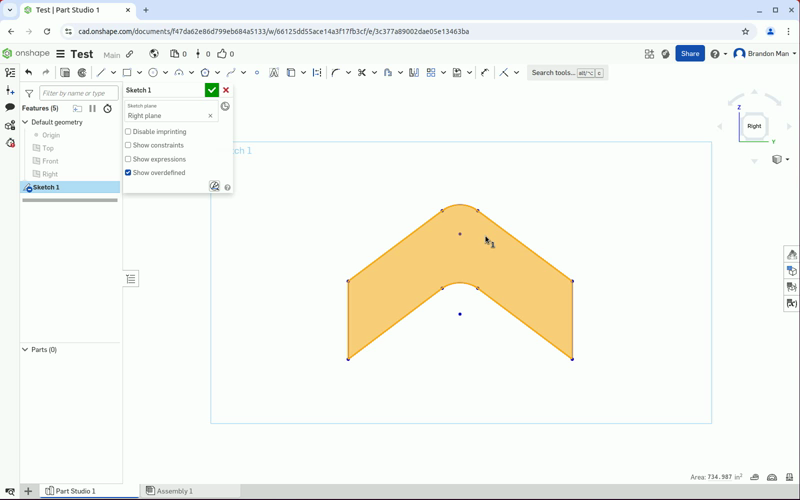
mouse_move(73, 352)
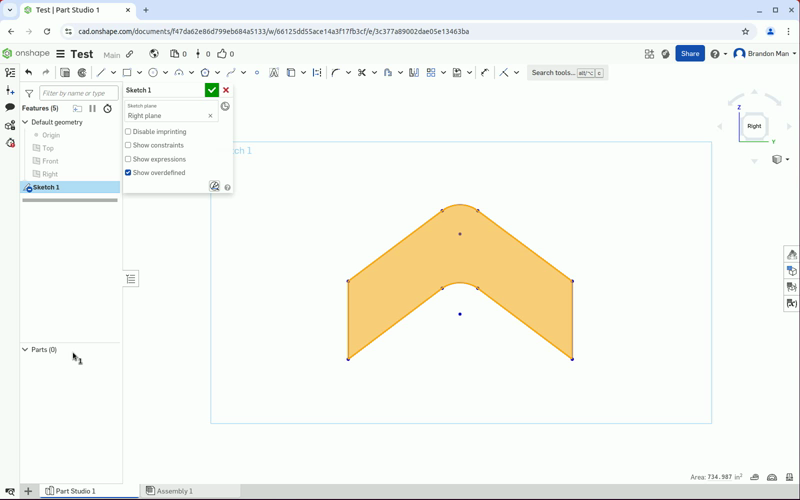
key(shift+y)
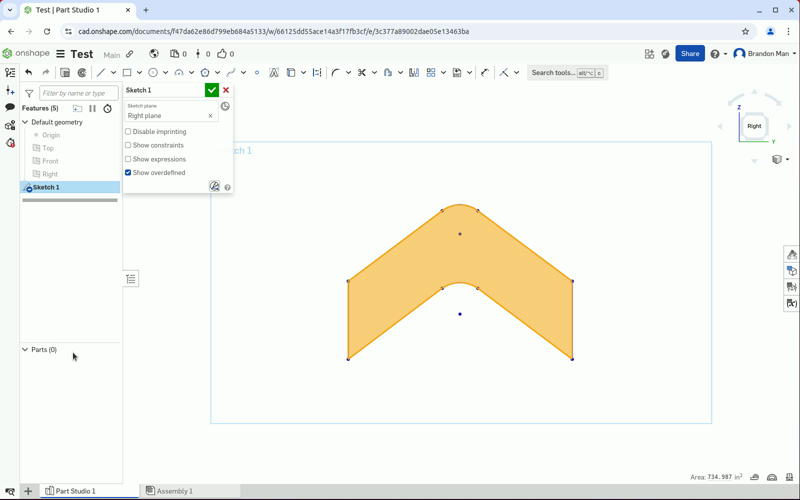
key(shift+e)
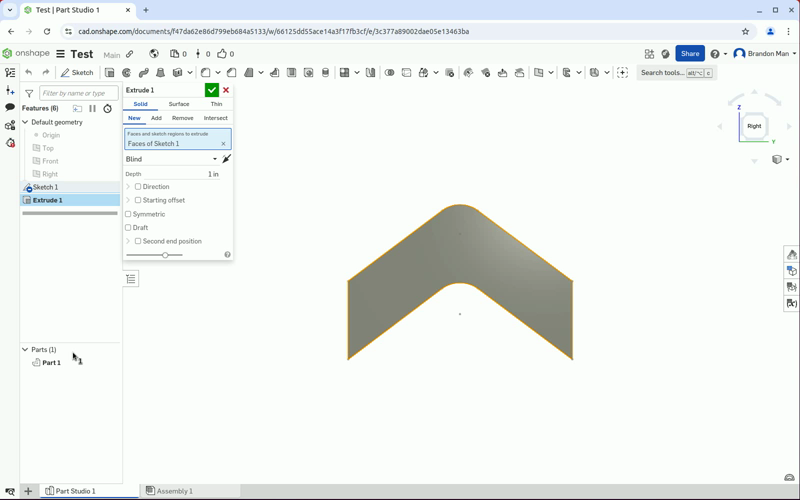
mouse_move(143, 106)
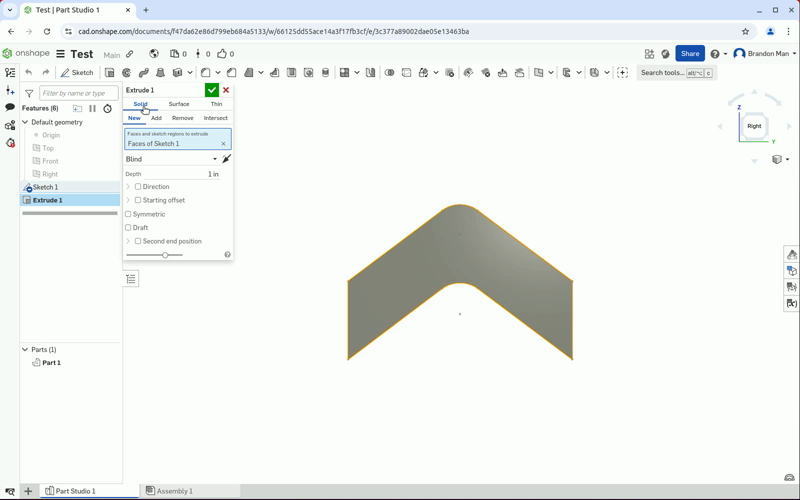
click(143, 106)
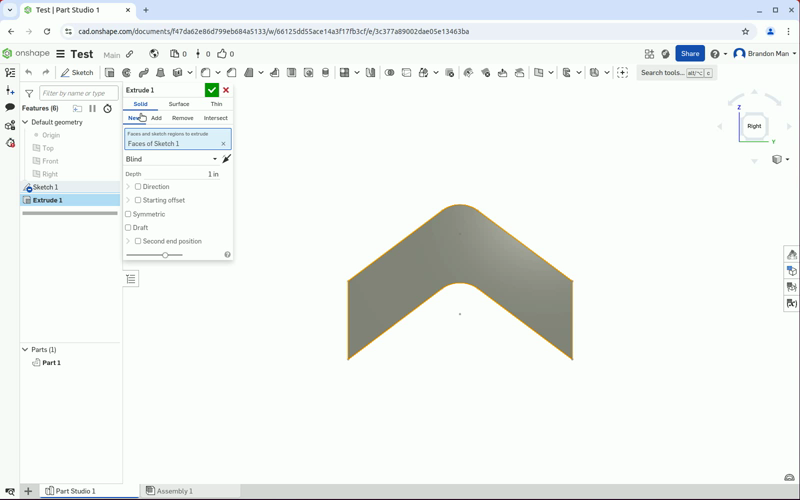
mouse_move(137, 120)
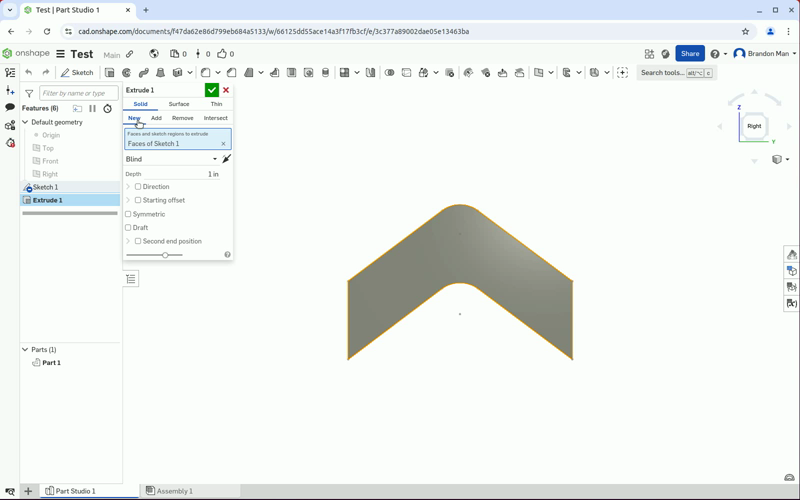
click(137, 120)
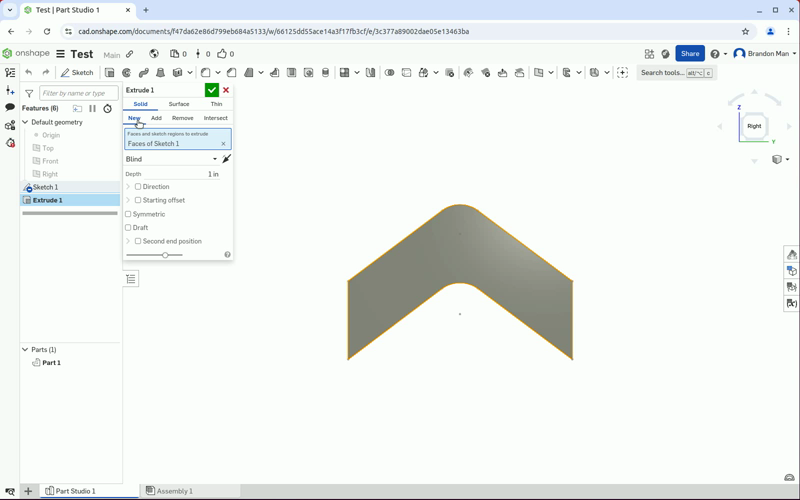
key(tab, 4)
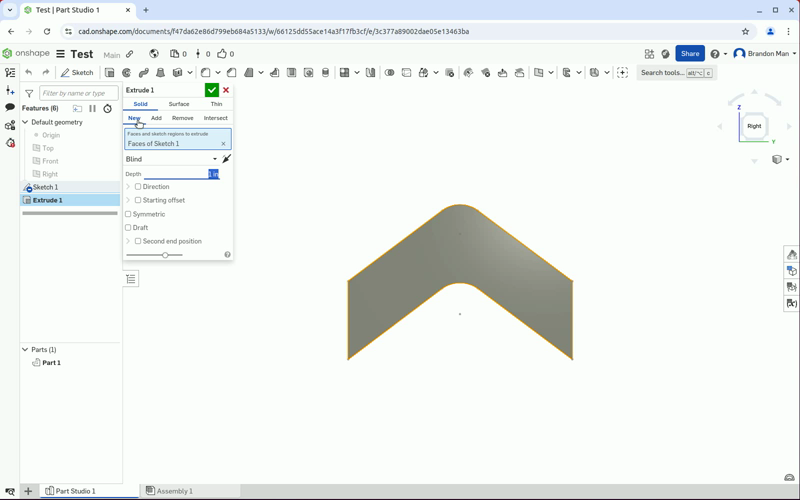
text(6.499)
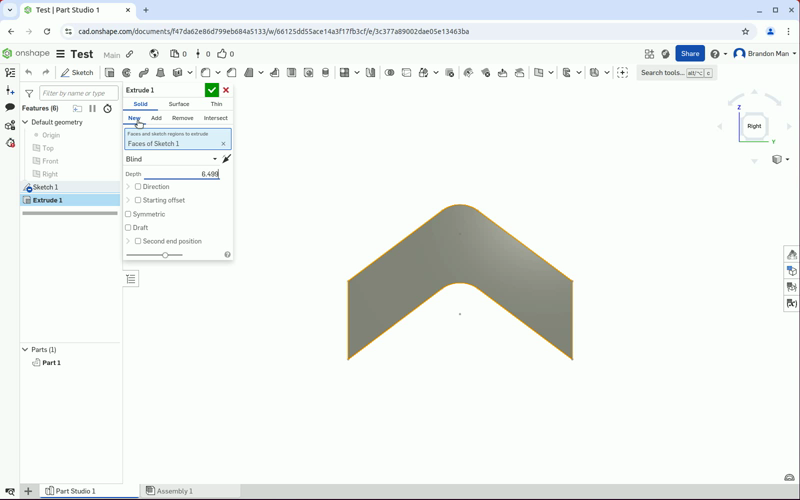
key(enter)
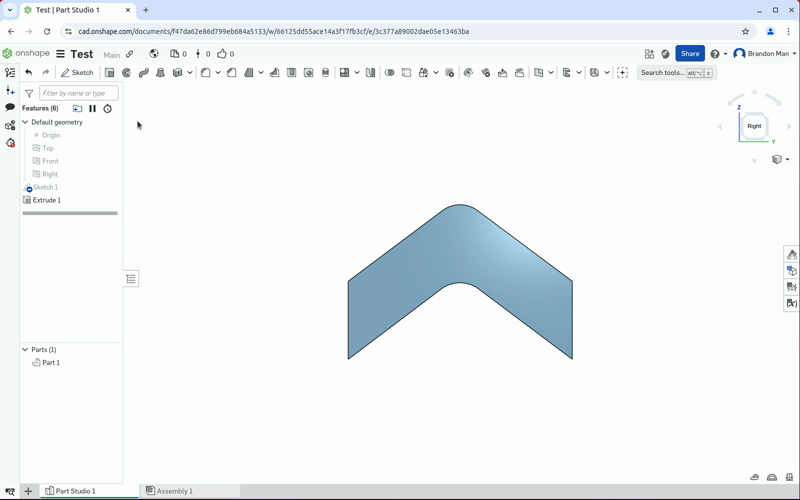
key(shift+h)
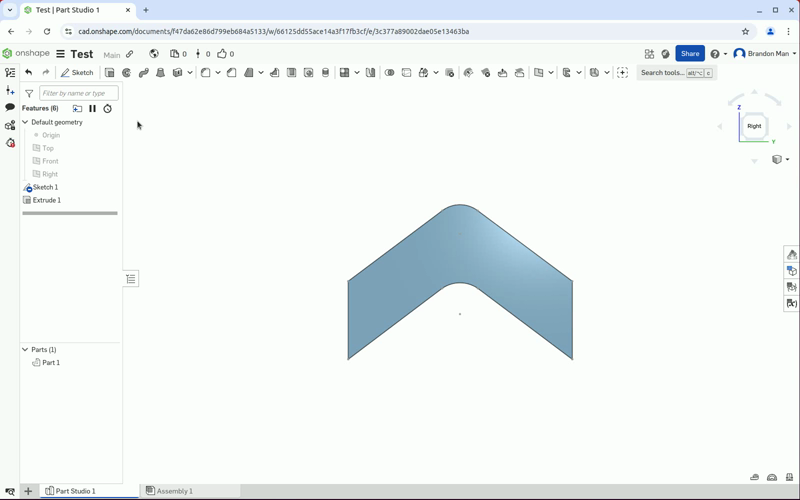
key(shift+h)
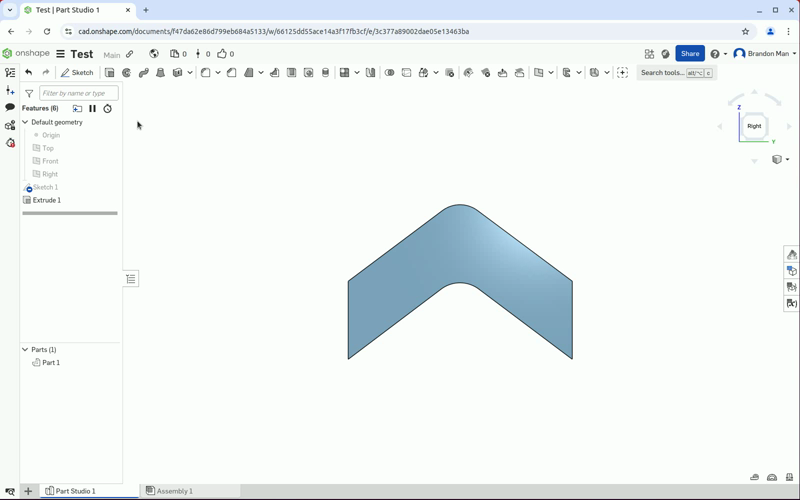
mouse_move(73, 189)
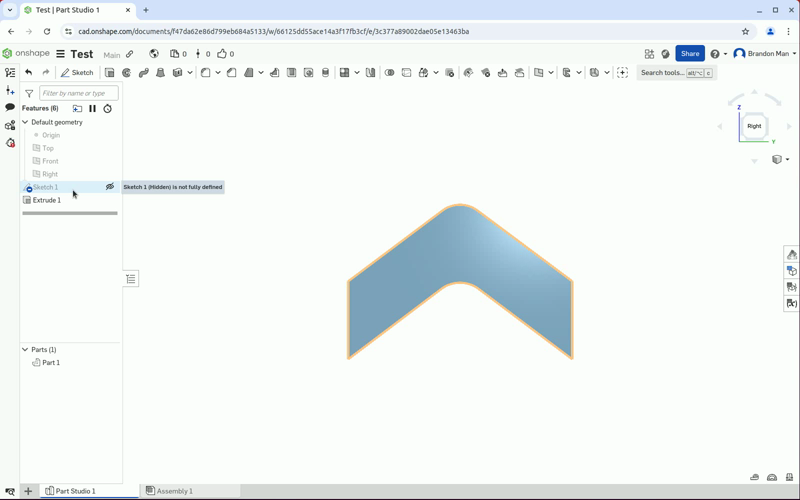
click(73, 189)
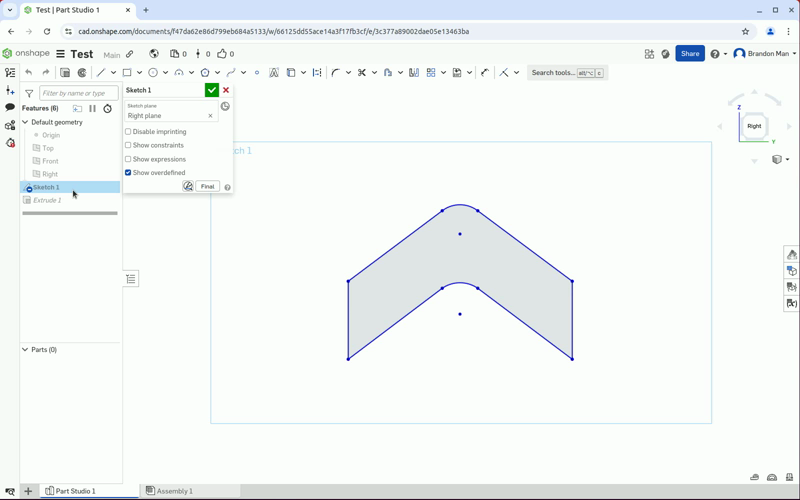
mouse_move(229, 92)
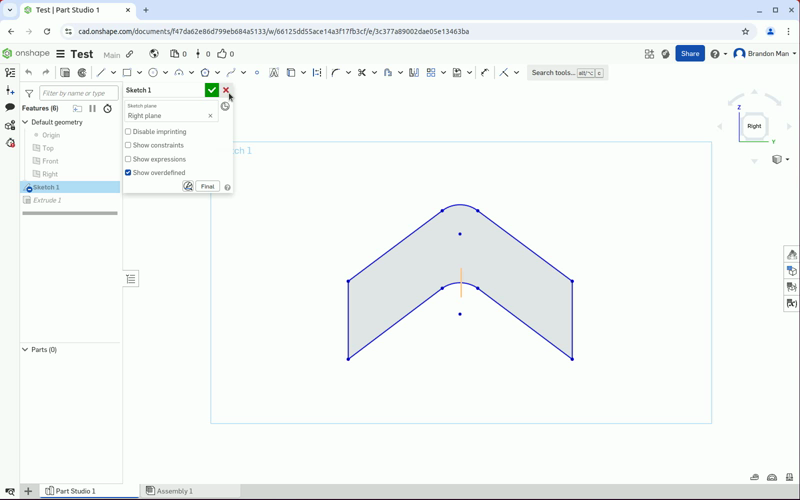
click(229, 92)
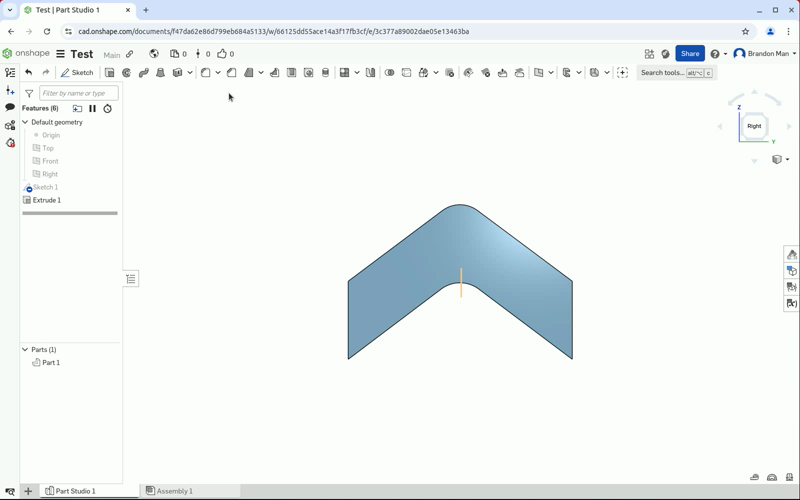
mouse_move(541, 75)
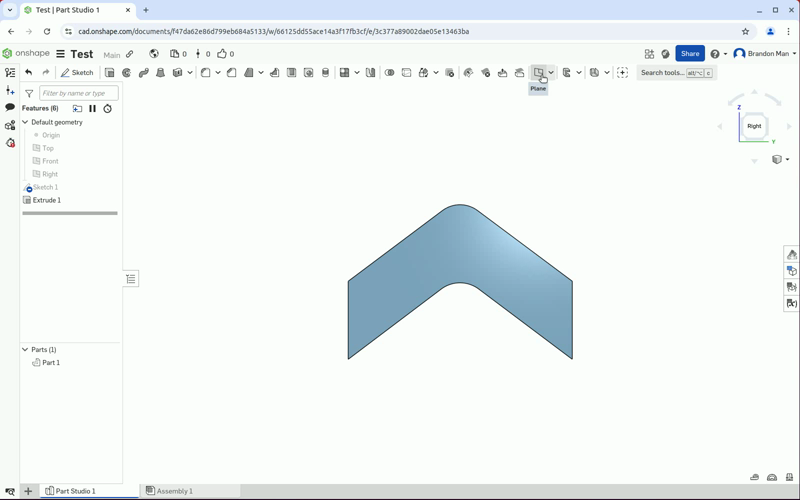
click(541, 75)
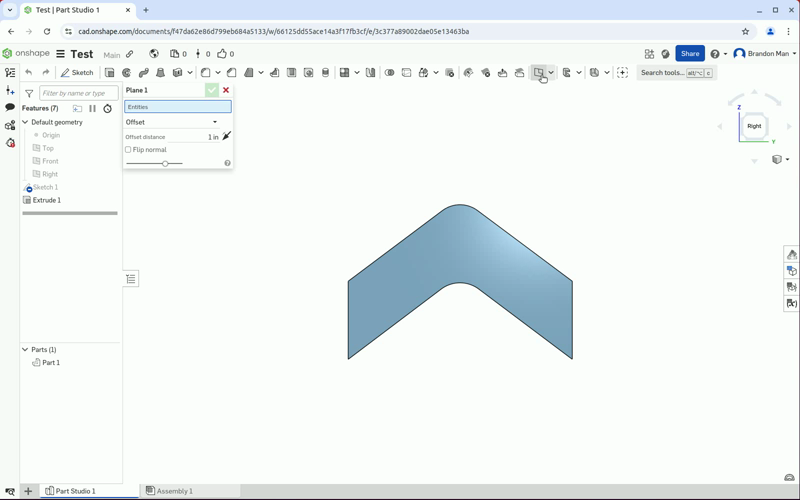
mouse_move(73, 176)
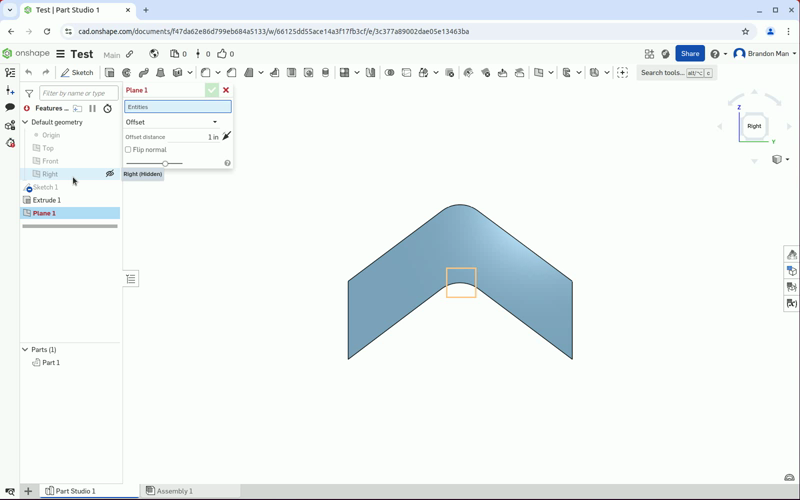
click(73, 176)
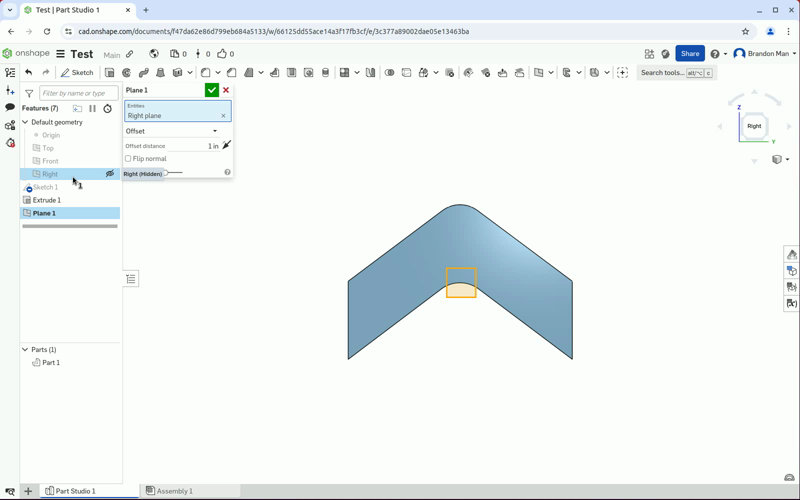
key(tab, 2)
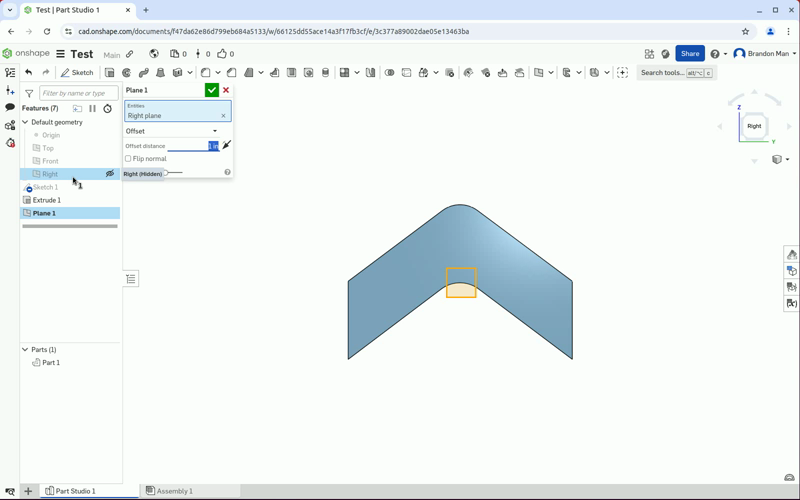
text(6.501)
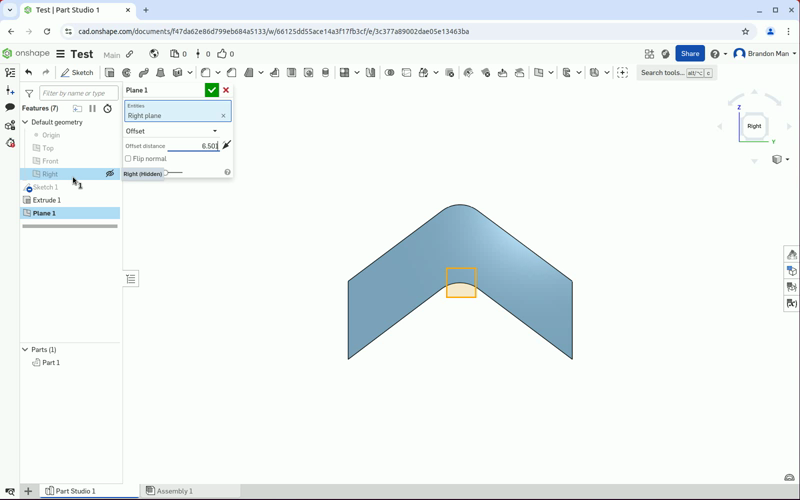
key(enter, 2)
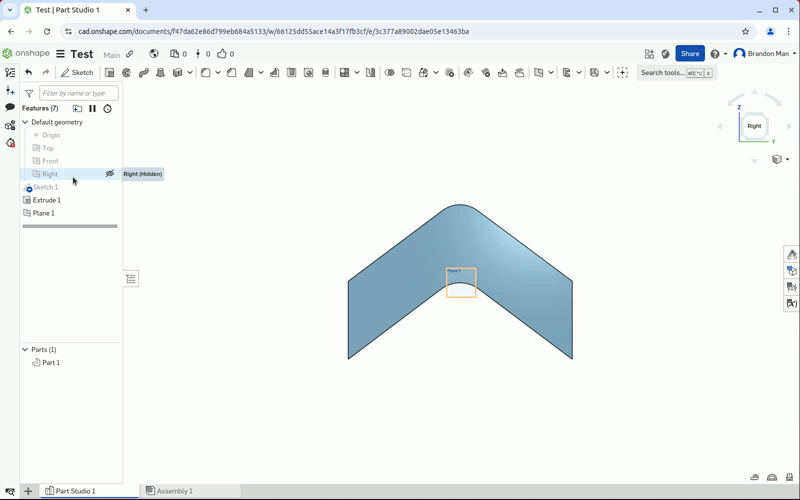
key(shift+s)
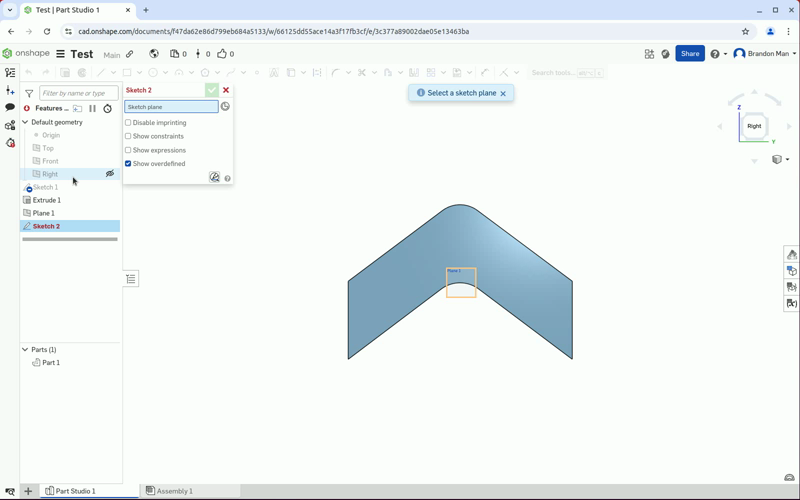
mouse_move(73, 215)
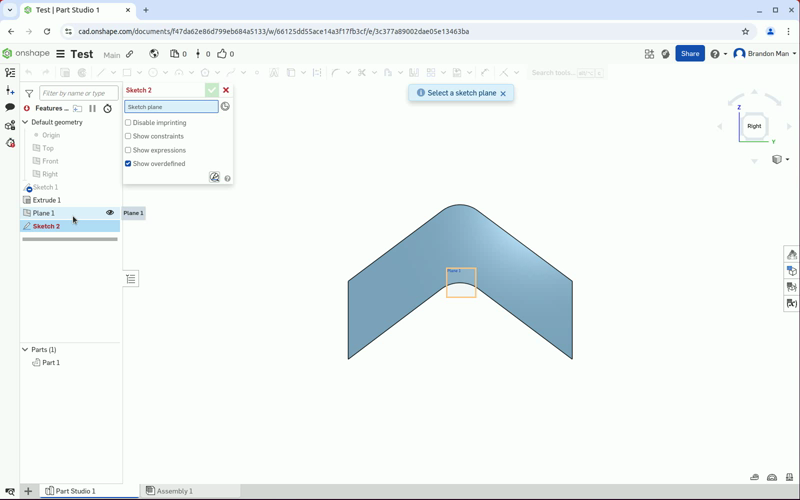
click(73, 215)
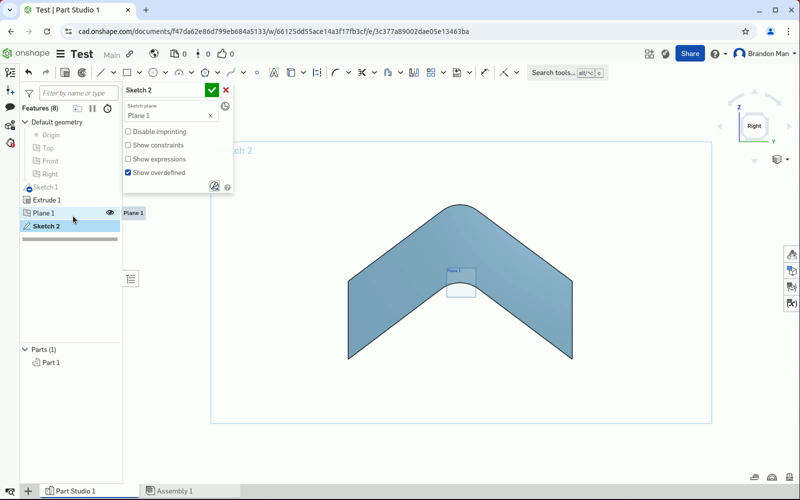
mouse_move(73, 352)
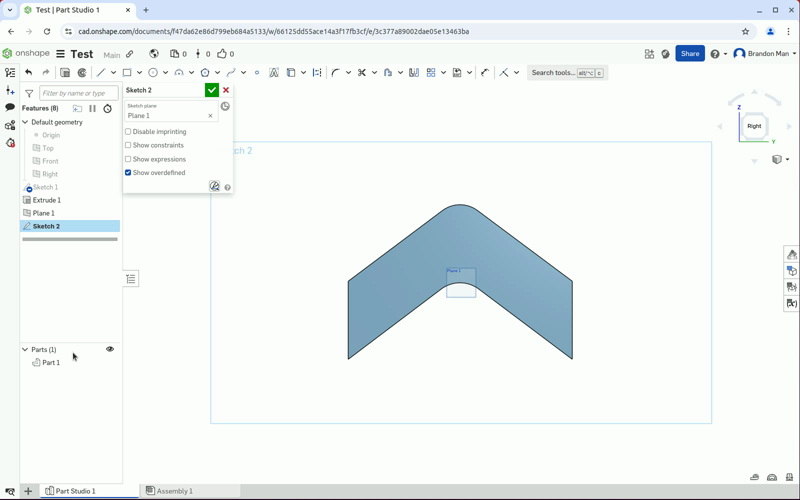
key(y)
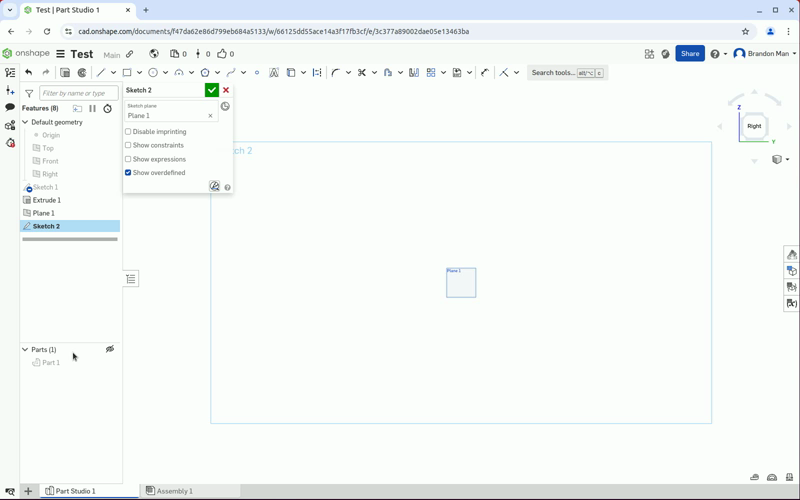
key(l)
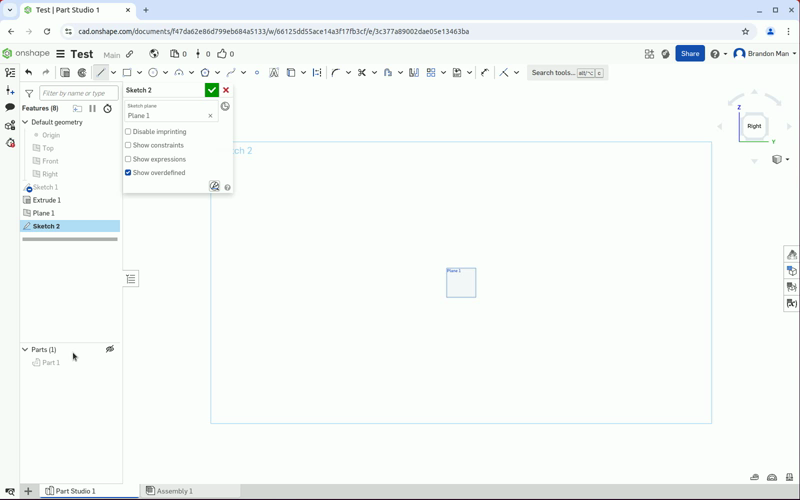
key_down(shift)
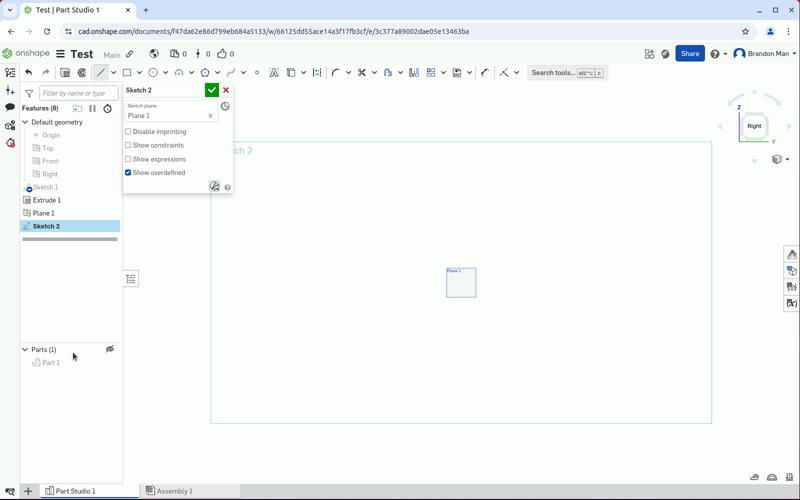
mouse_move(567, 354)
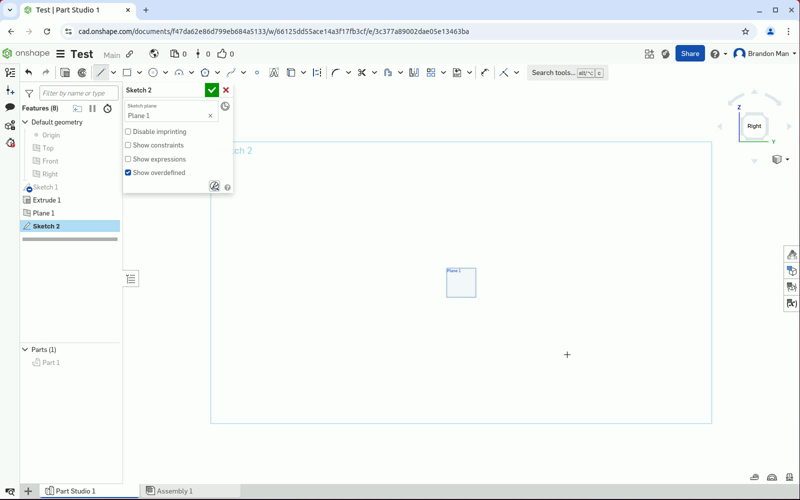
click(567, 354)
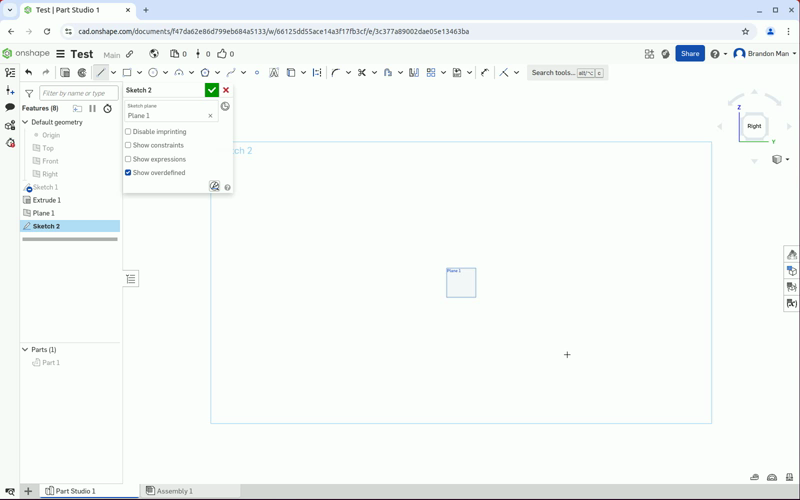
key_up(shift)
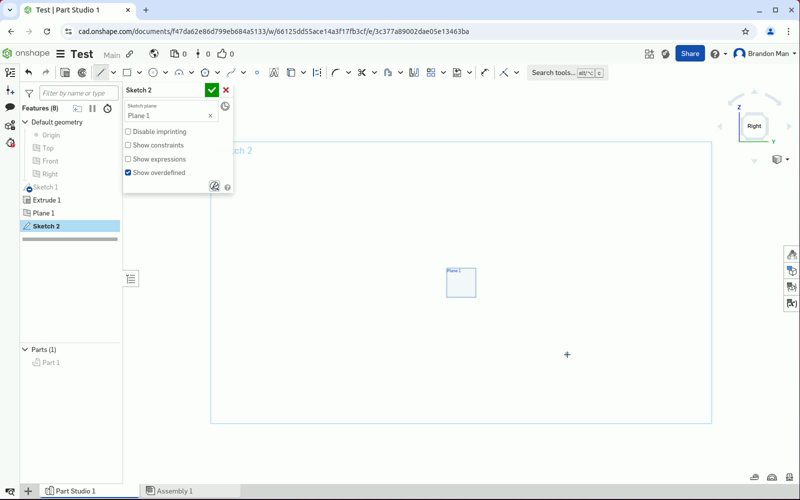
key_down(shift)
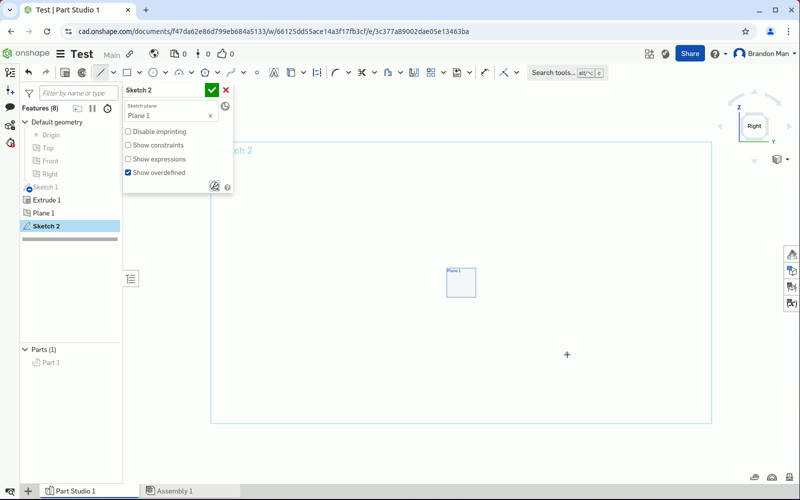
mouse_move(589, 354)
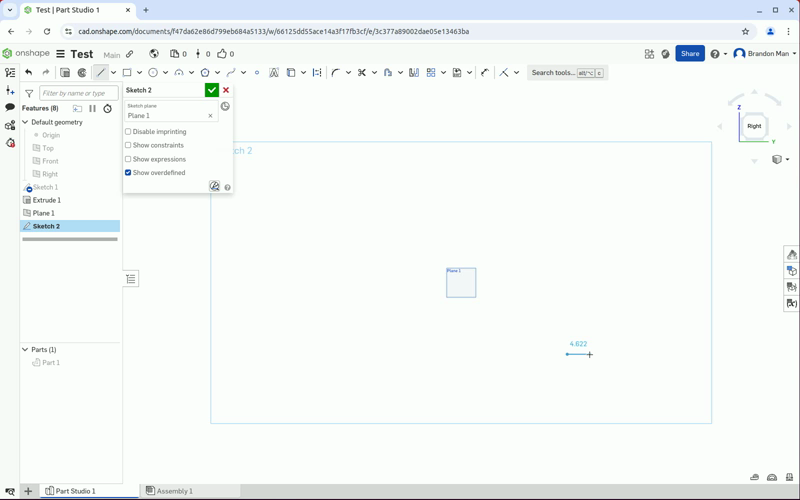
mouse_move(573, 358)
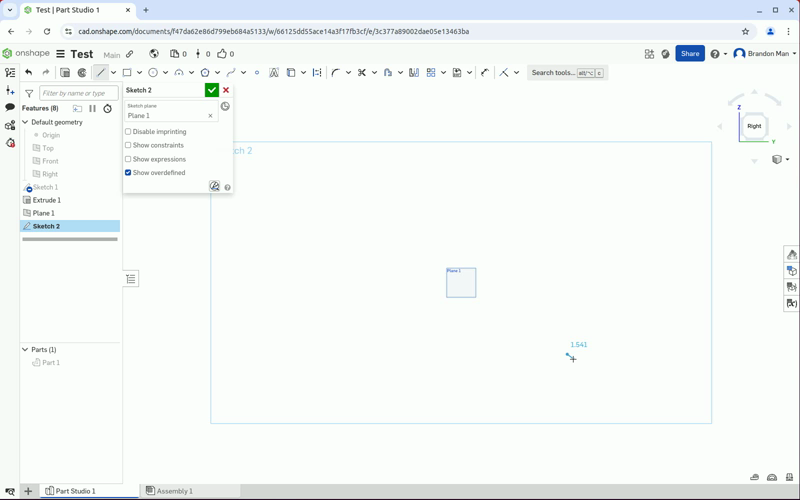
scroll(6)
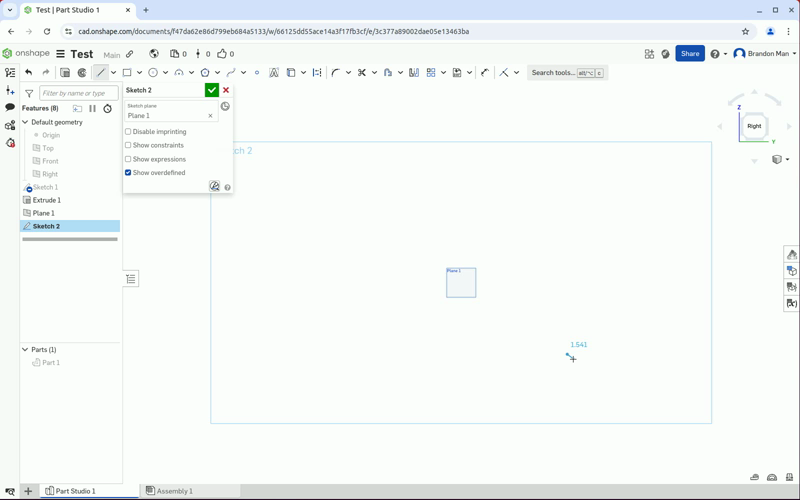
scroll(6)
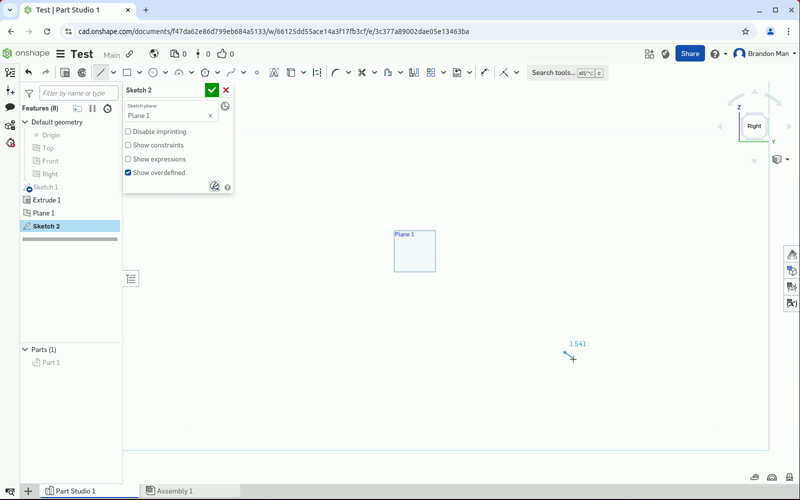
scroll(6)
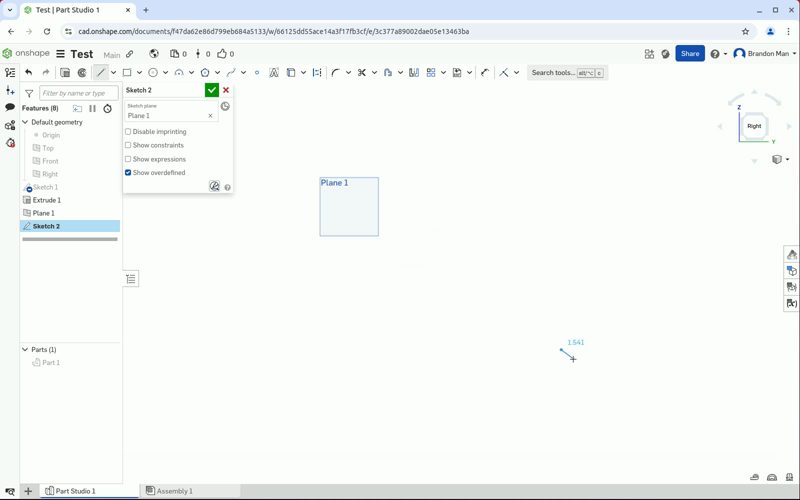
scroll(6)
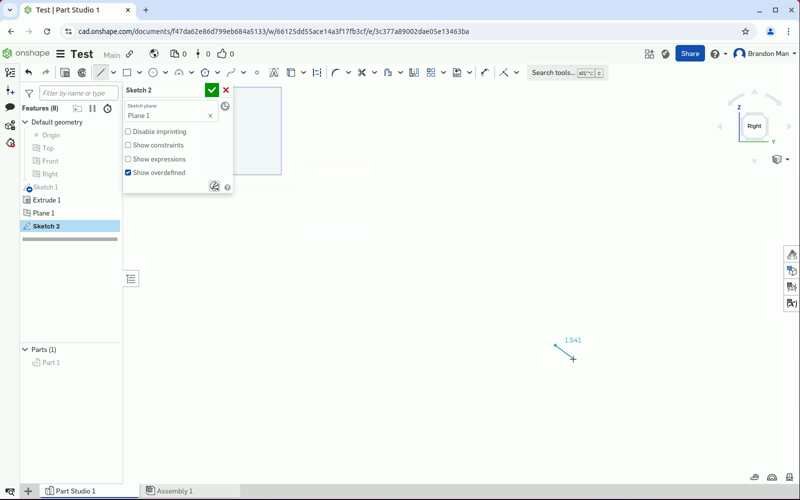
scroll(6)
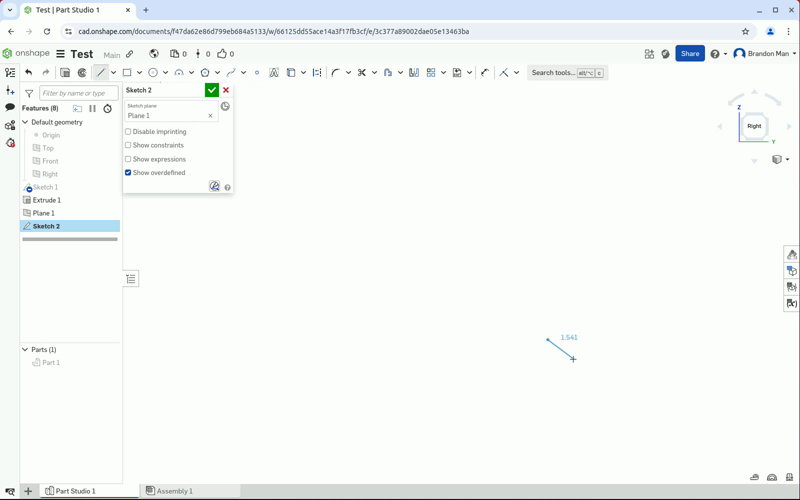
scroll(6)
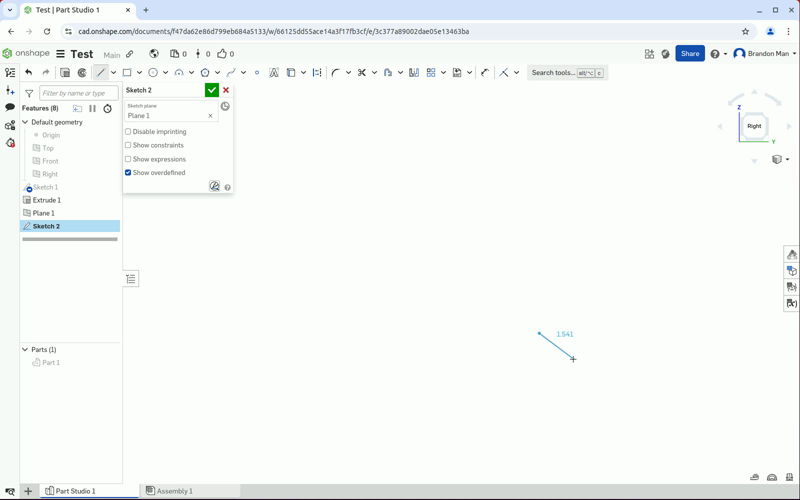
scroll(6)
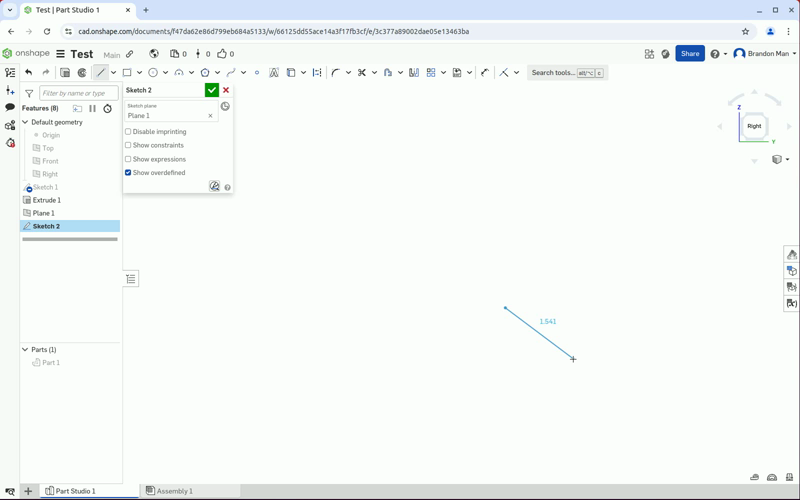
click(573, 358)
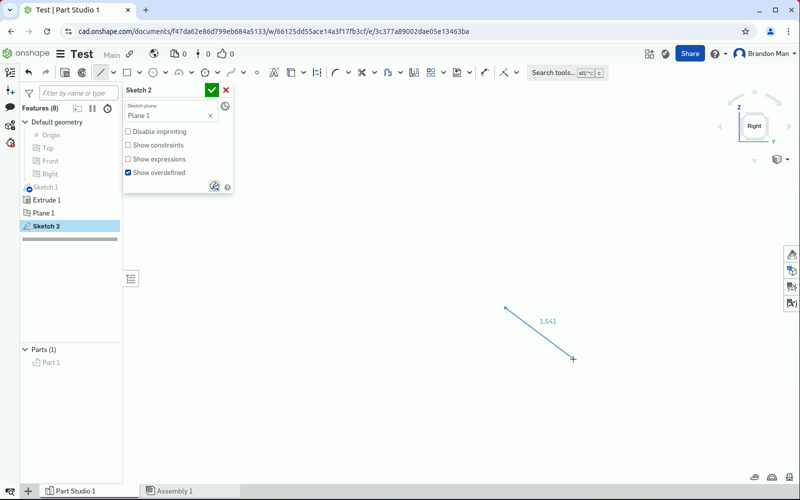
scroll(-6)
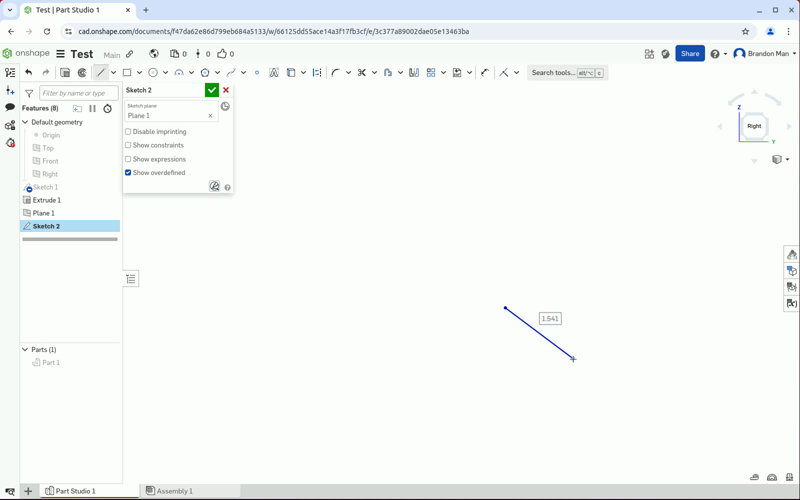
scroll(-6)
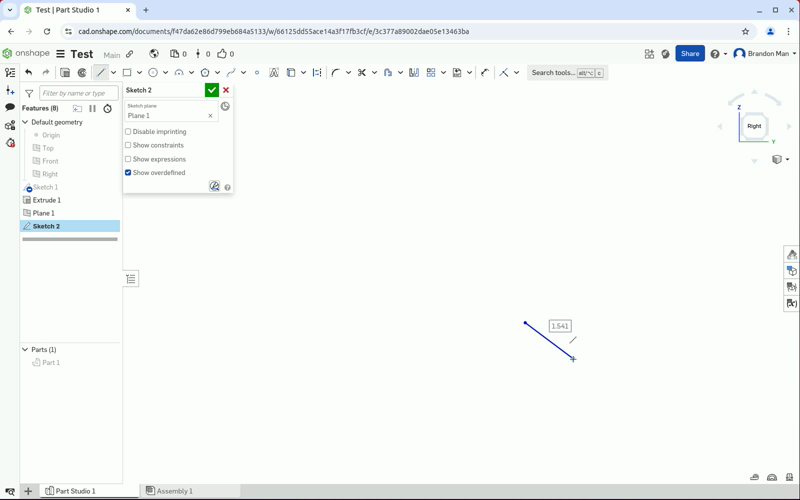
scroll(-6)
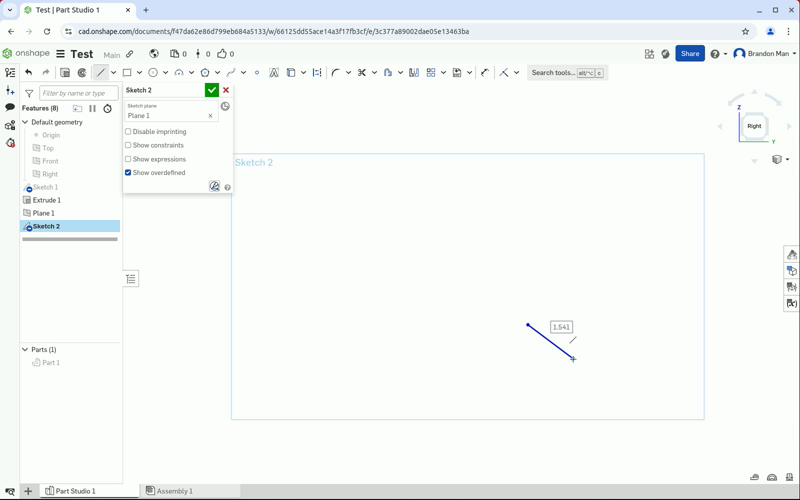
scroll(-6)
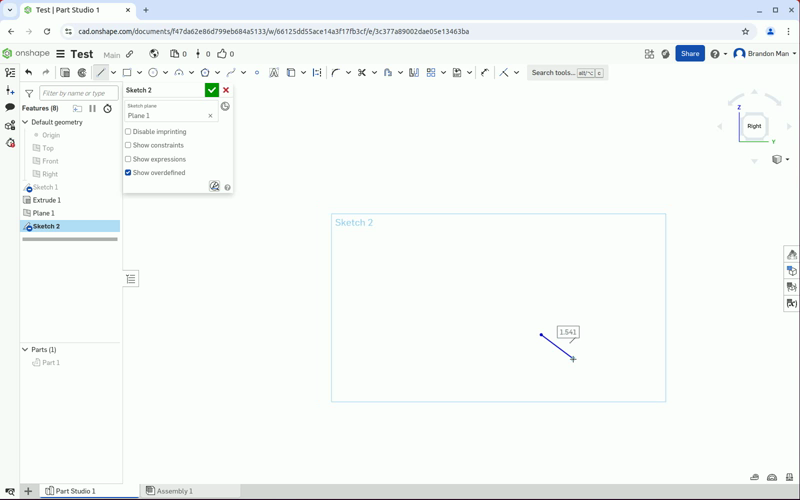
scroll(-6)
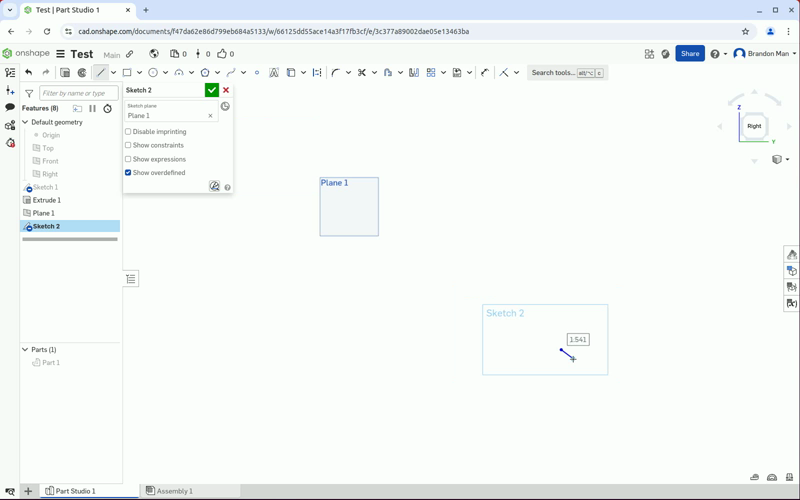
scroll(-6)
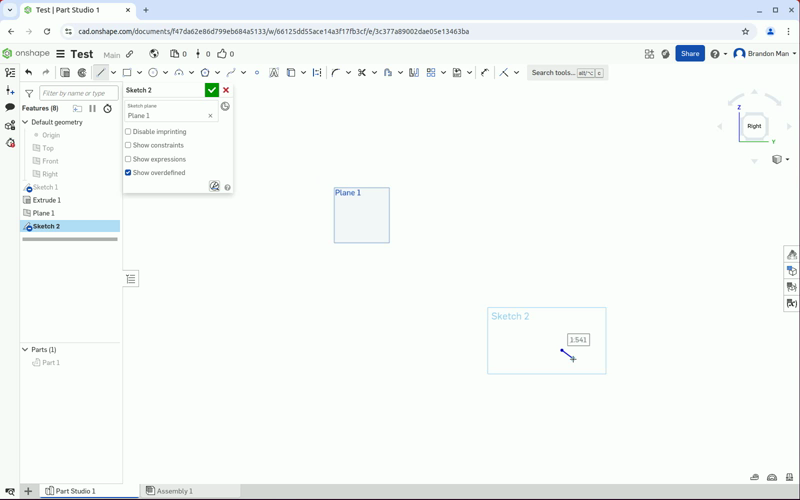
scroll(-6)
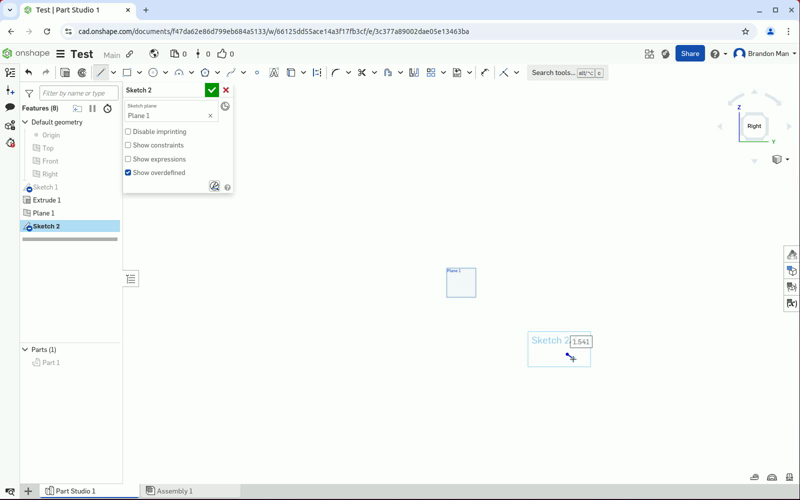
key_up(shift)
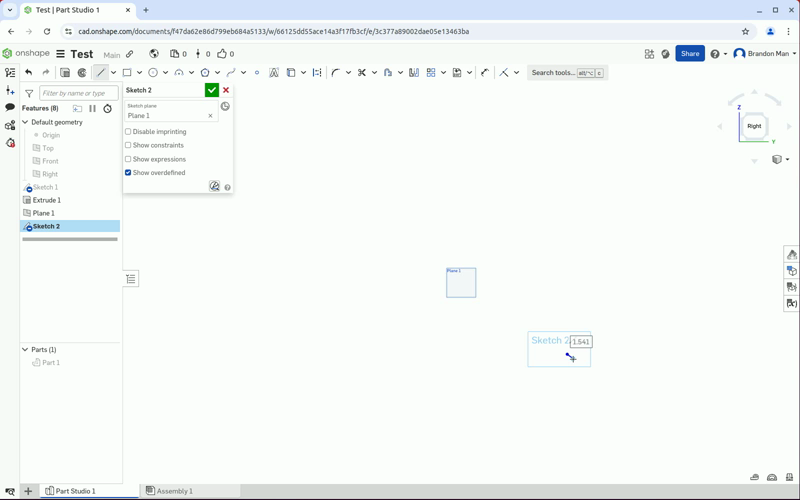
key_down(shift)
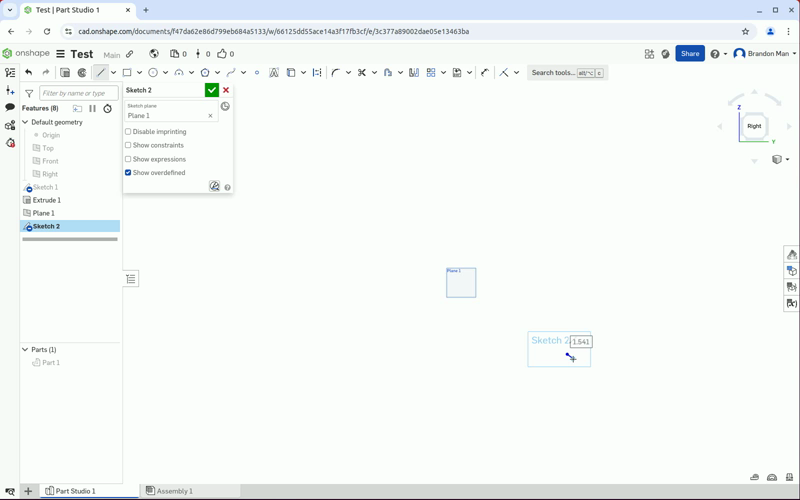
mouse_move(573, 279)
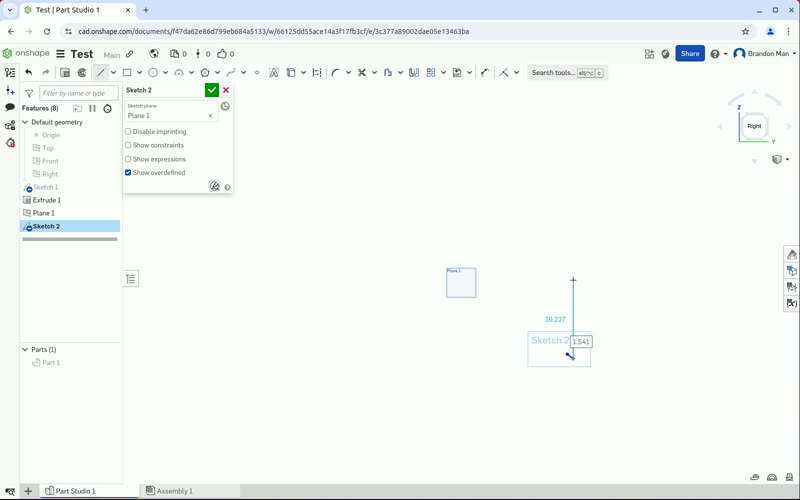
click(573, 279)
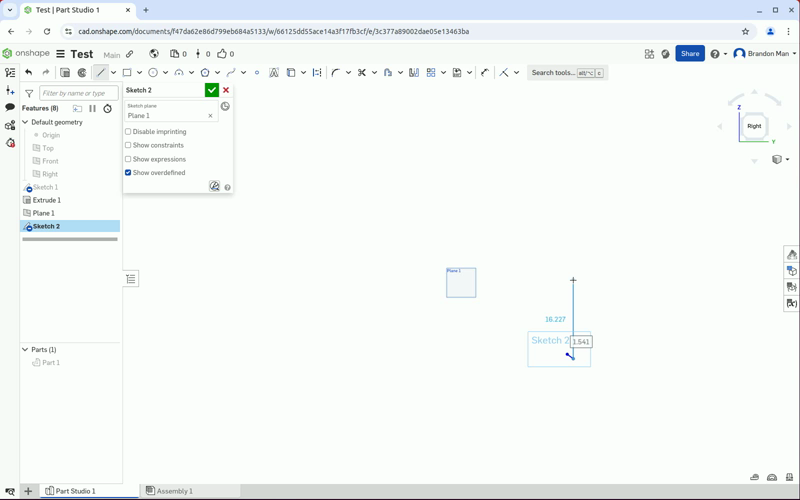
key_up(shift)
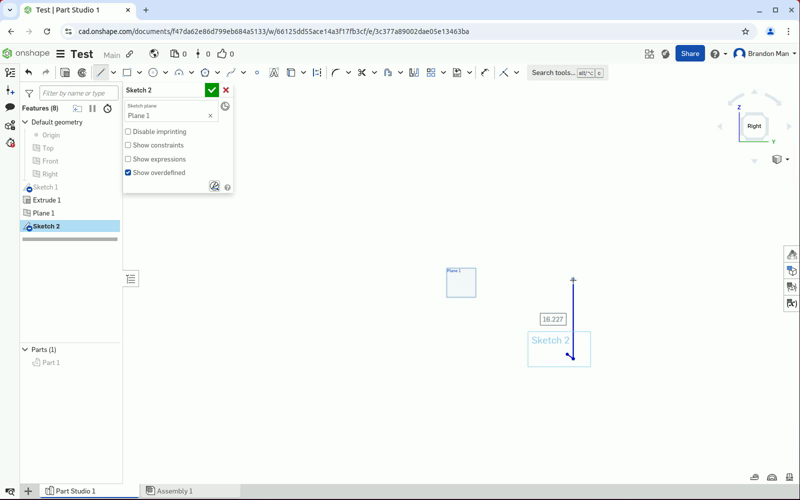
key_down(shift)
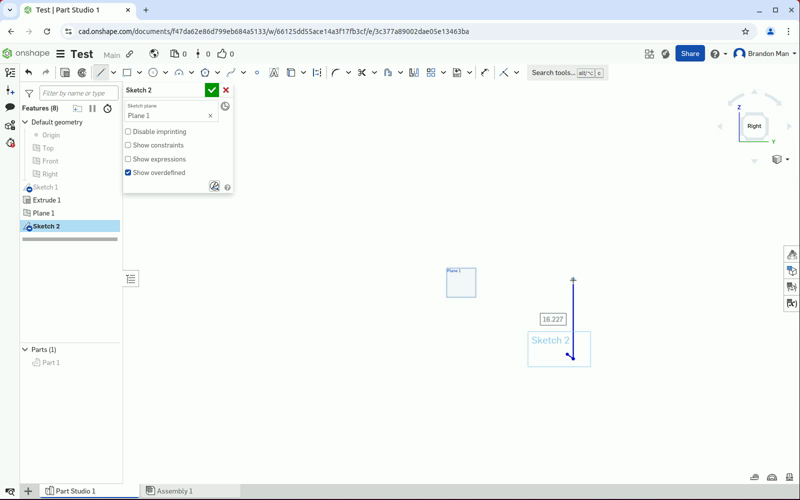
mouse_move(589, 279)
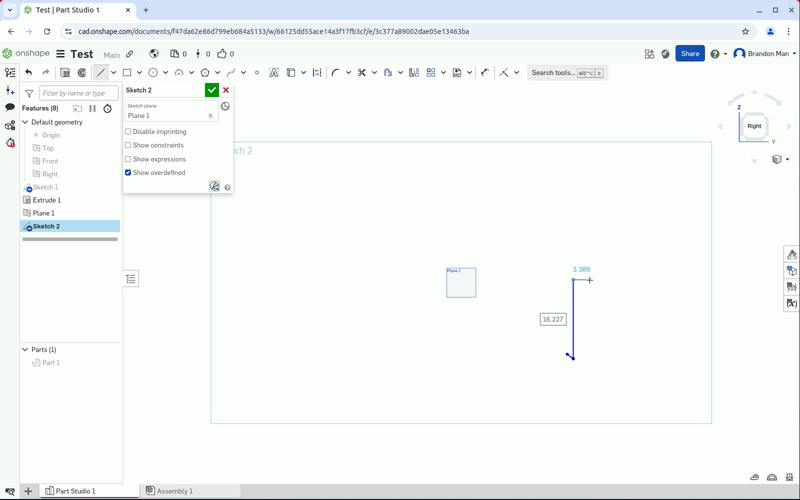
mouse_move(567, 275)
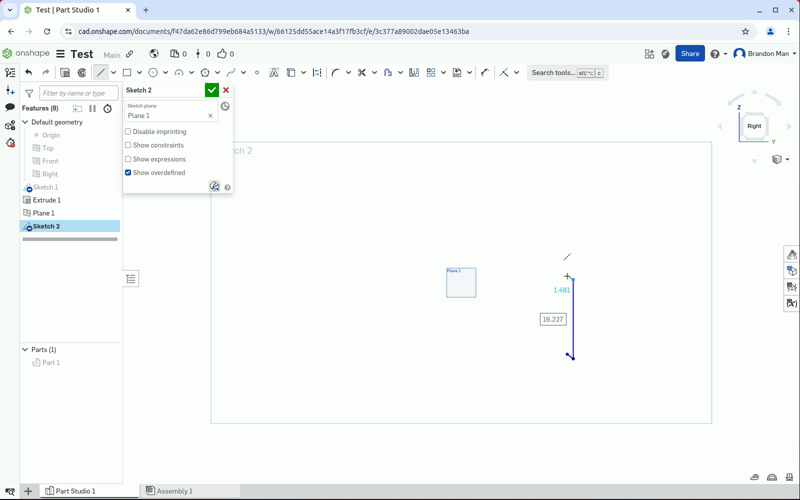
scroll(6)
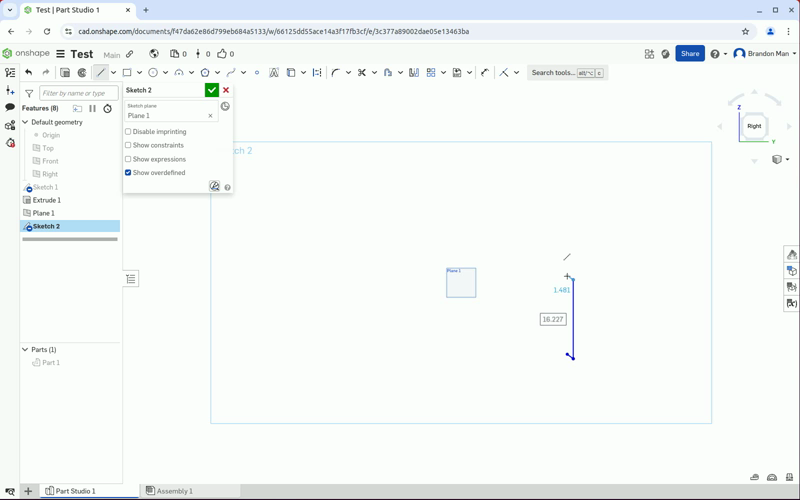
scroll(6)
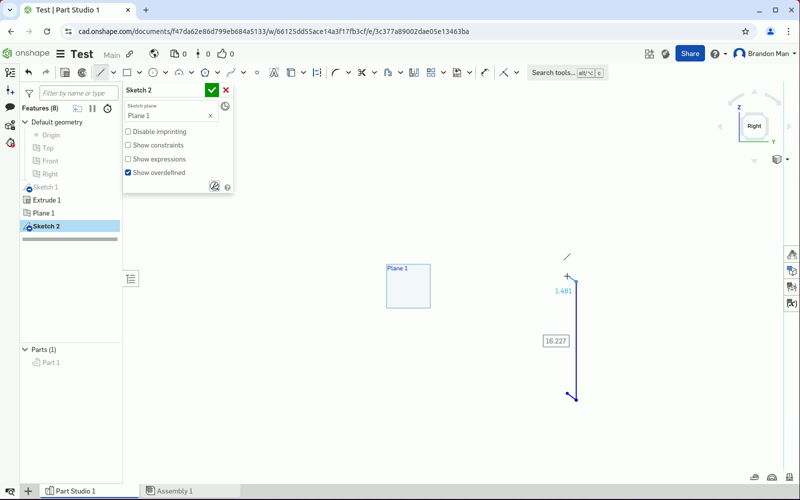
scroll(6)
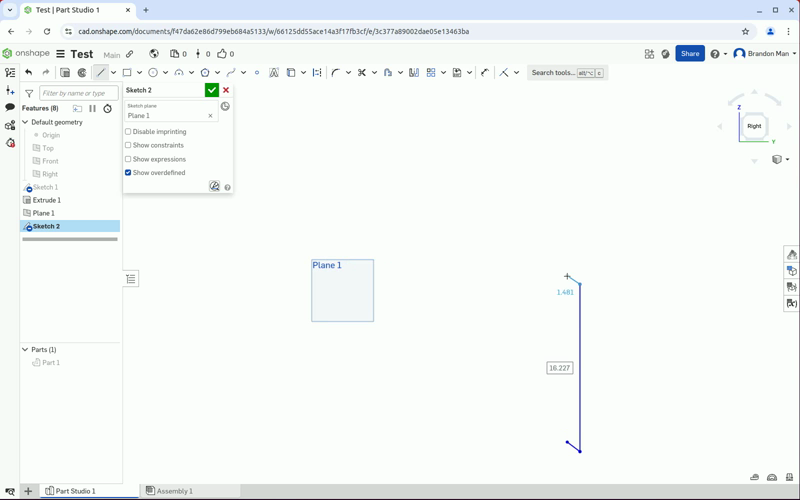
scroll(6)
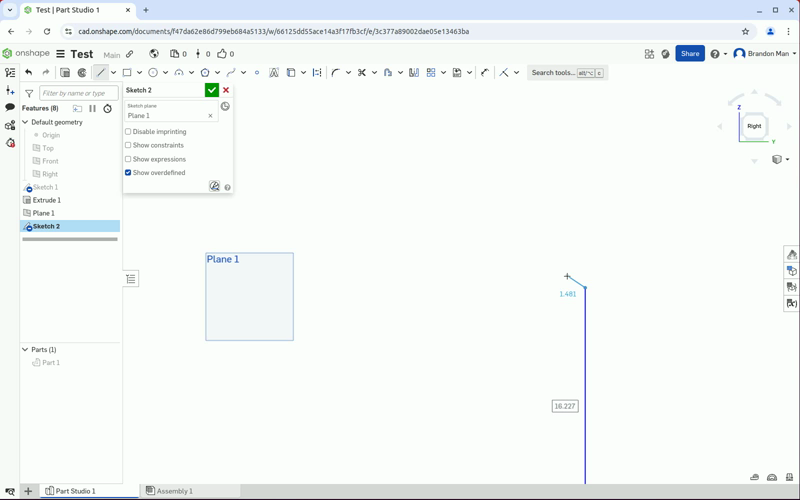
scroll(6)
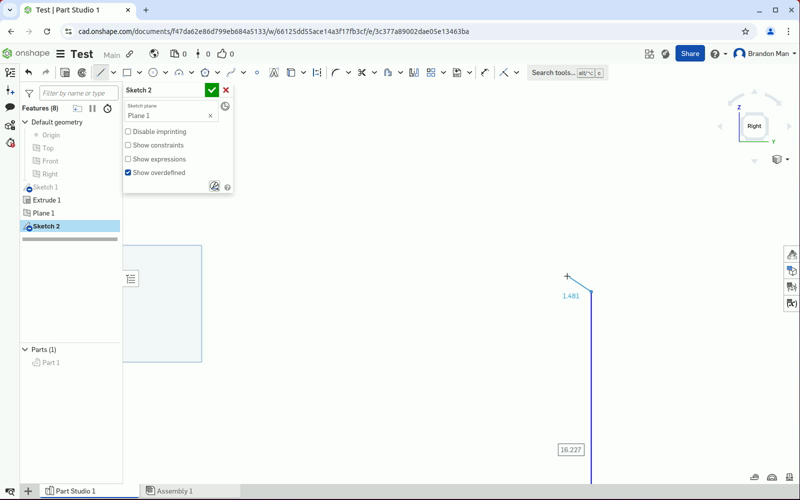
scroll(6)
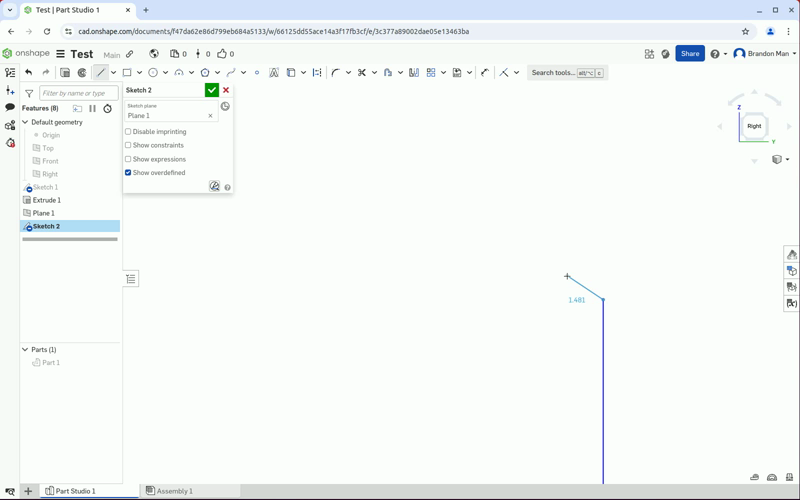
scroll(6)
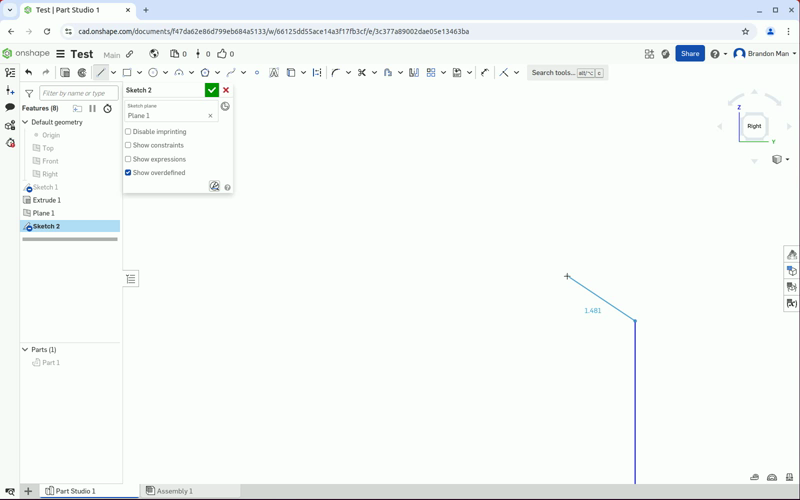
click(567, 275)
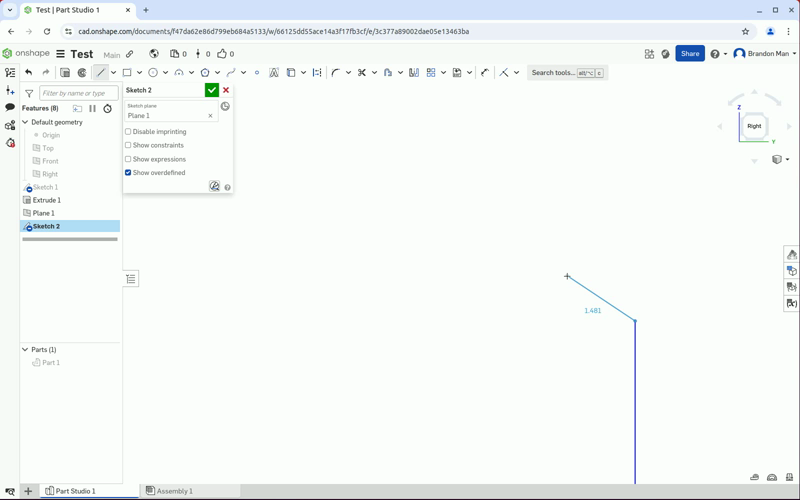
scroll(-6)
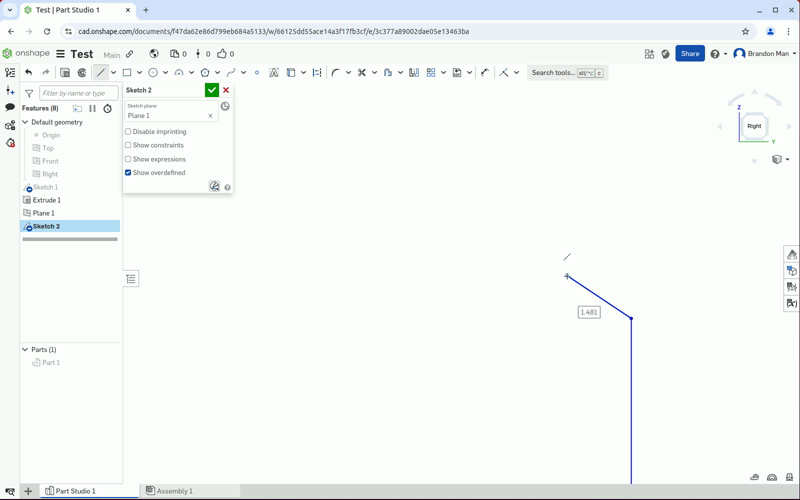
scroll(-6)
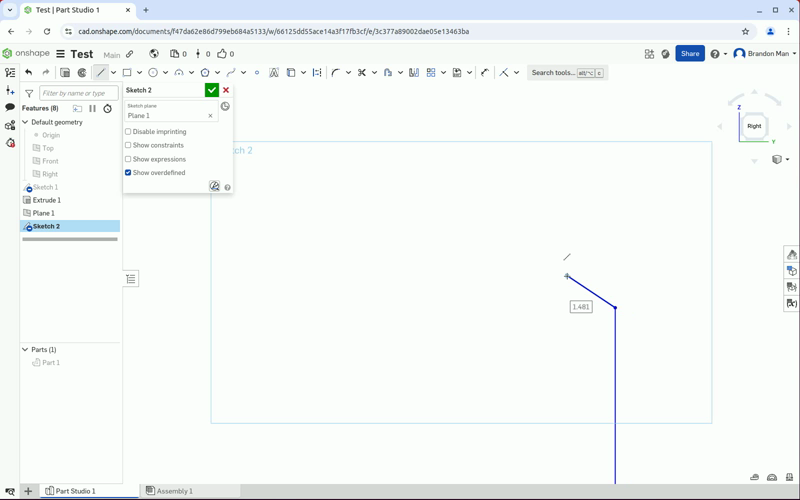
scroll(-6)
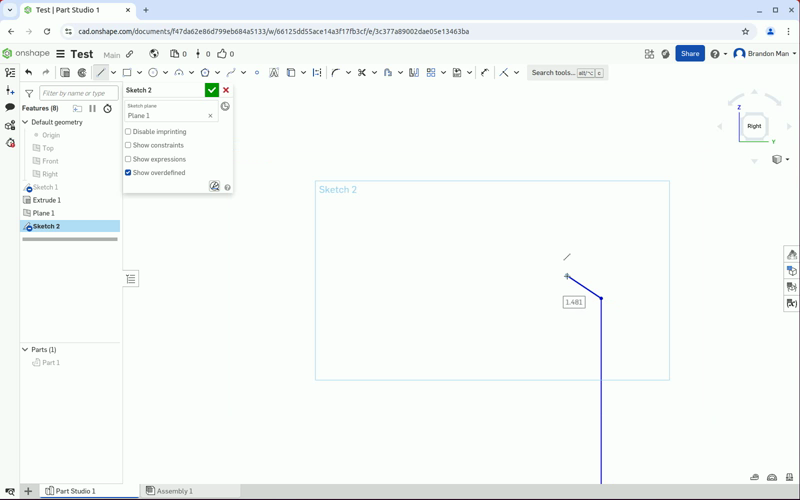
scroll(-6)
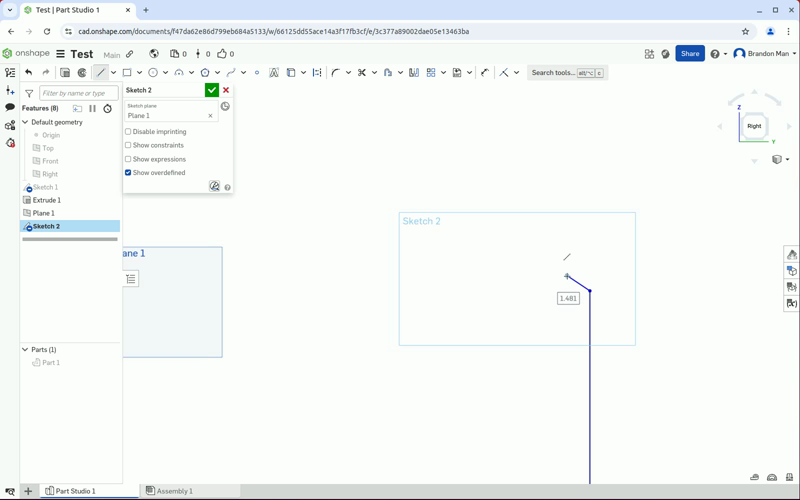
scroll(-6)
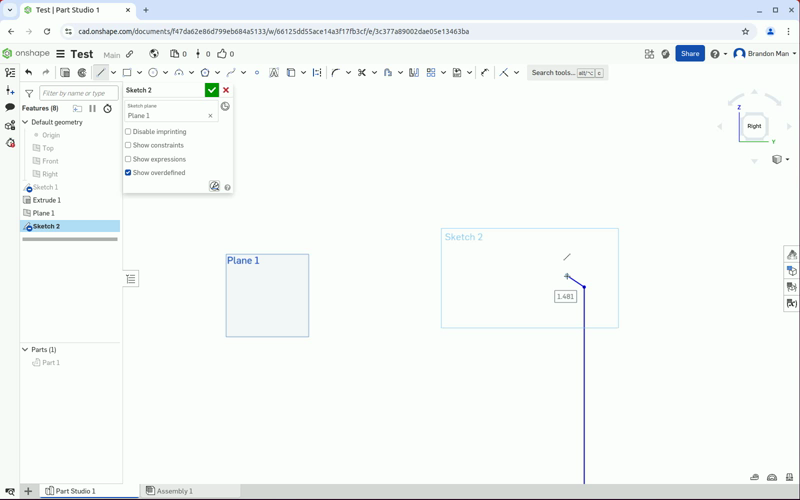
scroll(-6)
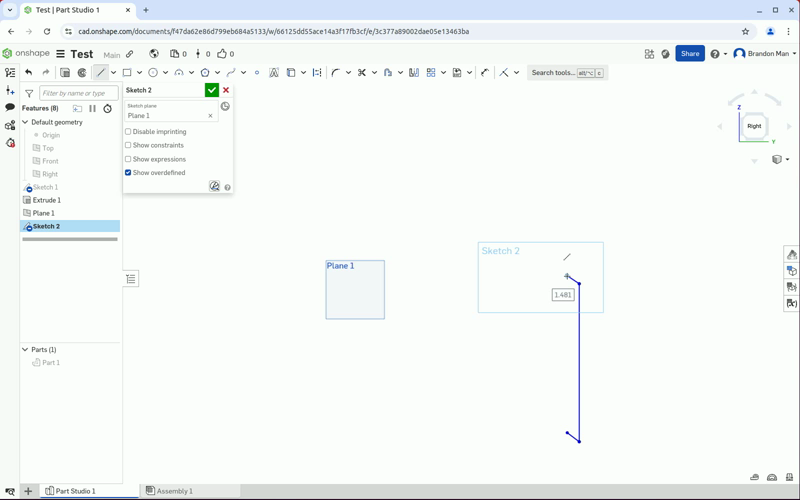
scroll(-6)
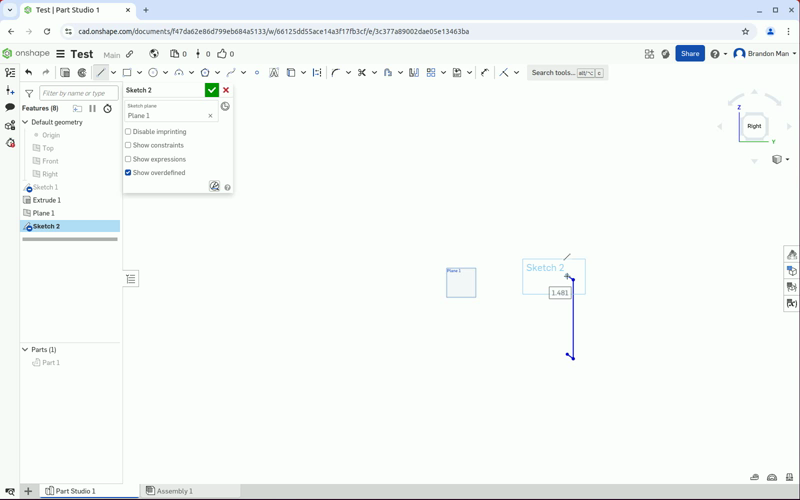
key_up(shift)
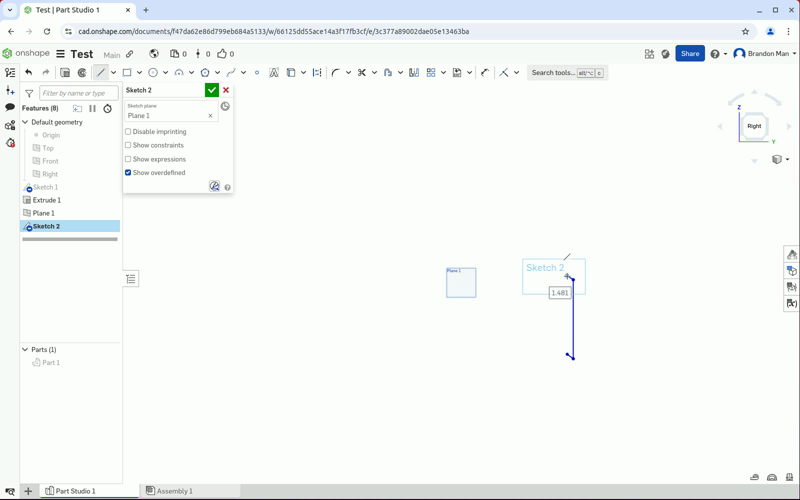
key_down(shift)
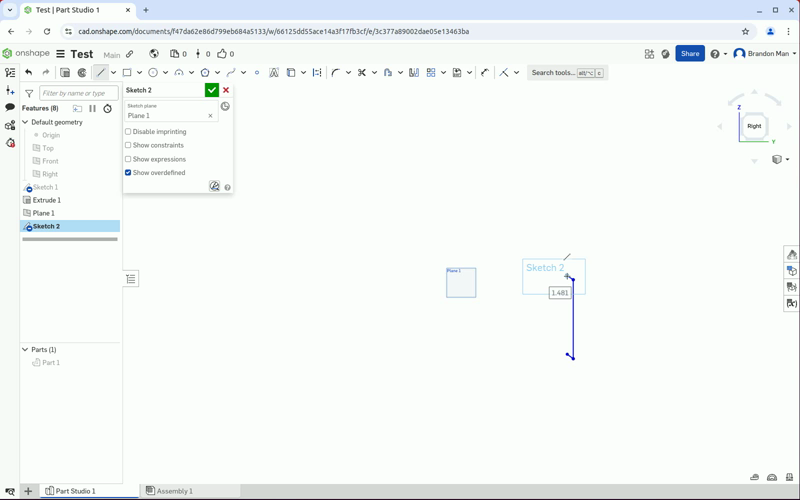
mouse_move(567, 354)
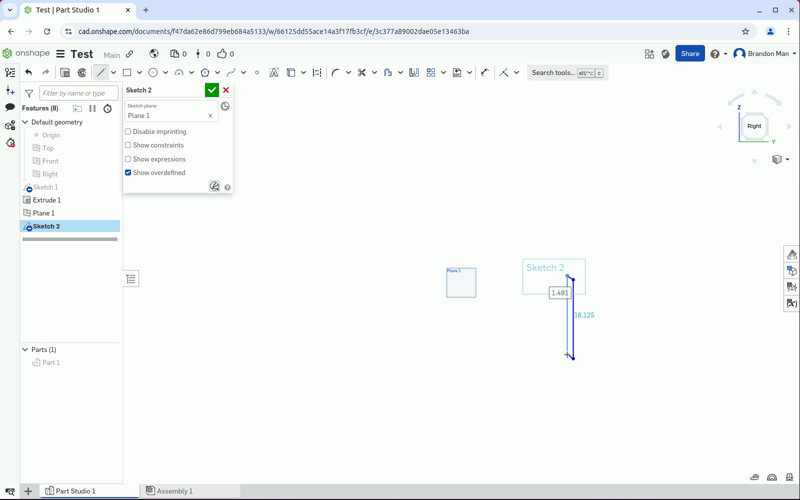
key_up(shift)
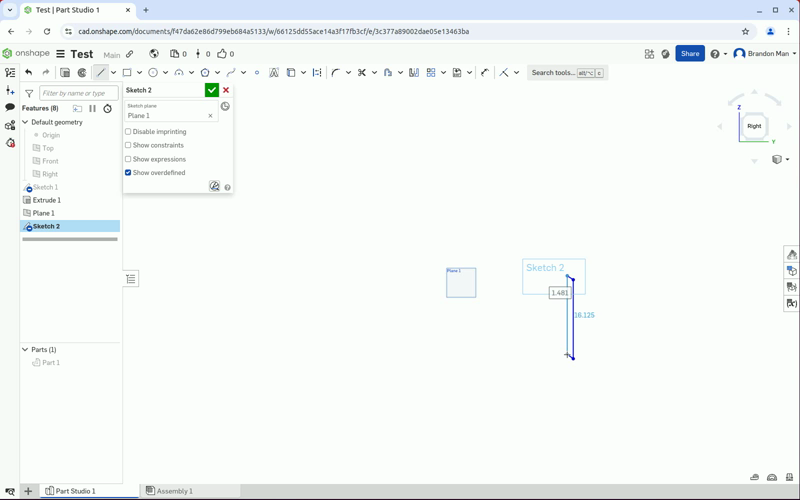
click(567, 354)
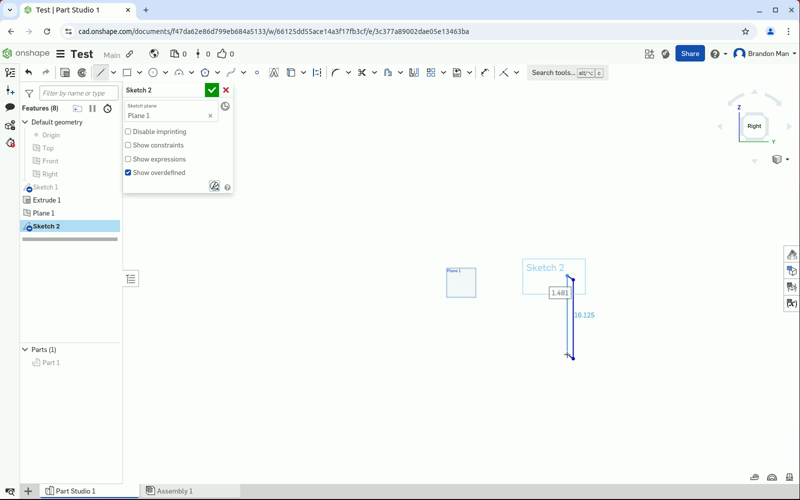
key(esc)
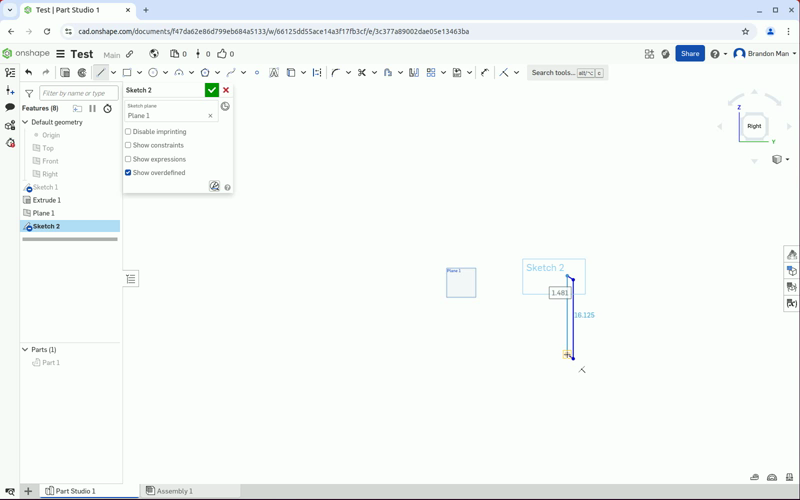
mouse_move(570, 341)
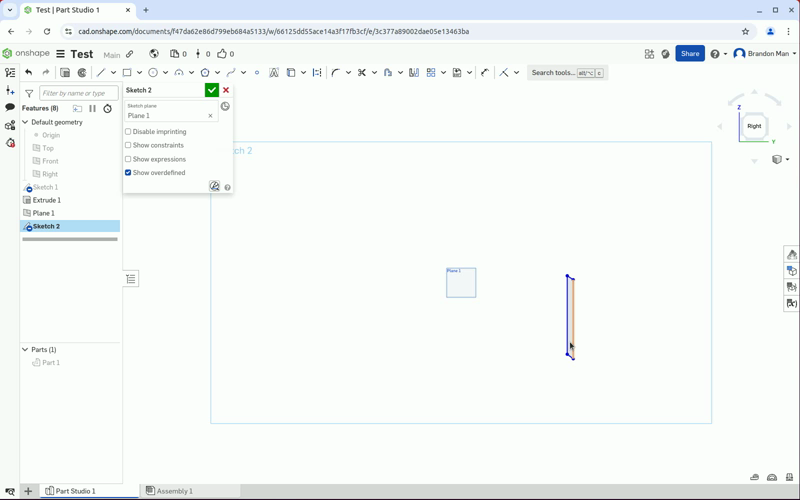
scroll(6)
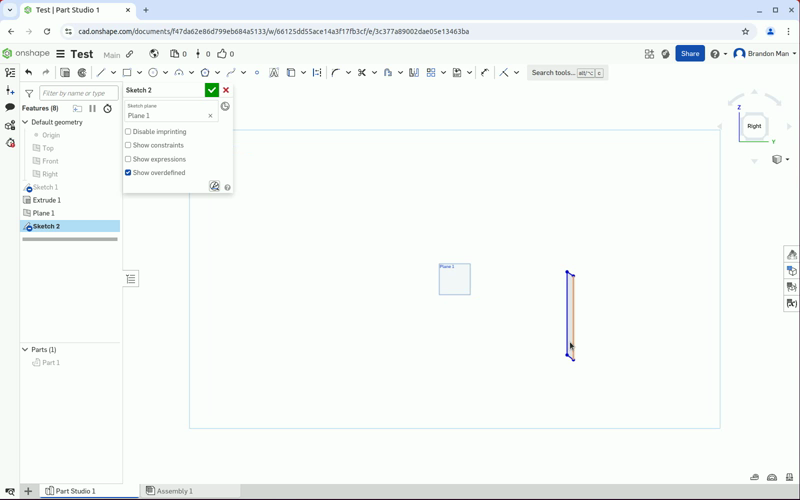
scroll(6)
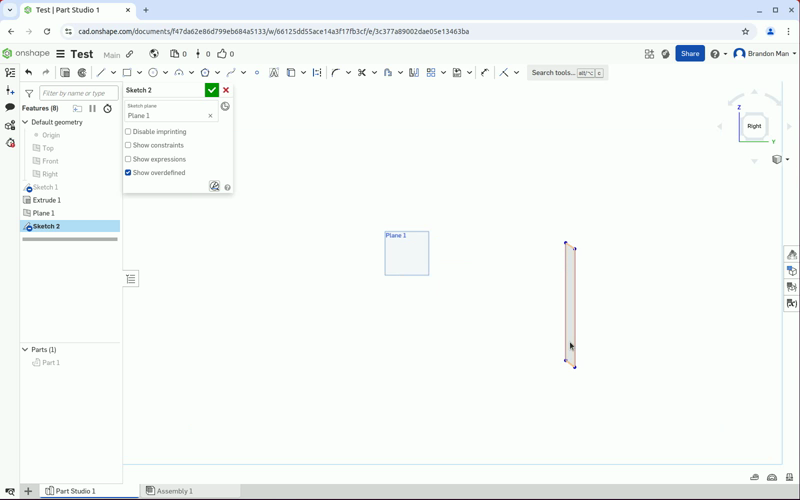
scroll(6)
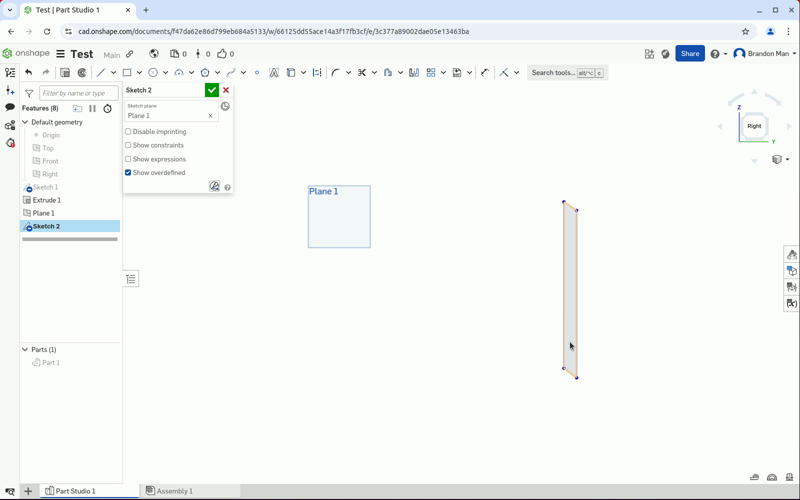
scroll(6)
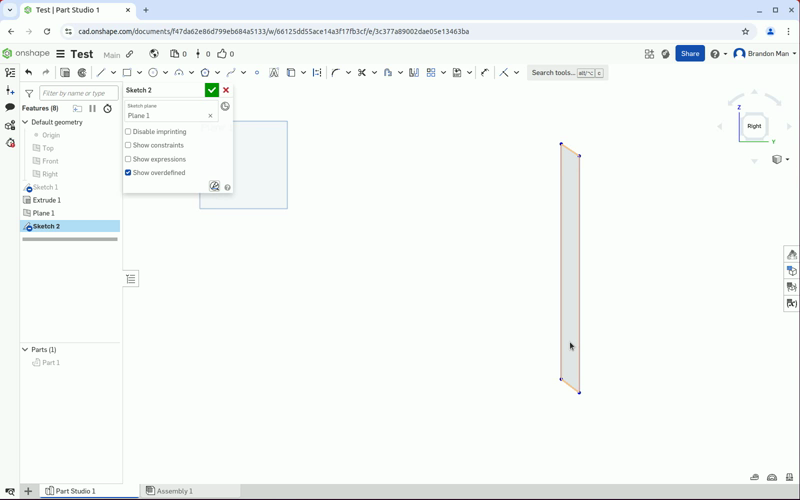
scroll(6)
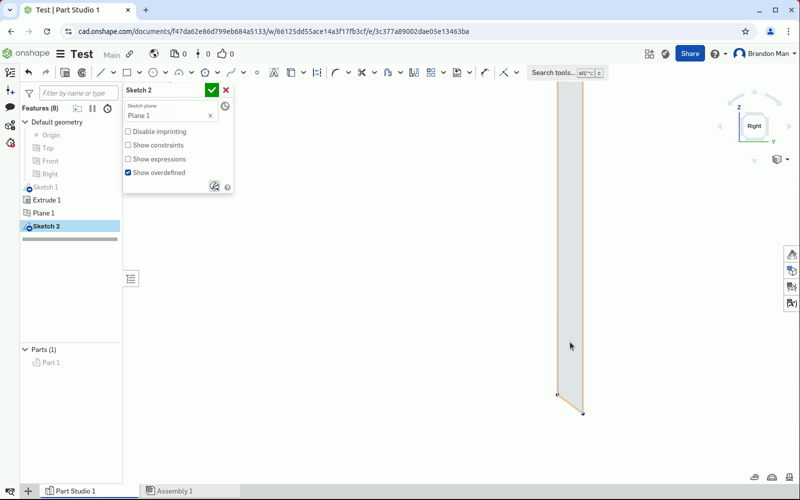
scroll(6)
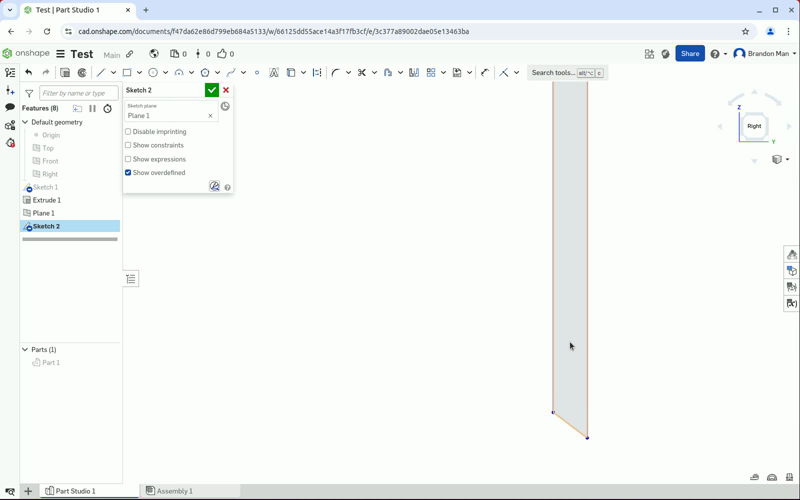
scroll(6)
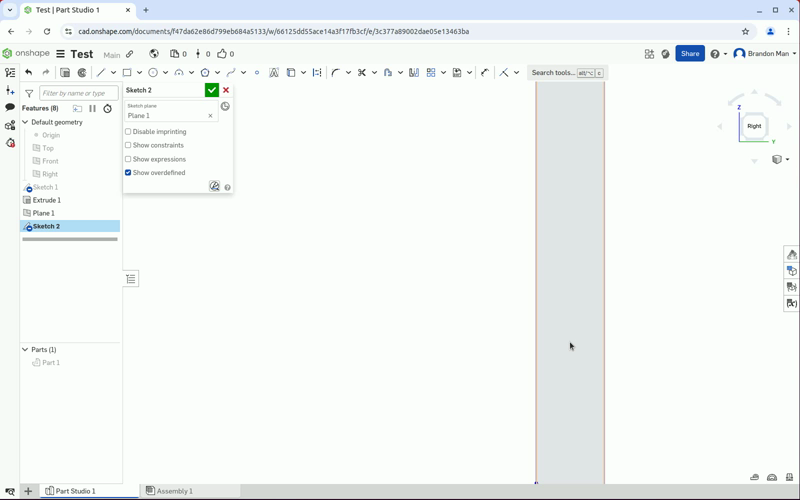
click(570, 341)
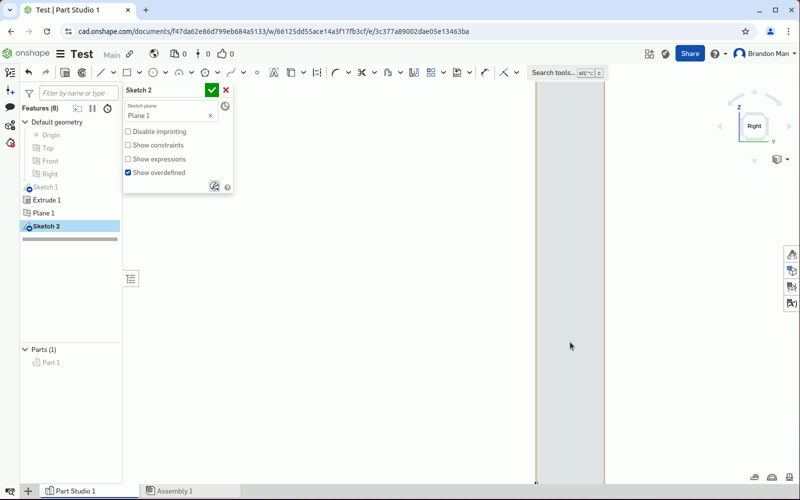
scroll(-6)
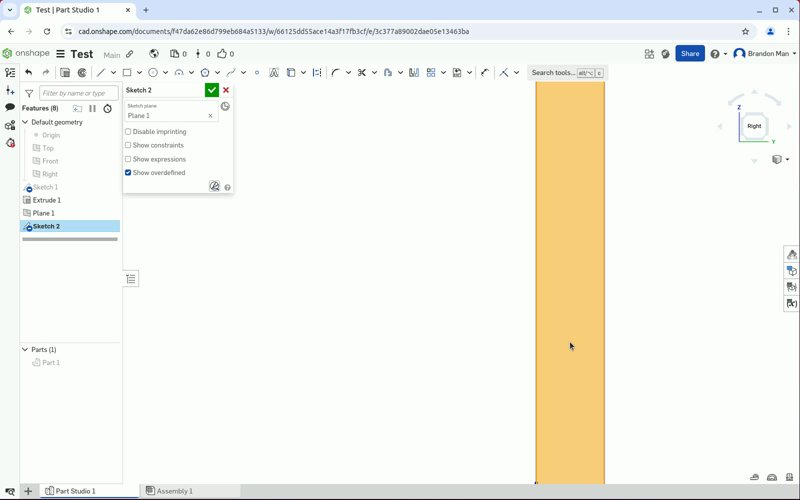
scroll(-6)
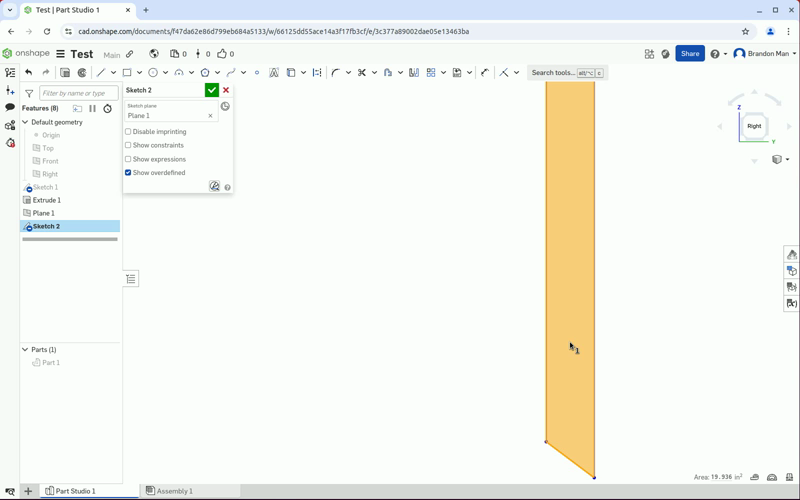
scroll(-6)
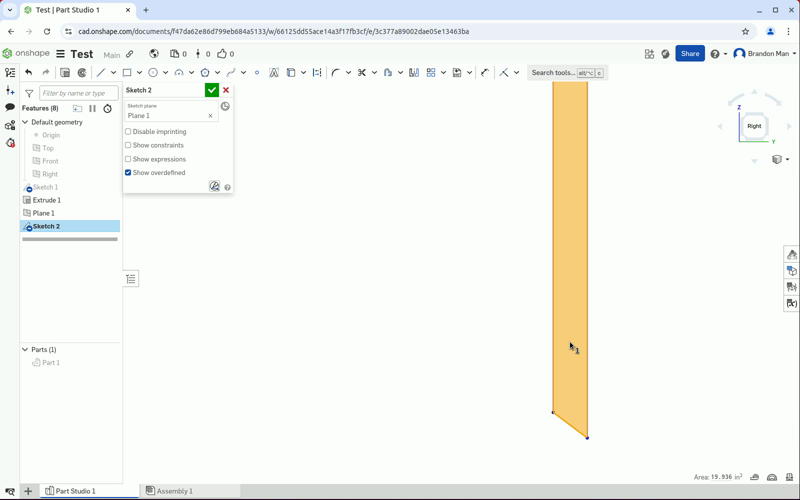
scroll(-6)
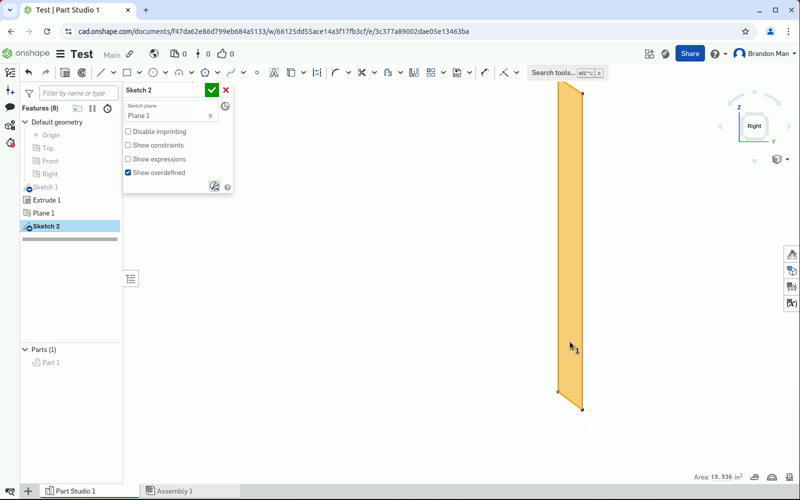
scroll(-6)
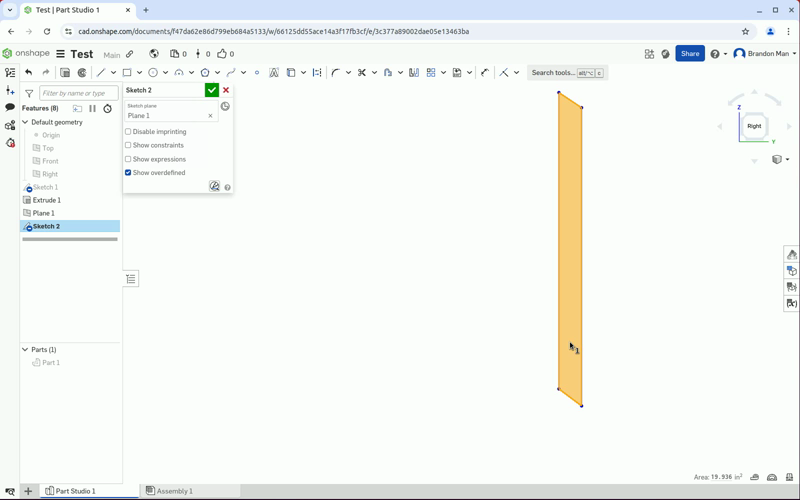
scroll(-6)
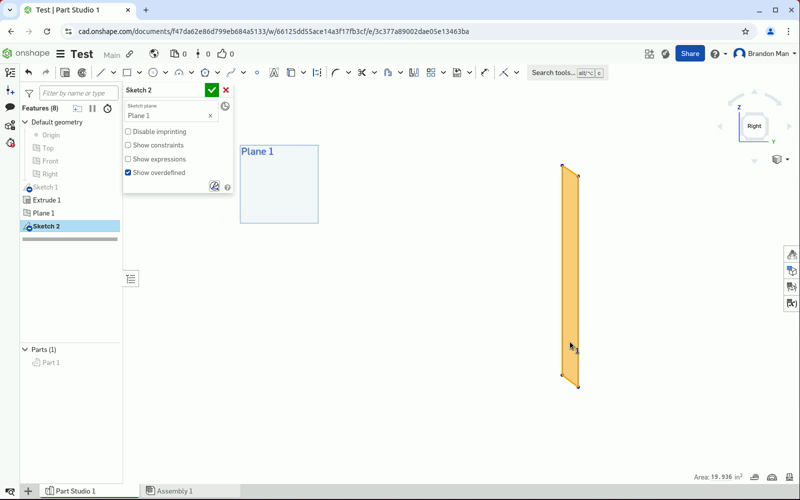
scroll(-6)
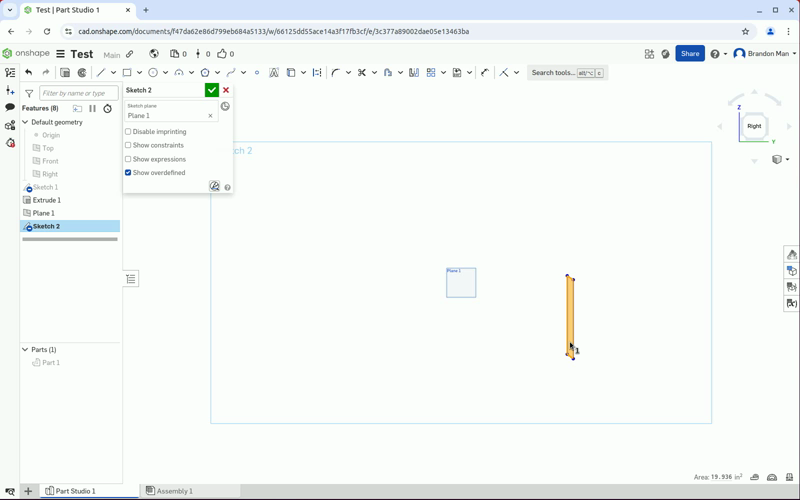
mouse_move(73, 352)
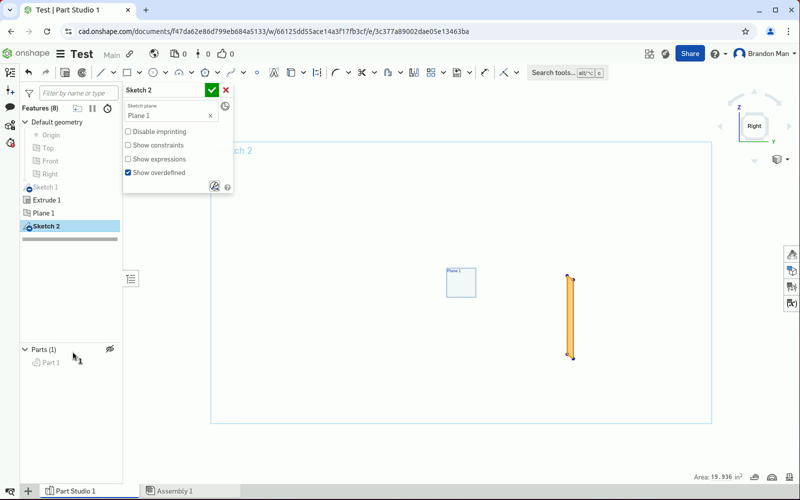
key(shift+y)
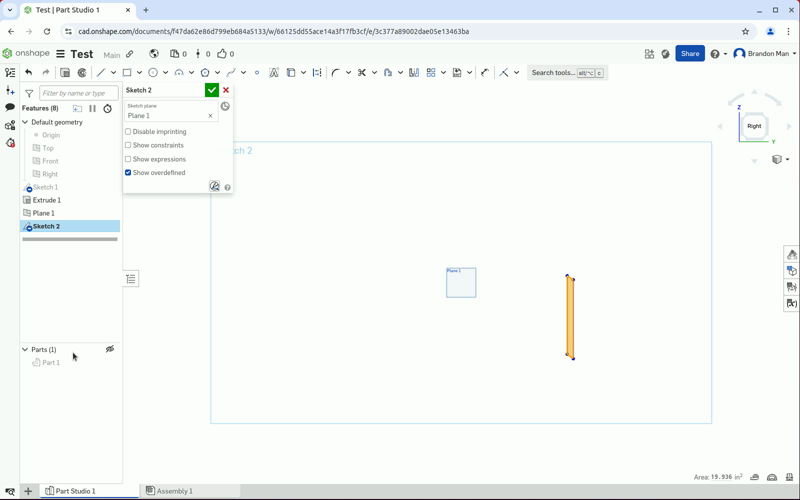
key(shift+e)
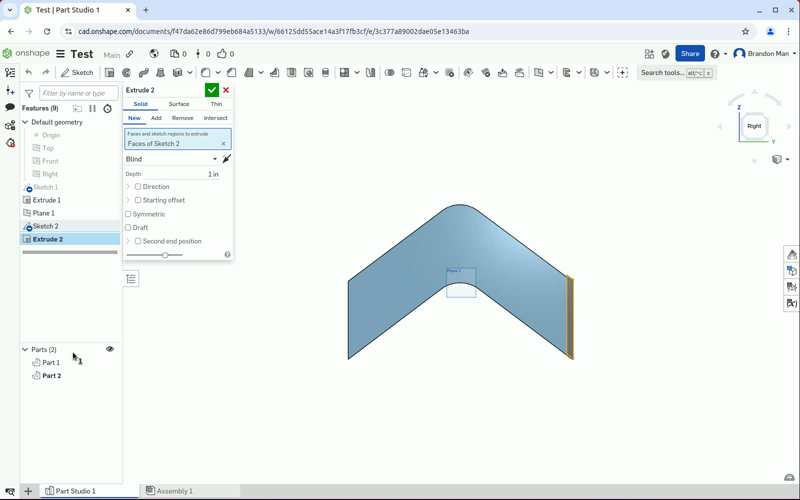
mouse_move(143, 106)
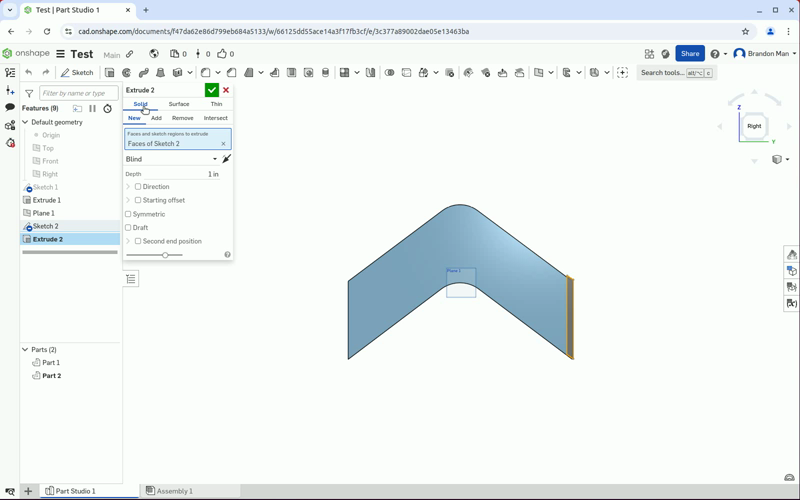
click(143, 106)
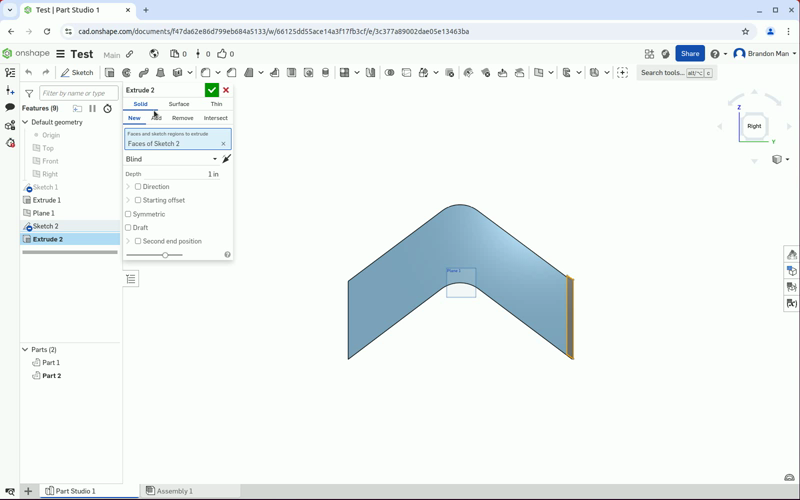
mouse_move(186, 120)
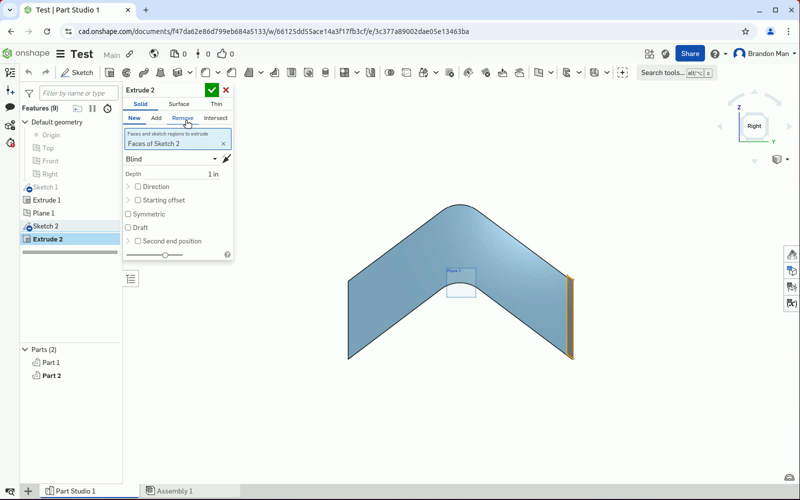
click(186, 120)
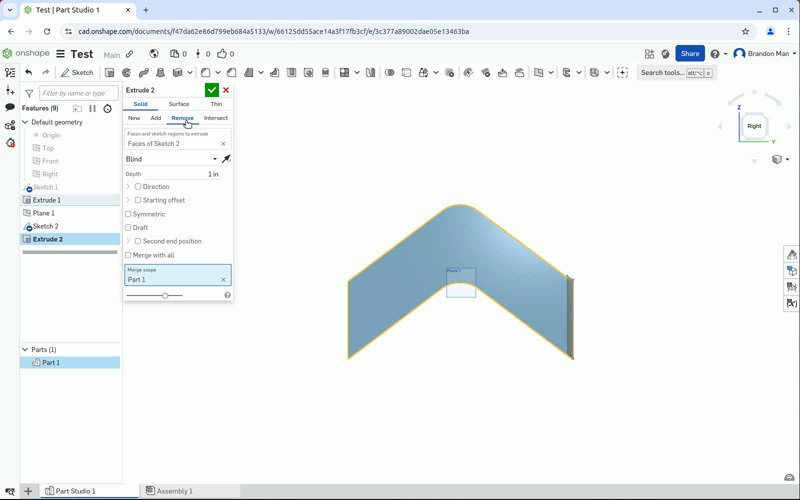
key(tab, 4)
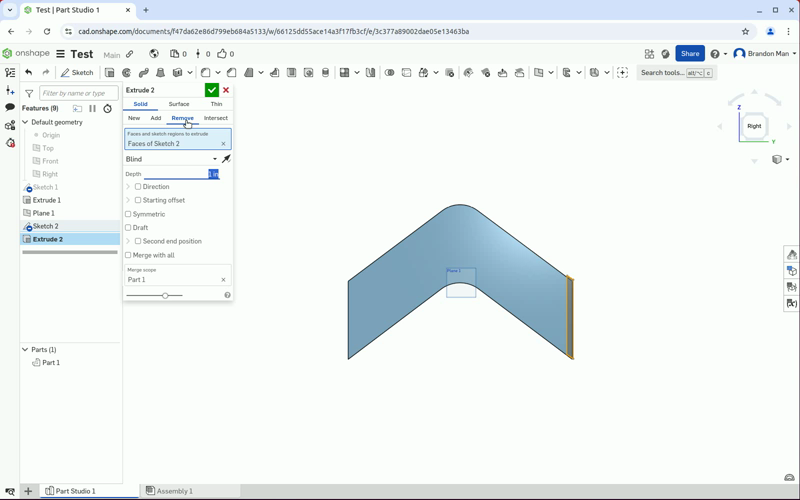
text(3.611)
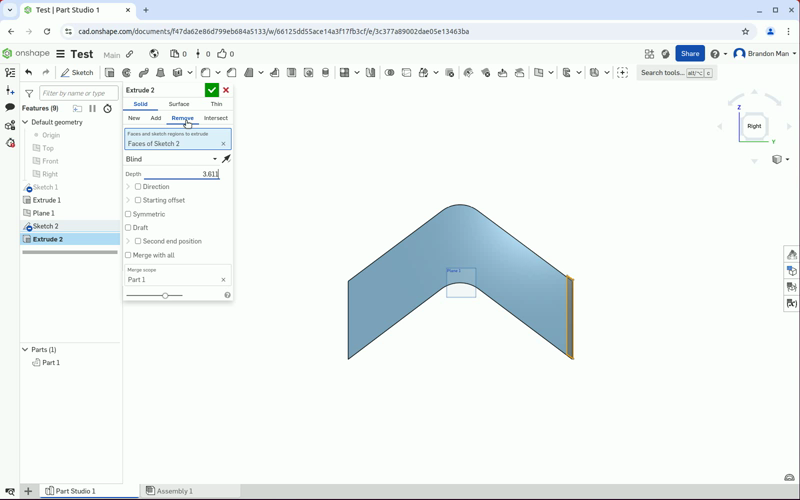
key(tab, 6)
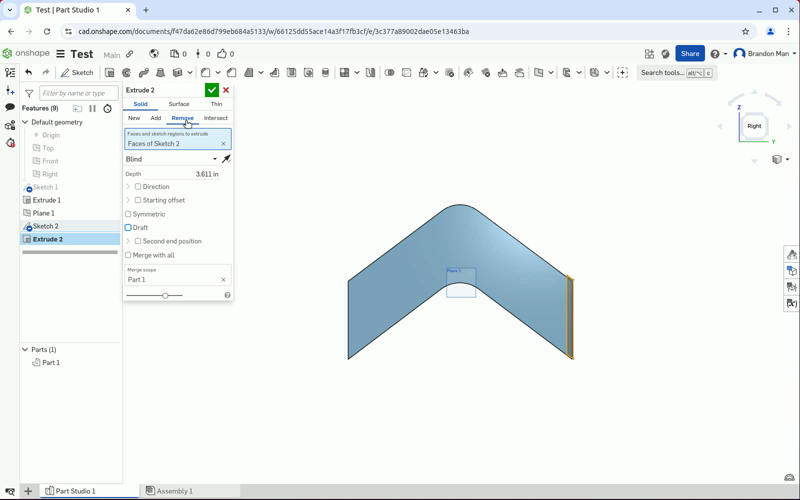
key(space)
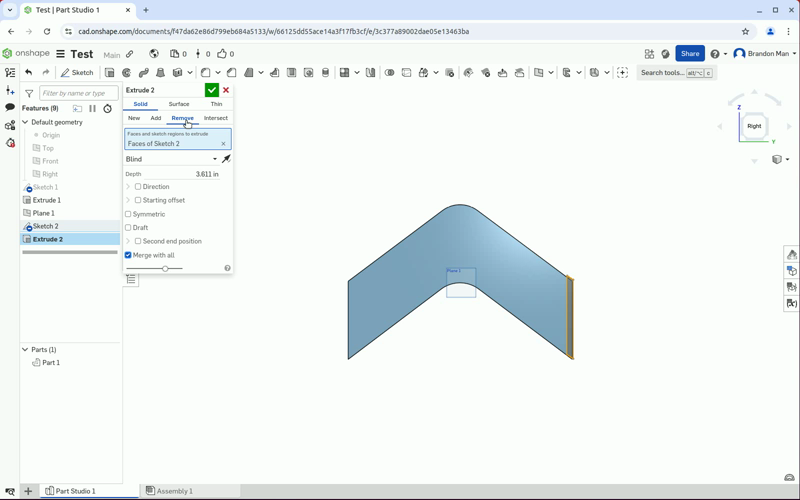
key(enter)
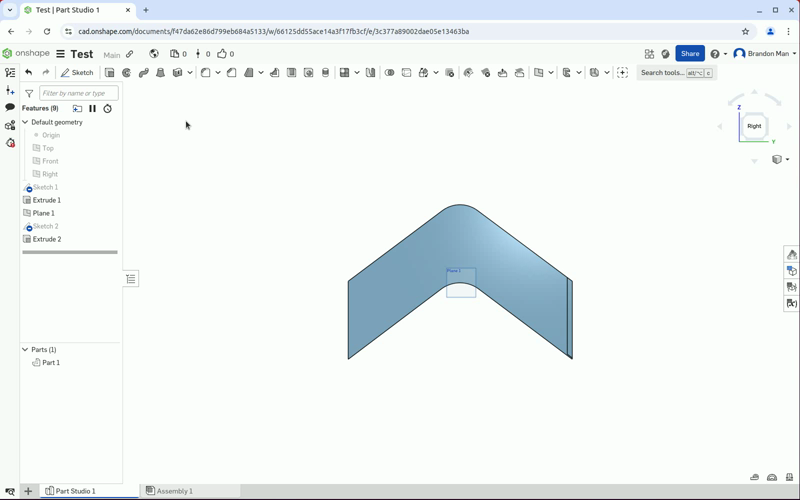
key(shift+h)
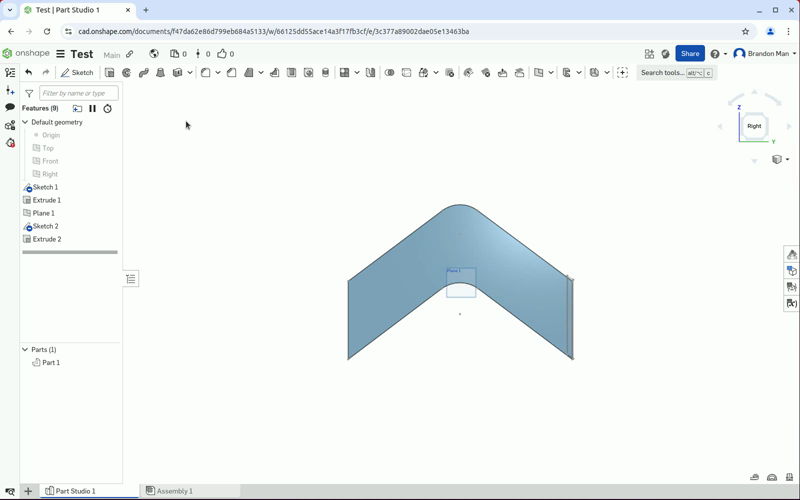
key(shift+h)
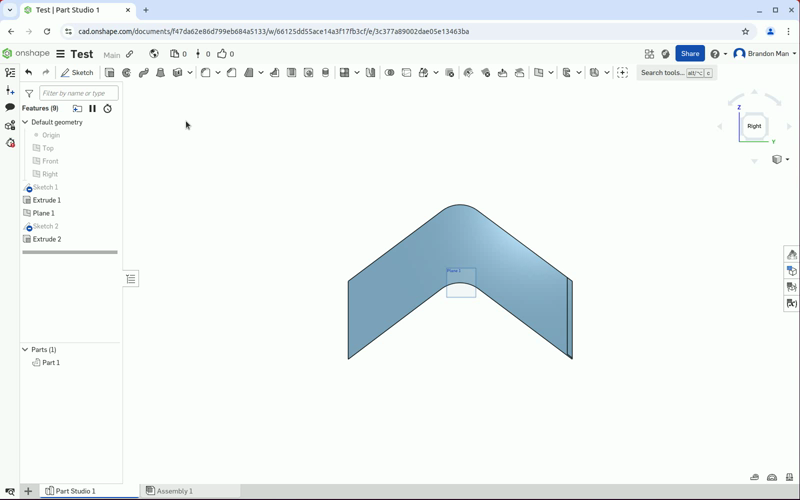
mouse_move(73, 189)
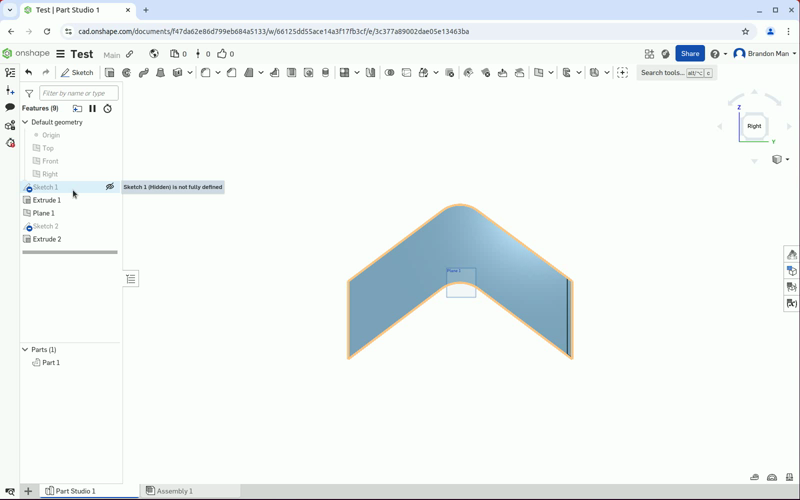
click(73, 189)
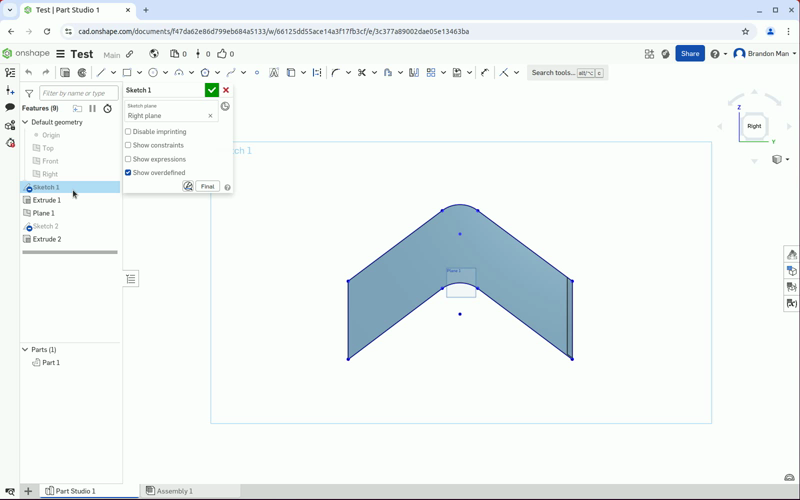
mouse_move(229, 92)
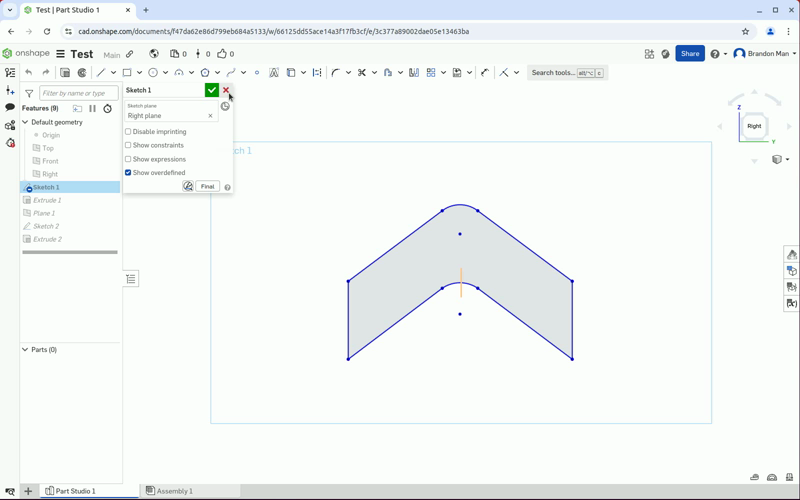
click(229, 92)
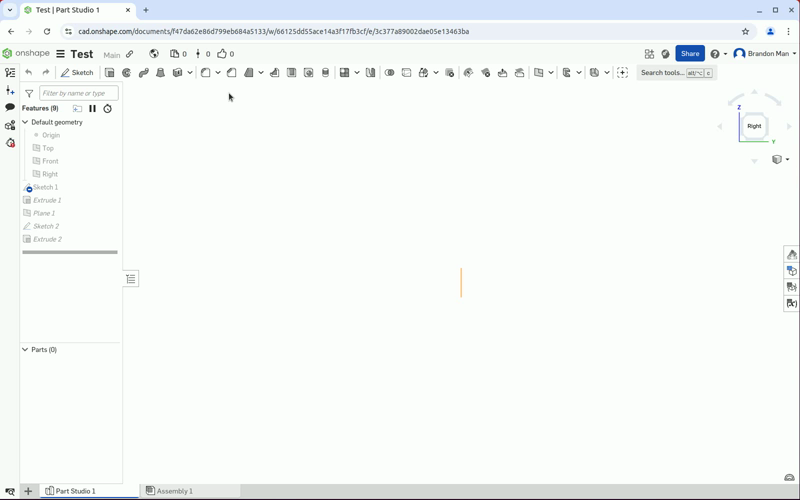
key(shift+s)
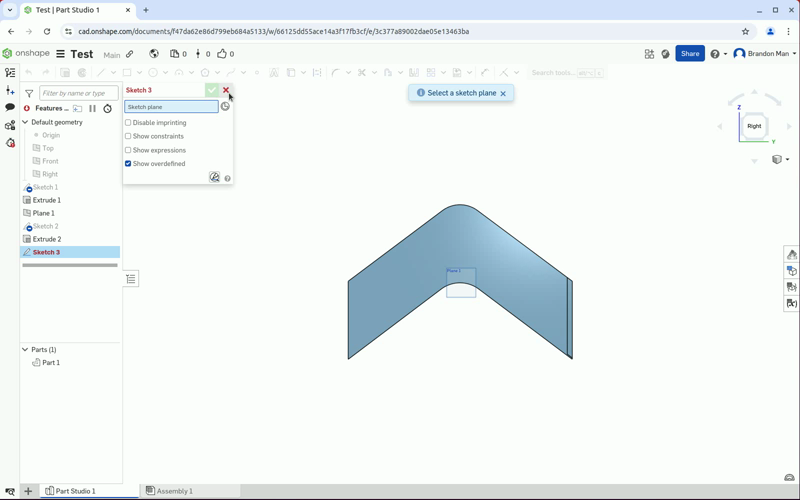
mouse_move(73, 215)
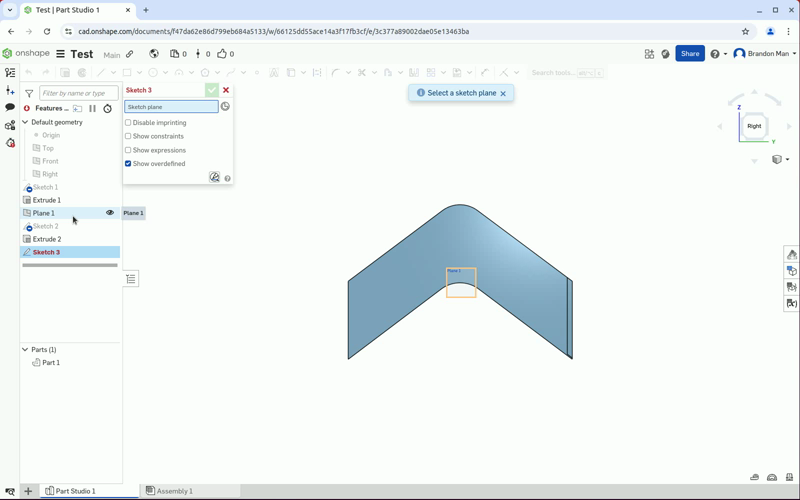
click(73, 215)
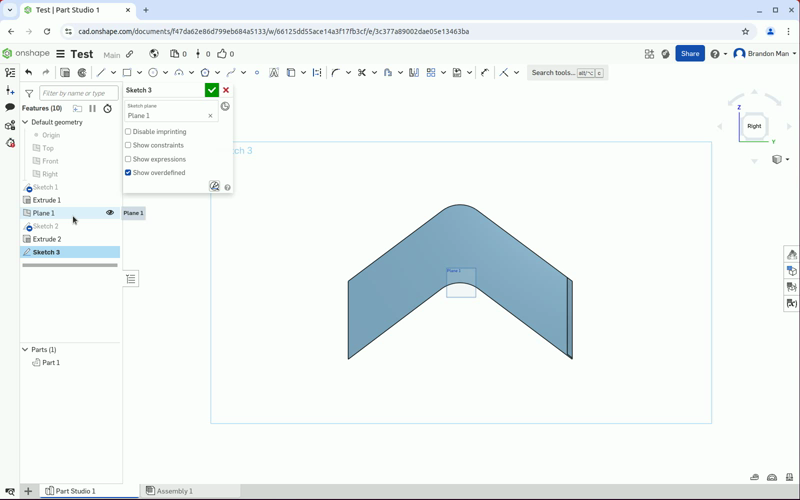
mouse_move(73, 352)
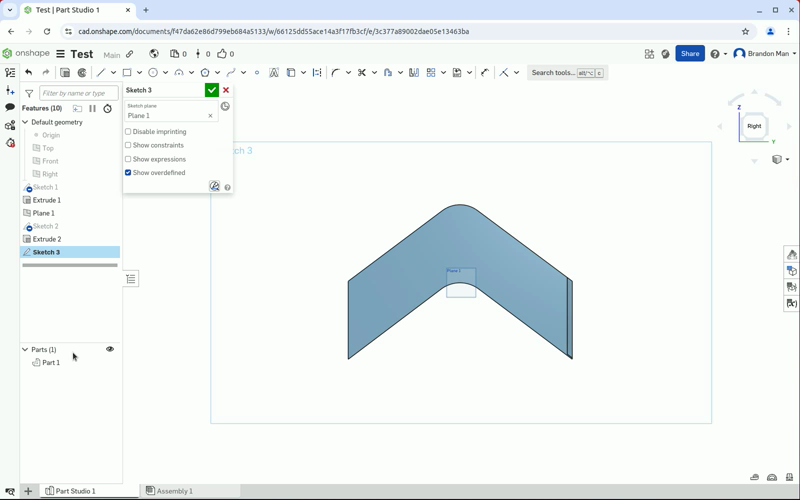
key(y)
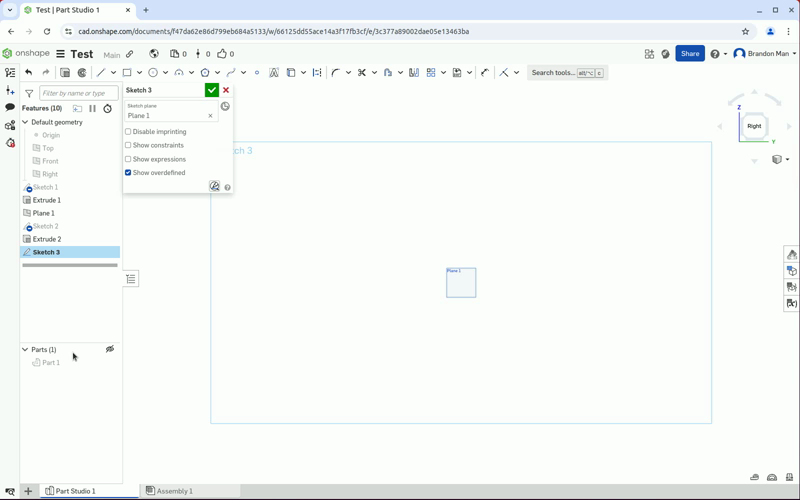
key(l)
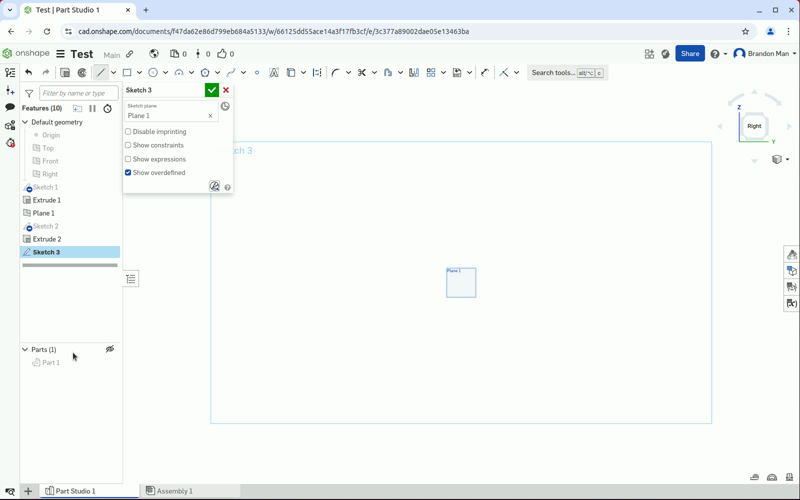
key_down(shift)
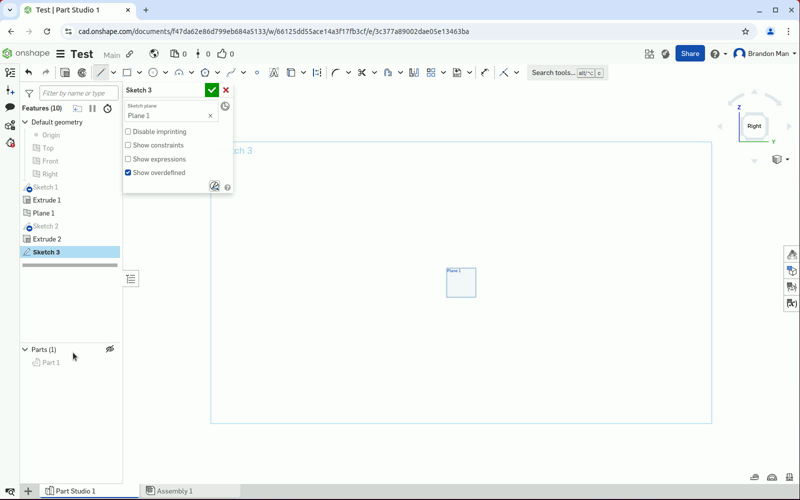
mouse_move(348, 359)
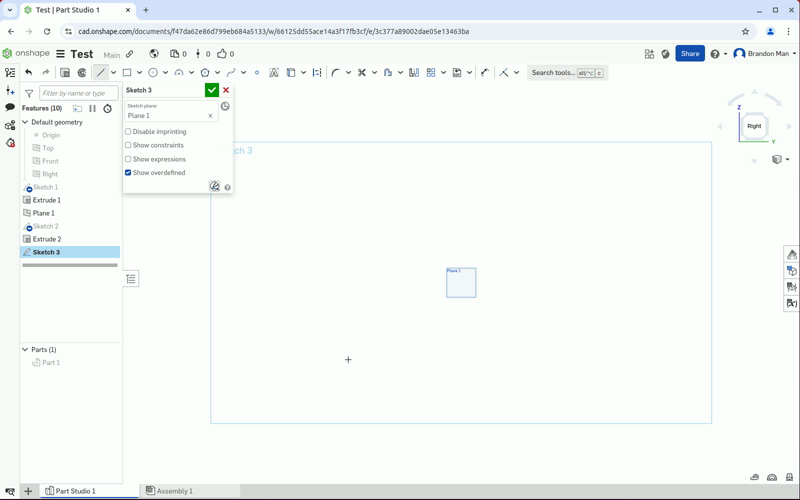
click(348, 359)
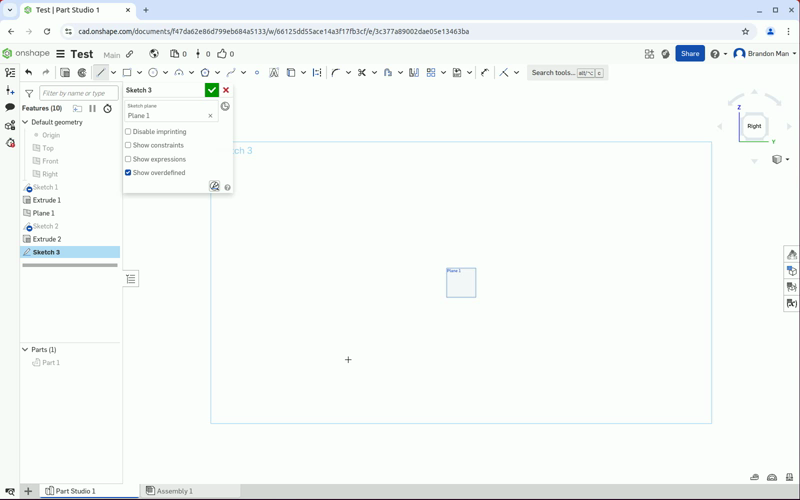
key_up(shift)
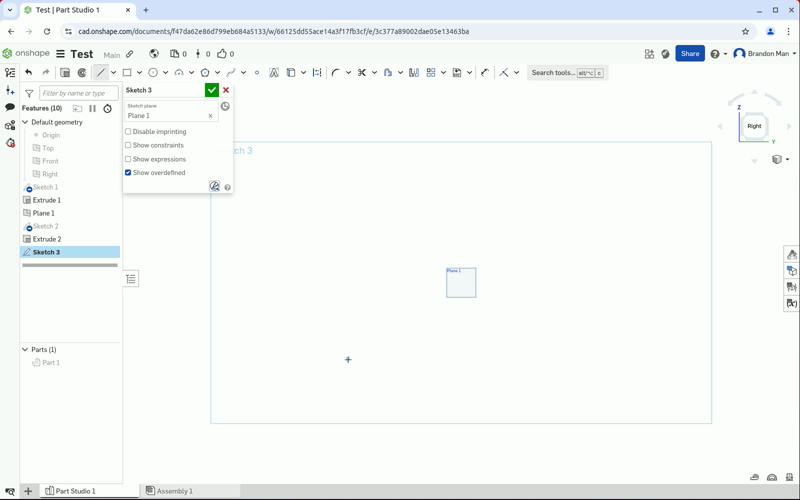
key_down(shift)
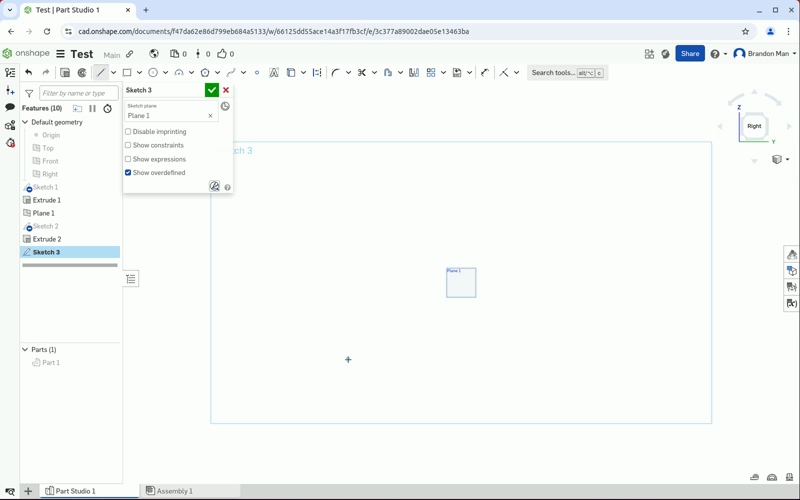
mouse_move(378, 359)
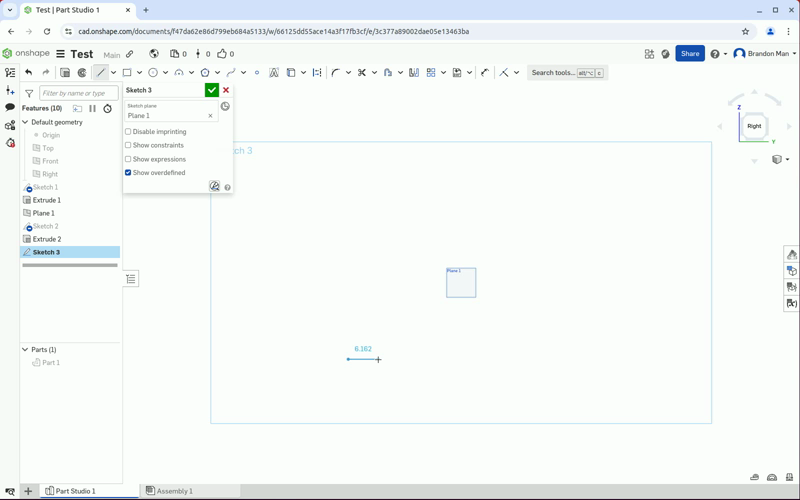
mouse_move(354, 354)
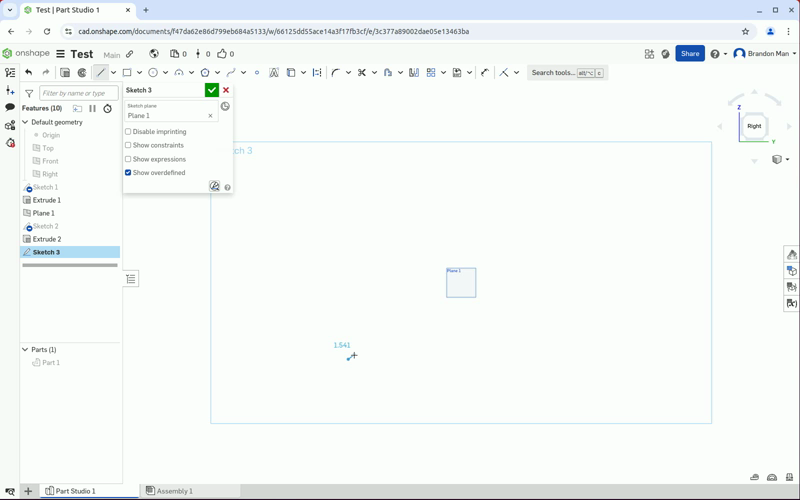
scroll(6)
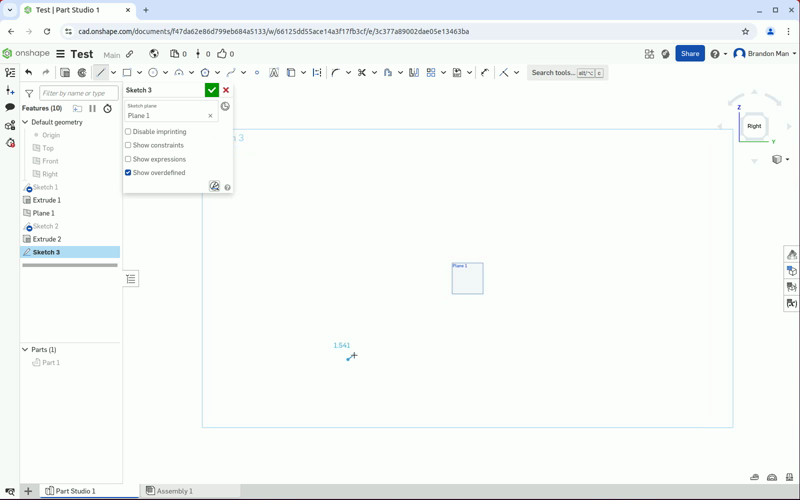
scroll(6)
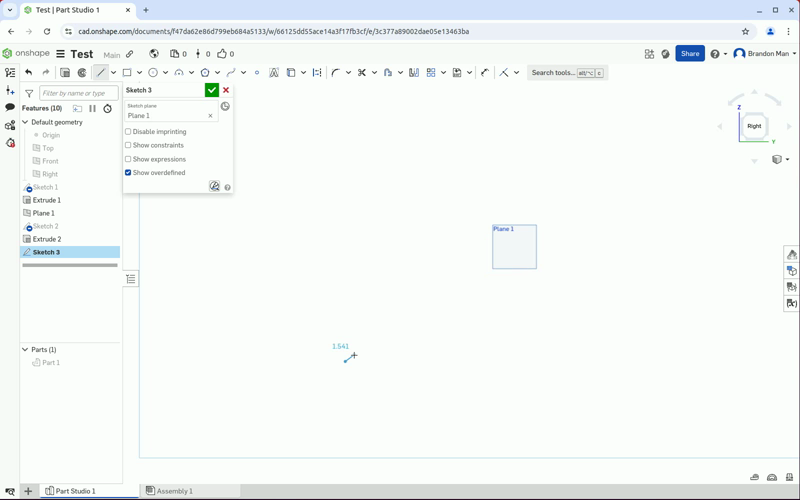
scroll(6)
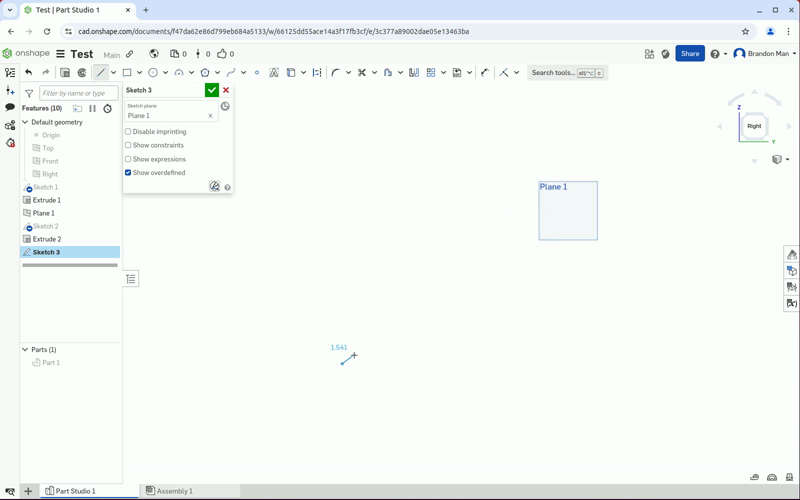
scroll(6)
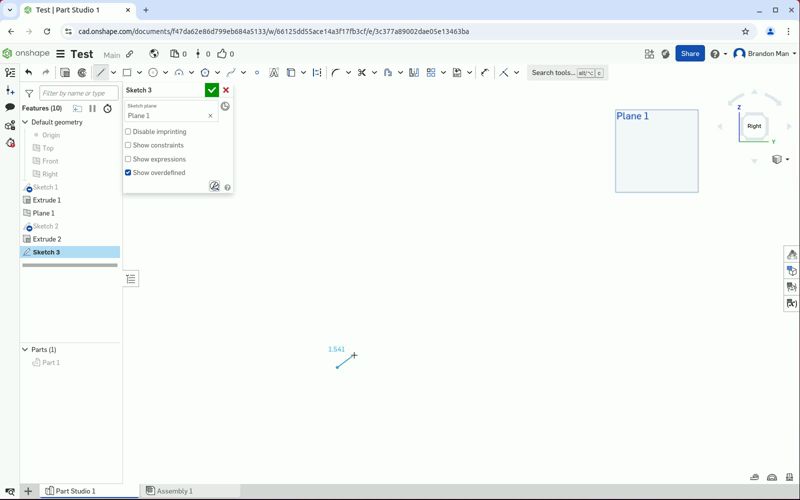
scroll(6)
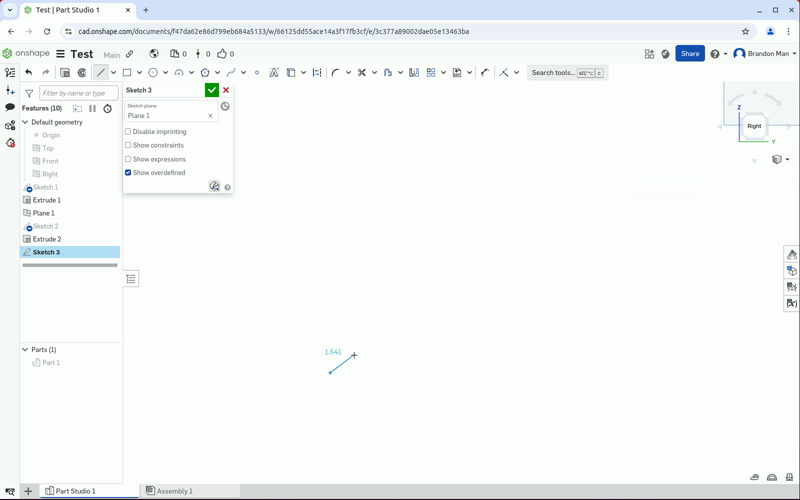
scroll(6)
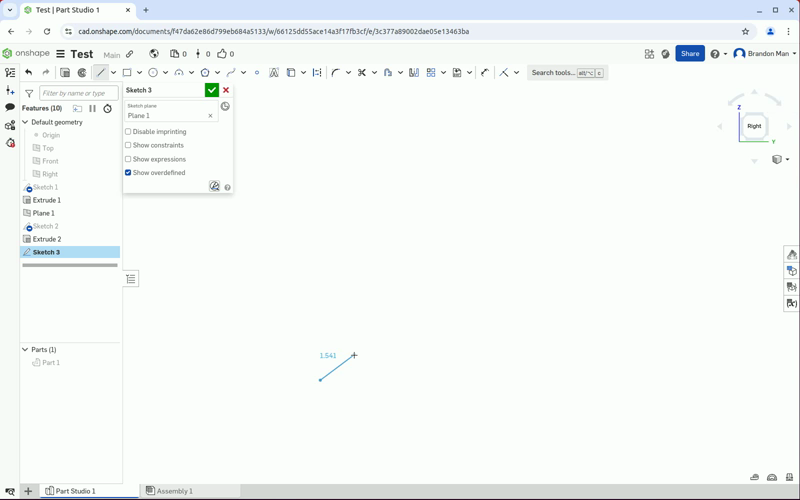
scroll(6)
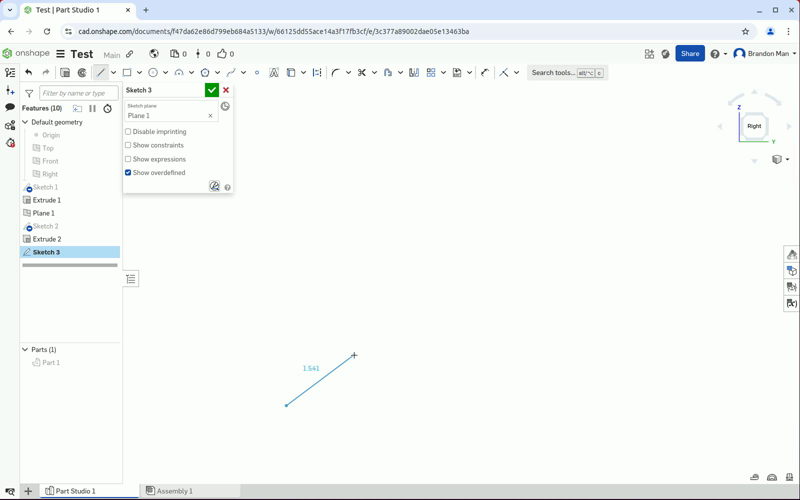
click(354, 354)
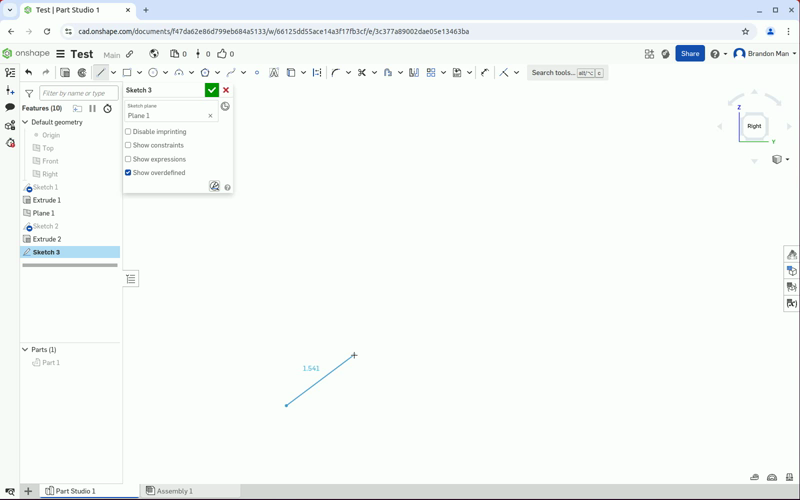
scroll(-6)
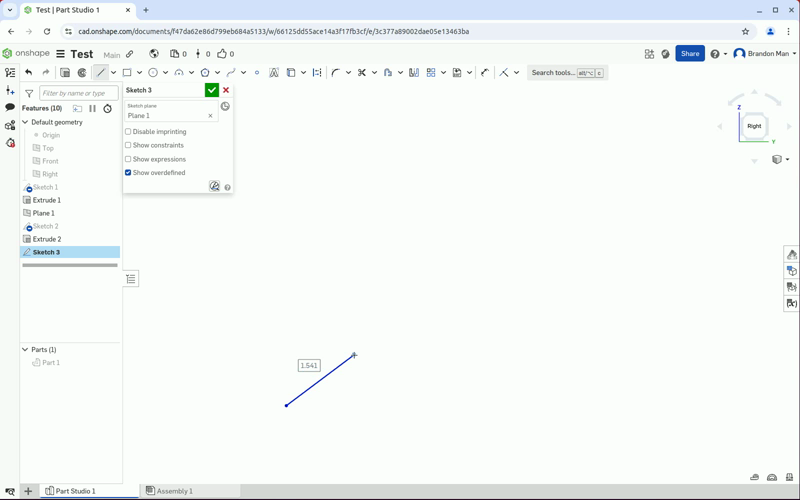
scroll(-6)
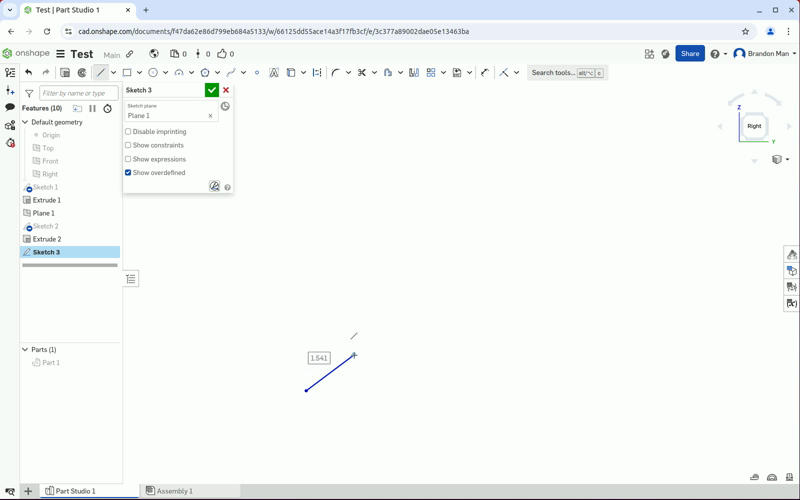
scroll(-6)
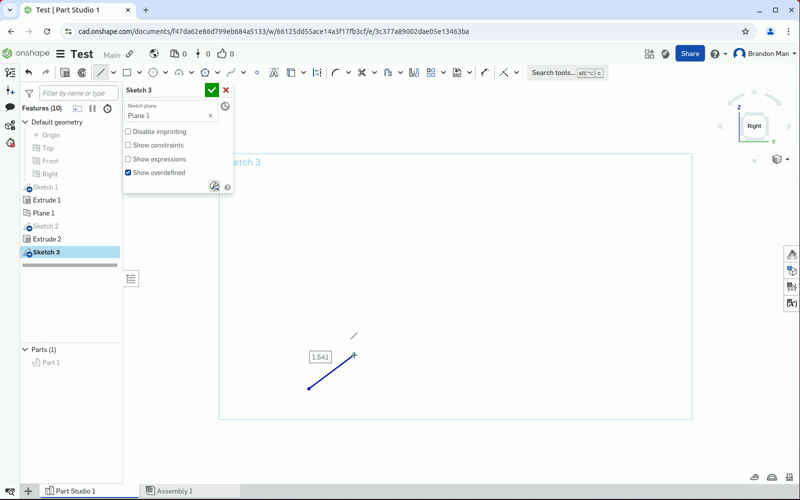
scroll(-6)
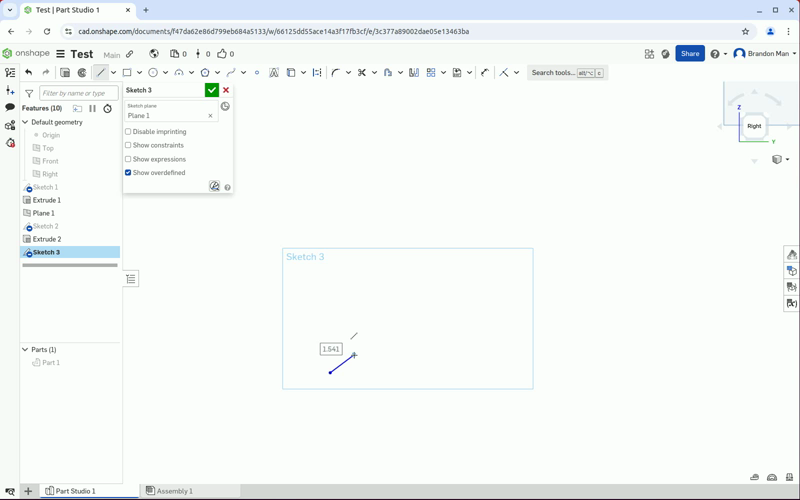
scroll(-6)
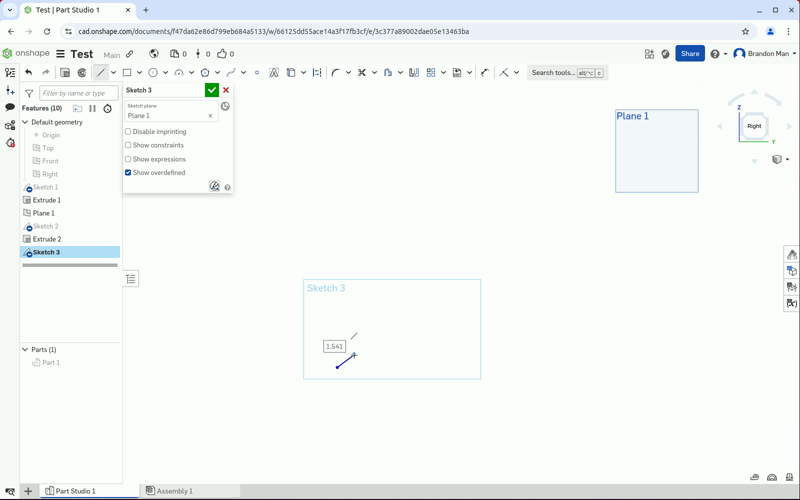
scroll(-6)
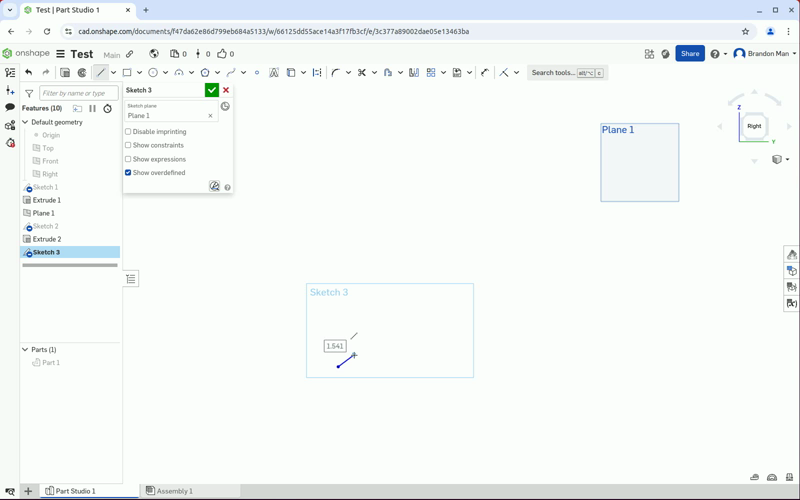
scroll(-6)
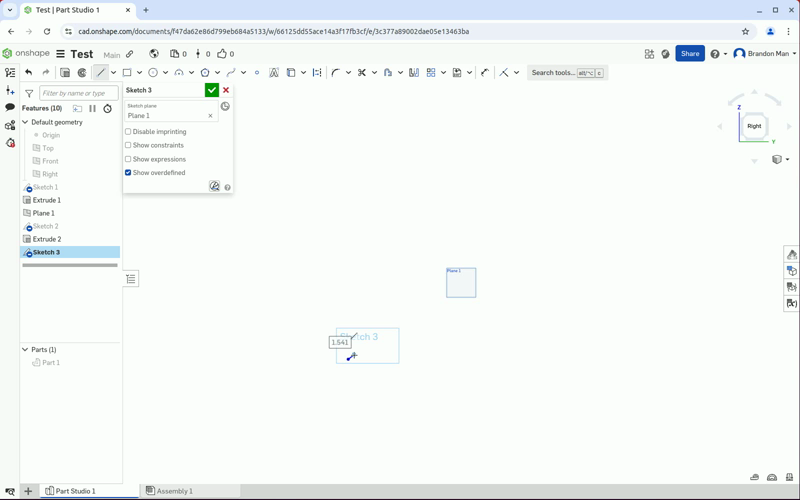
key_up(shift)
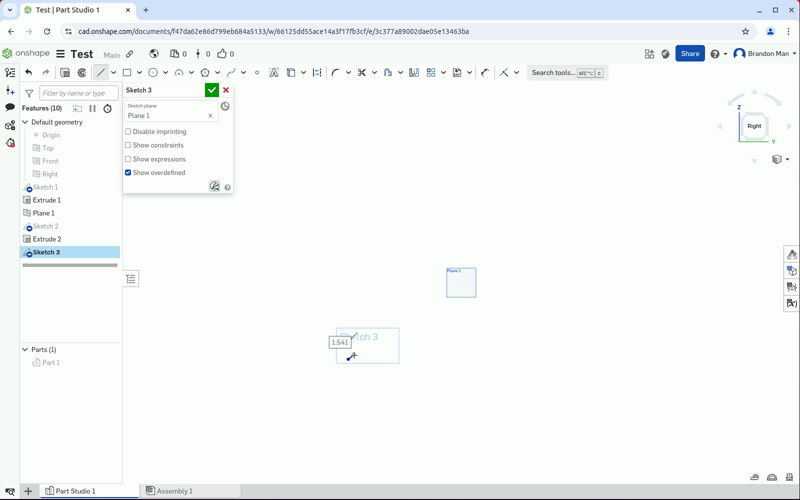
key_down(shift)
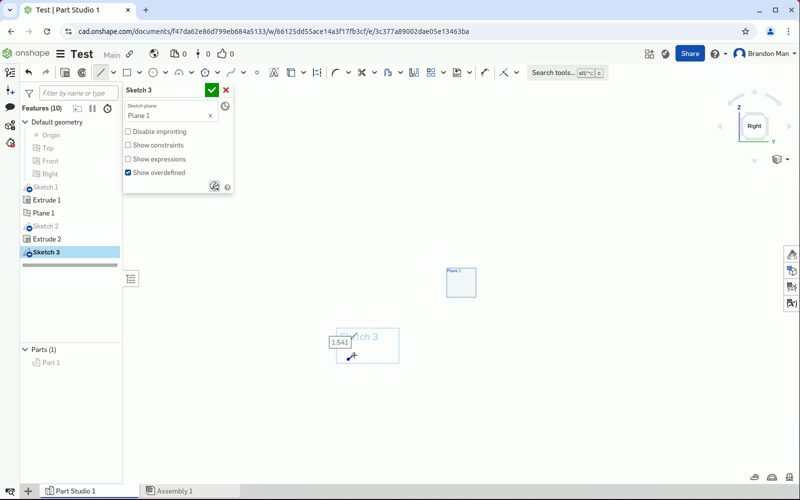
mouse_move(354, 276)
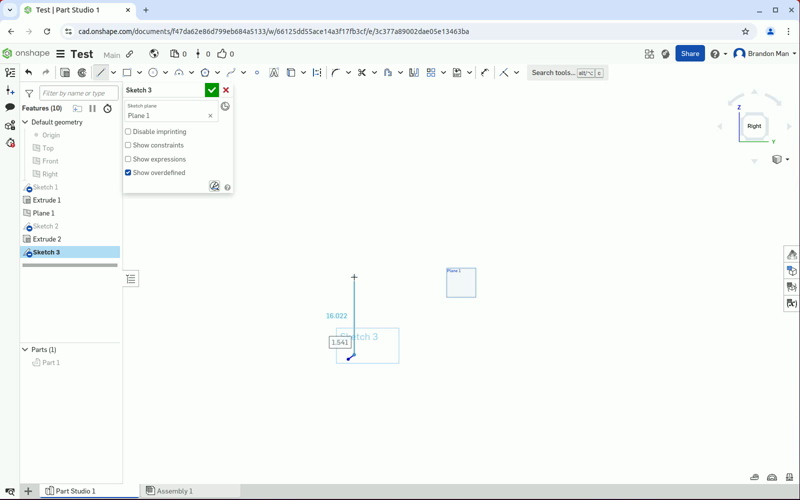
click(354, 276)
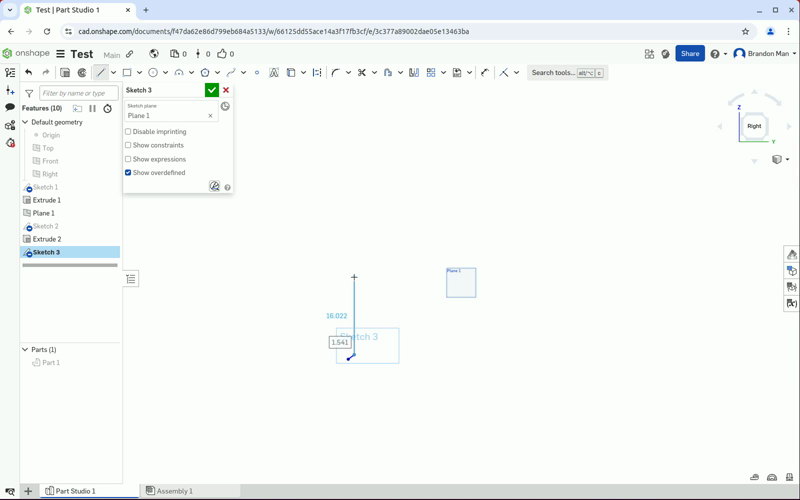
key_up(shift)
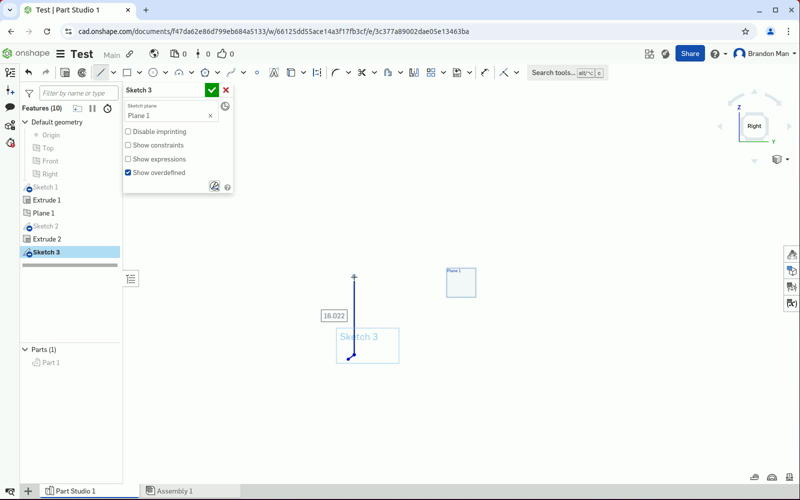
key_down(shift)
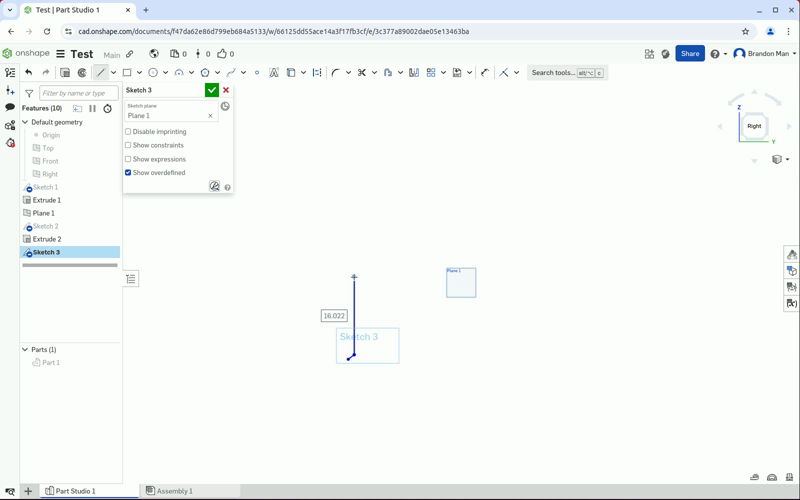
mouse_move(384, 276)
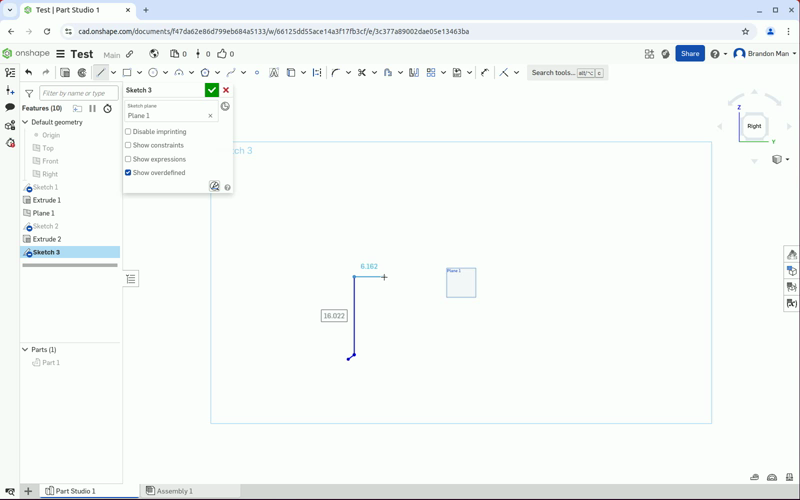
mouse_move(348, 281)
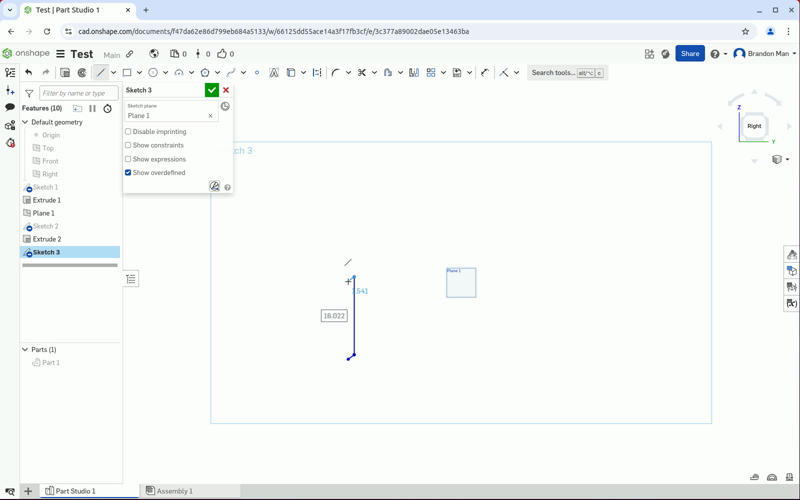
scroll(6)
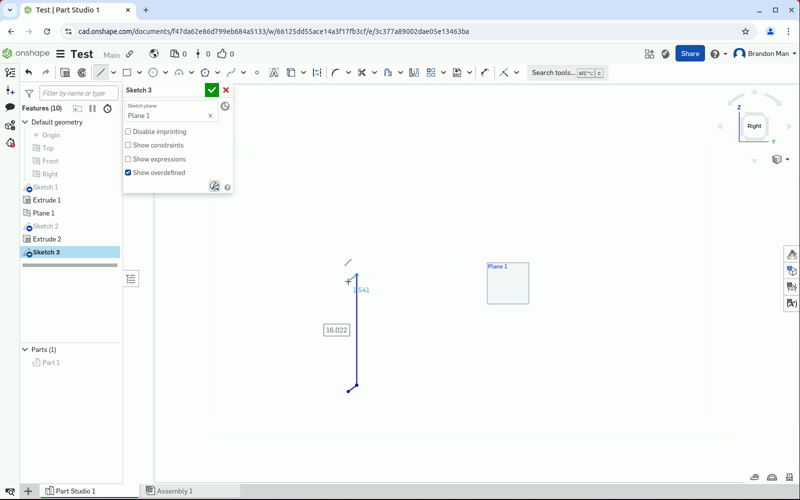
scroll(6)
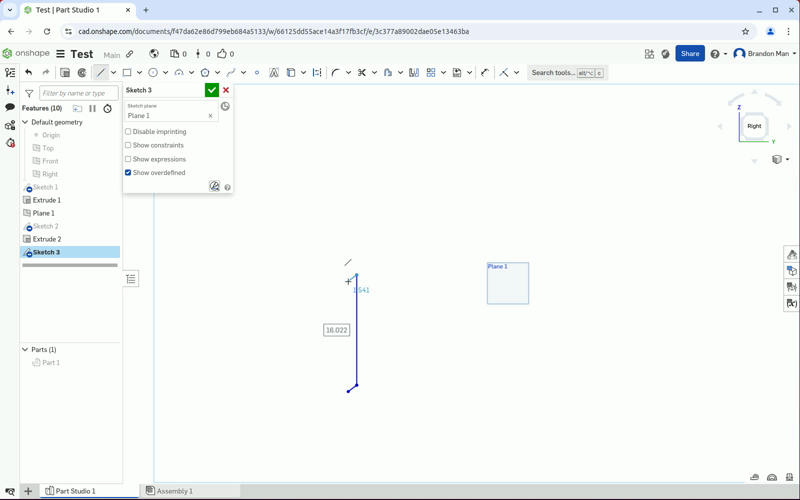
scroll(6)
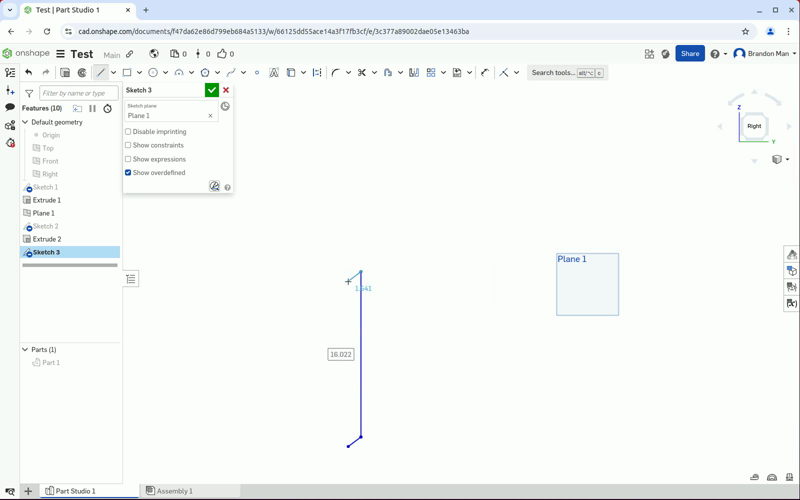
scroll(6)
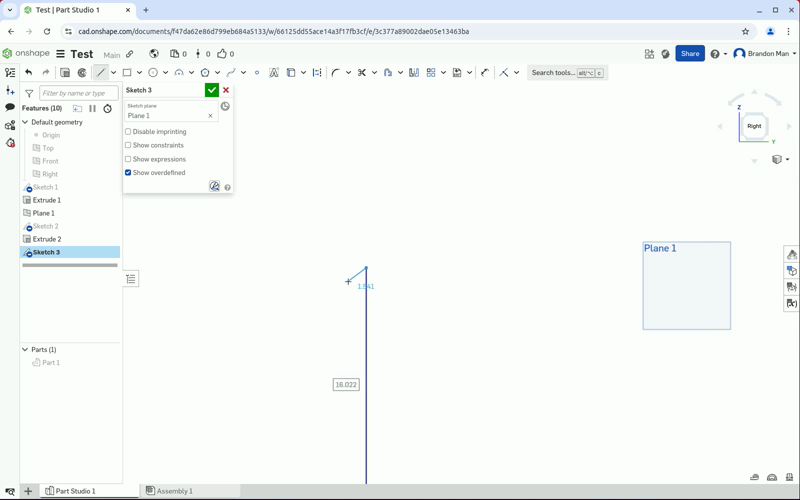
scroll(6)
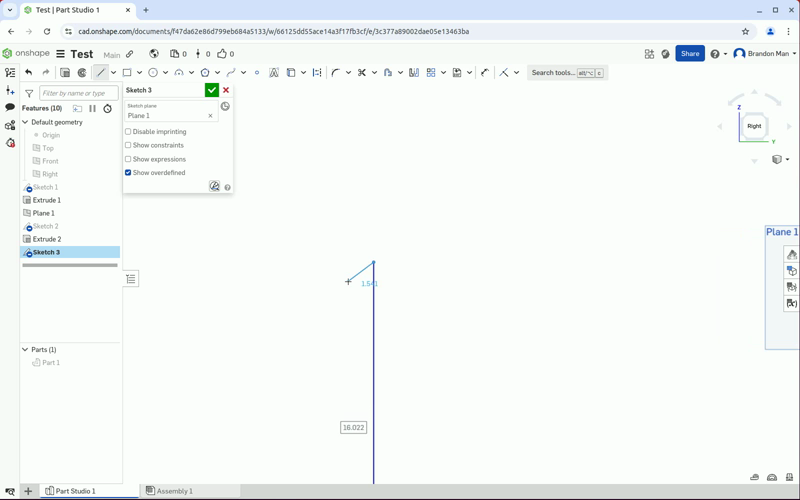
scroll(6)
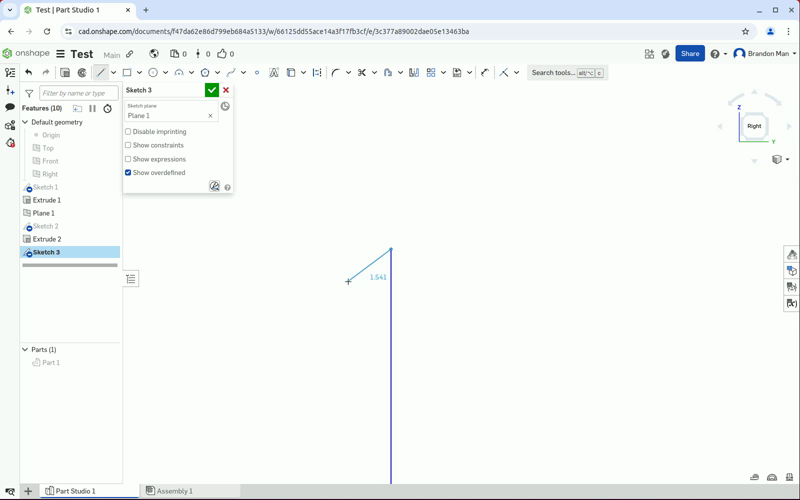
scroll(6)
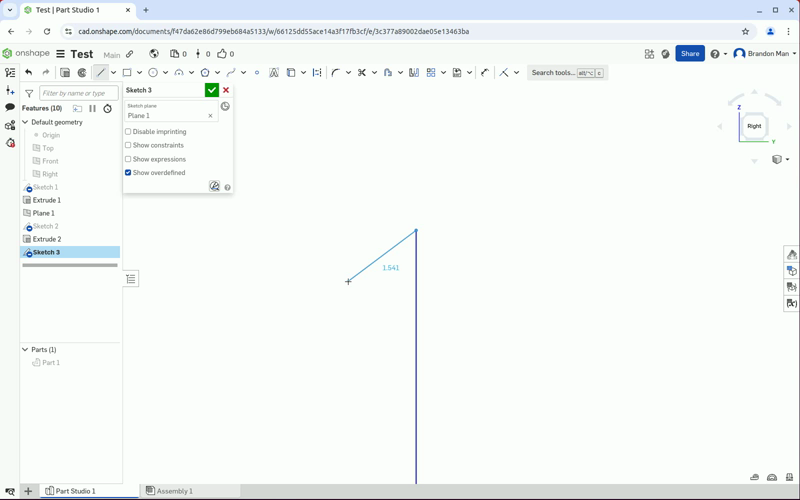
click(348, 281)
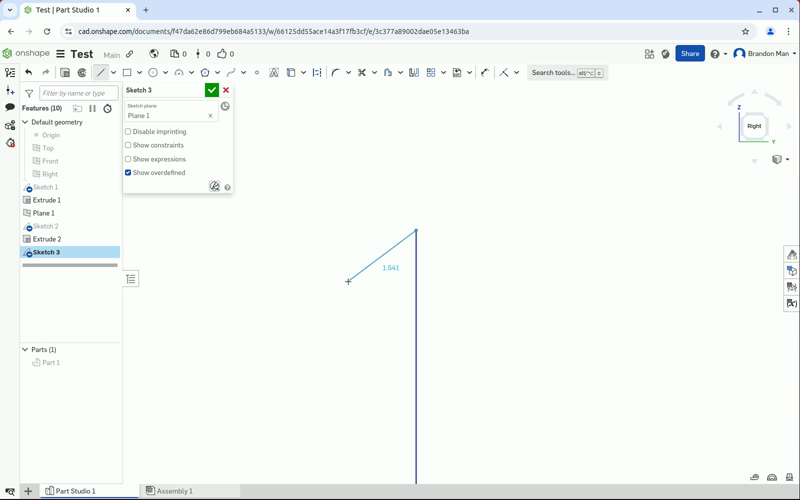
scroll(-6)
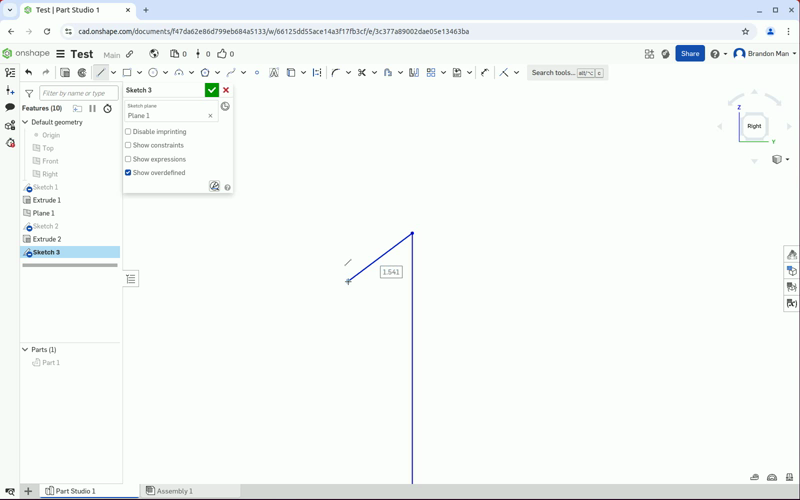
scroll(-6)
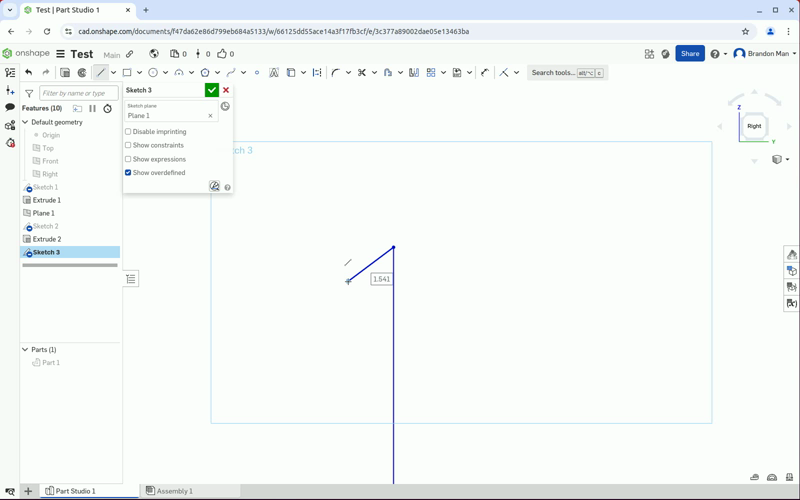
scroll(-6)
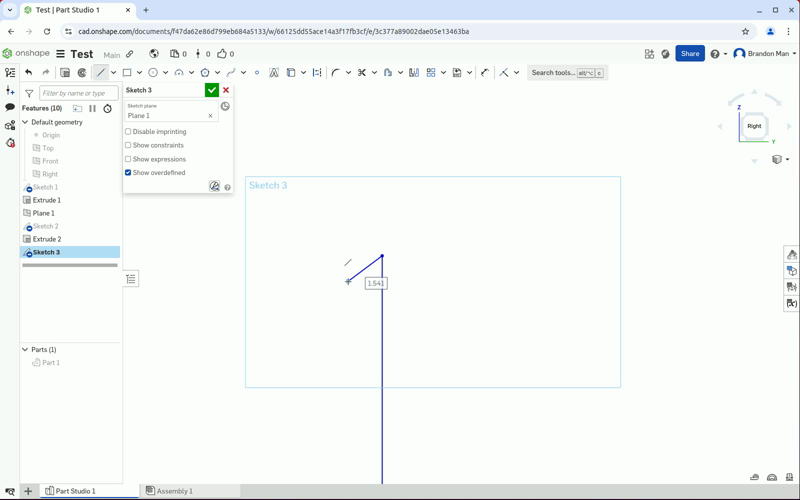
scroll(-6)
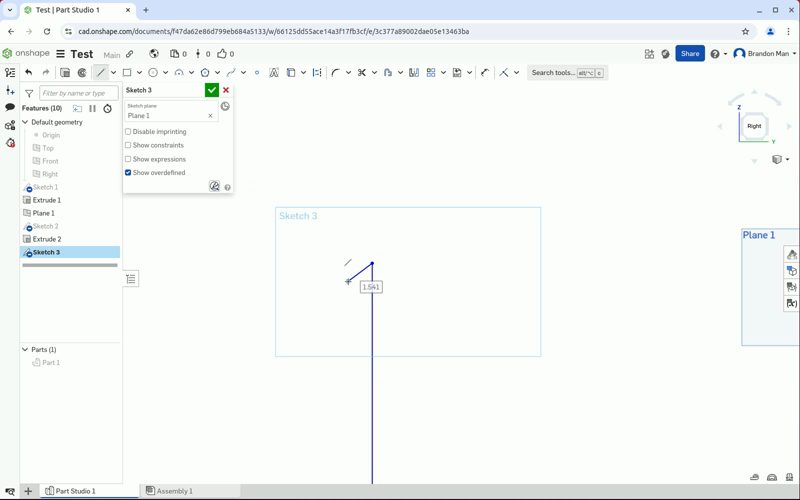
scroll(-6)
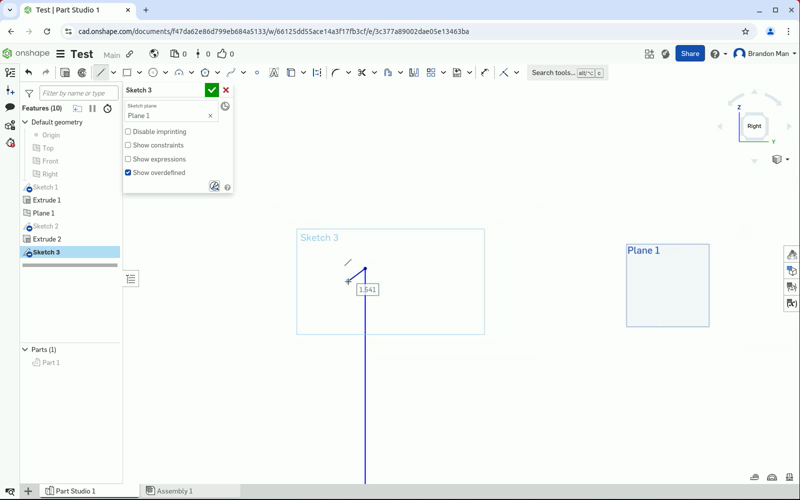
scroll(-6)
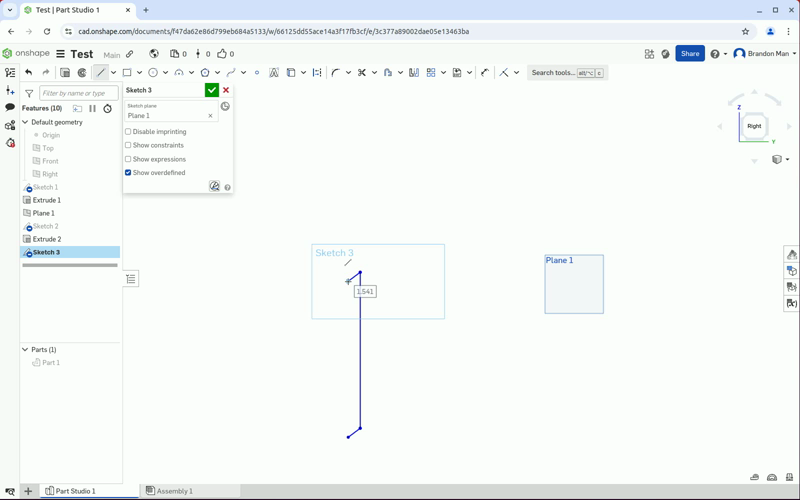
scroll(-6)
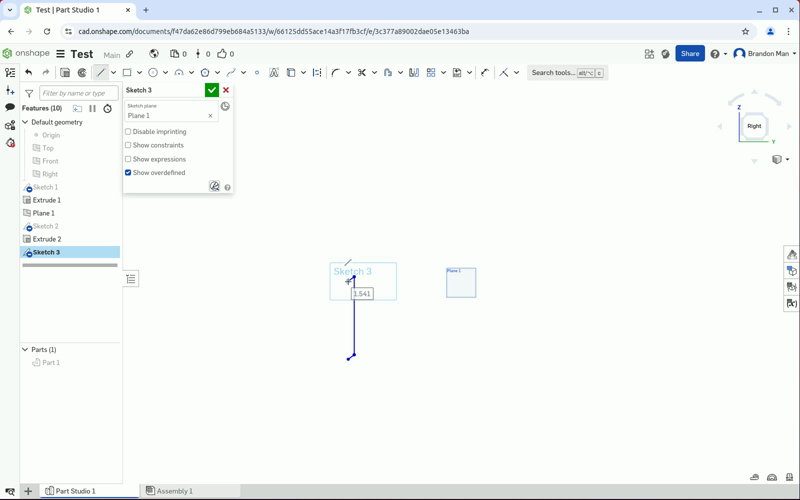
key_up(shift)
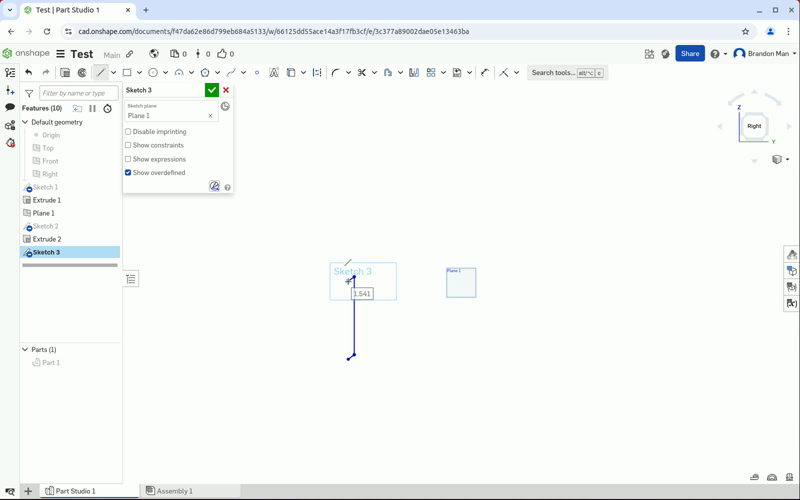
key_down(shift)
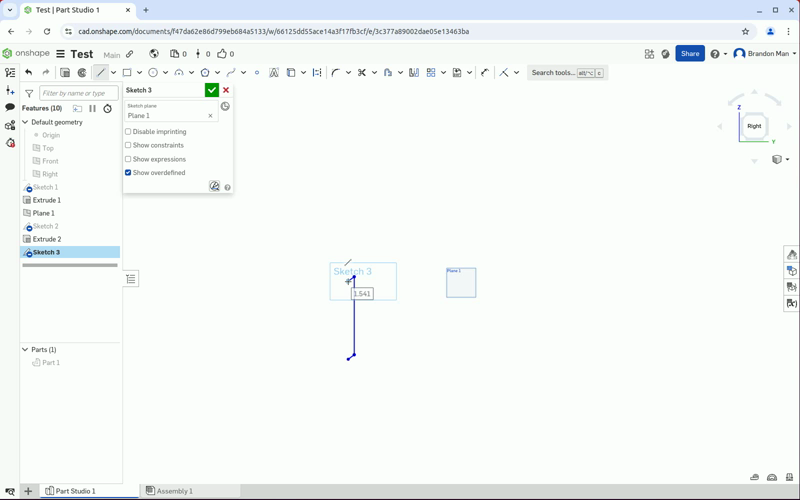
mouse_move(348, 359)
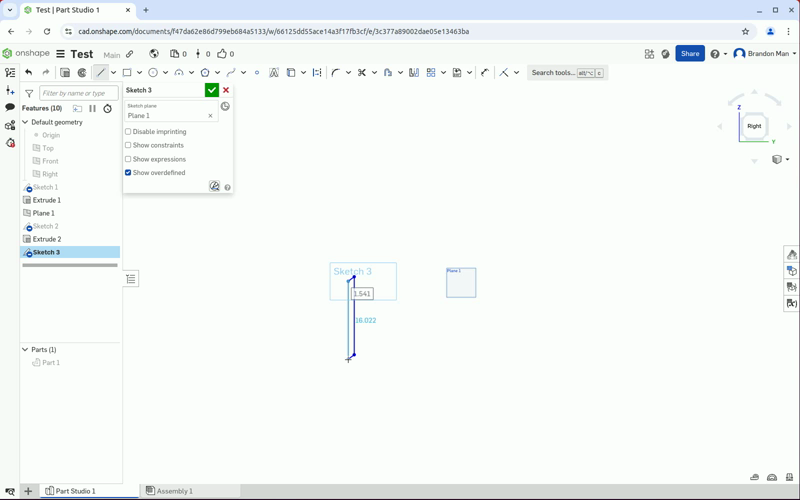
key_up(shift)
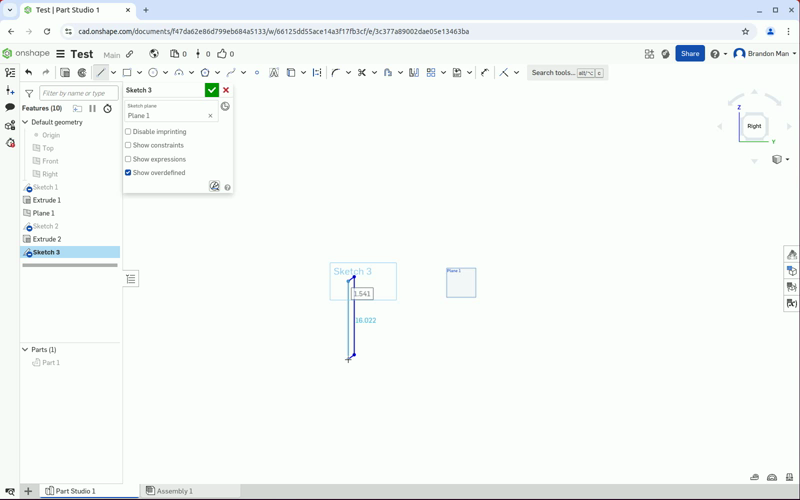
click(348, 359)
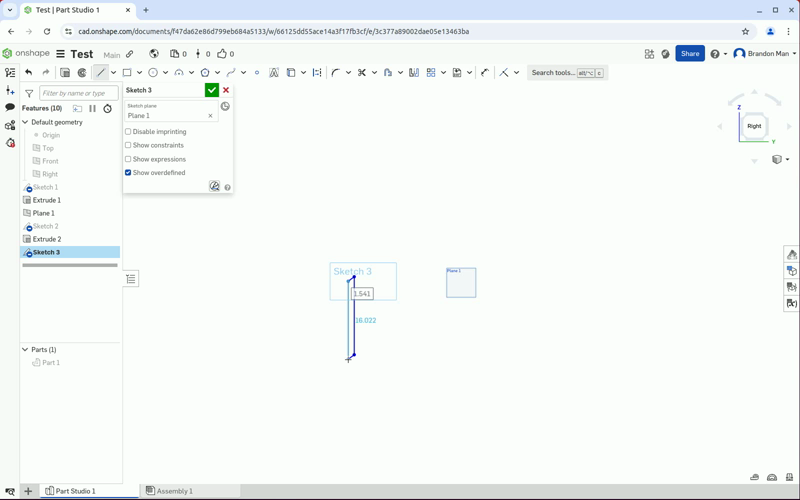
key(esc)
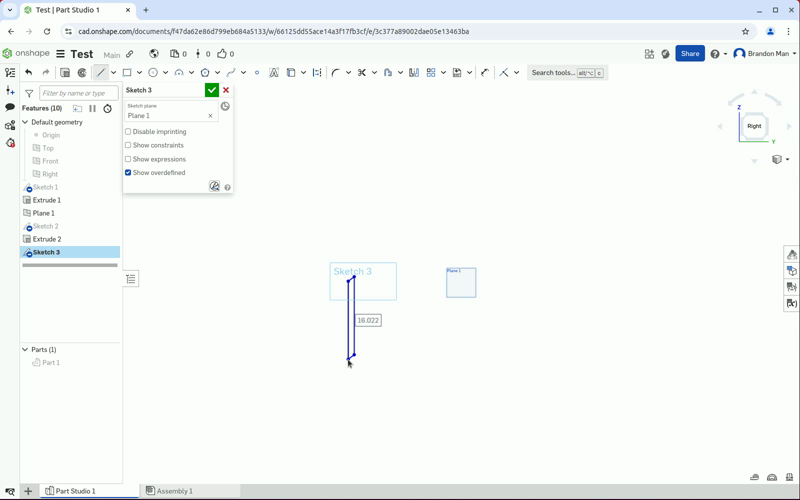
mouse_move(353, 298)
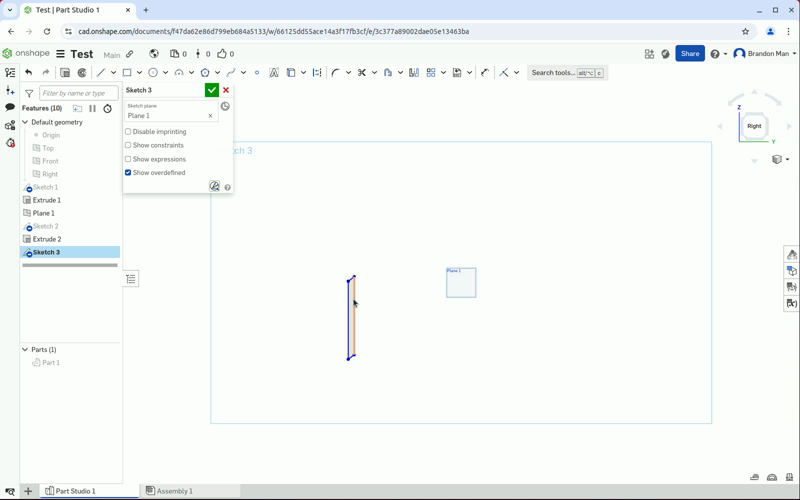
scroll(6)
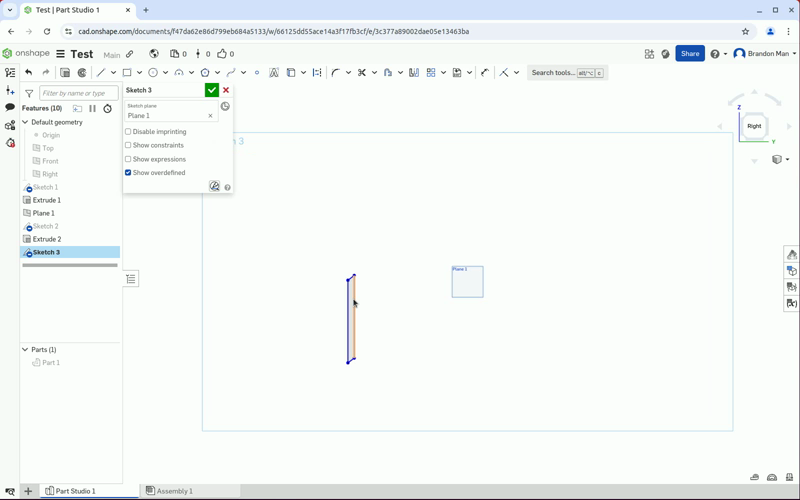
scroll(6)
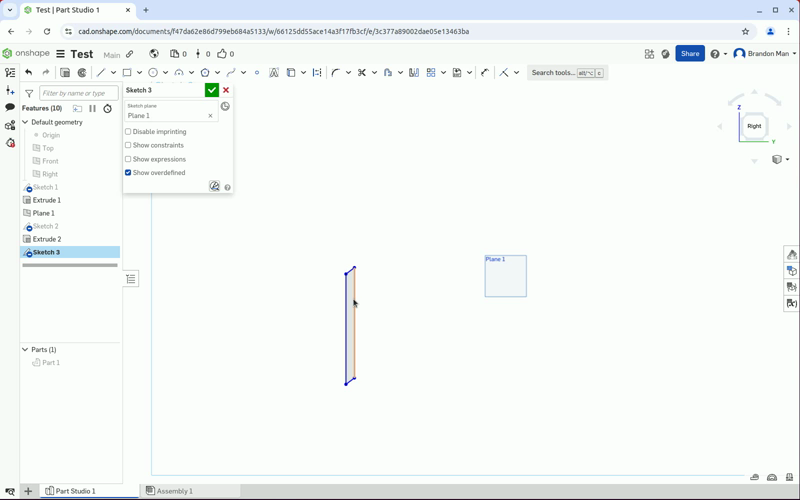
scroll(6)
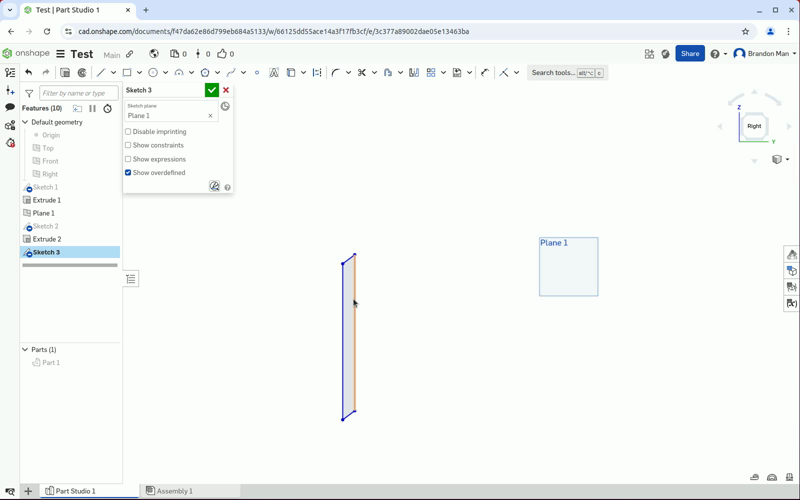
scroll(6)
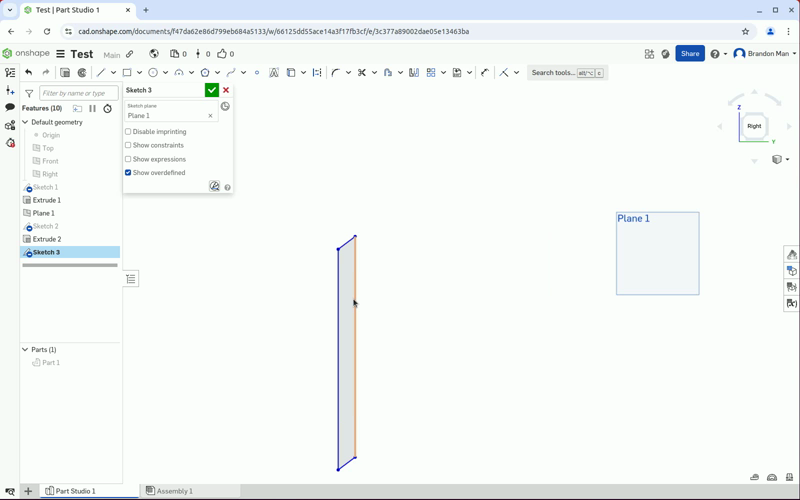
scroll(6)
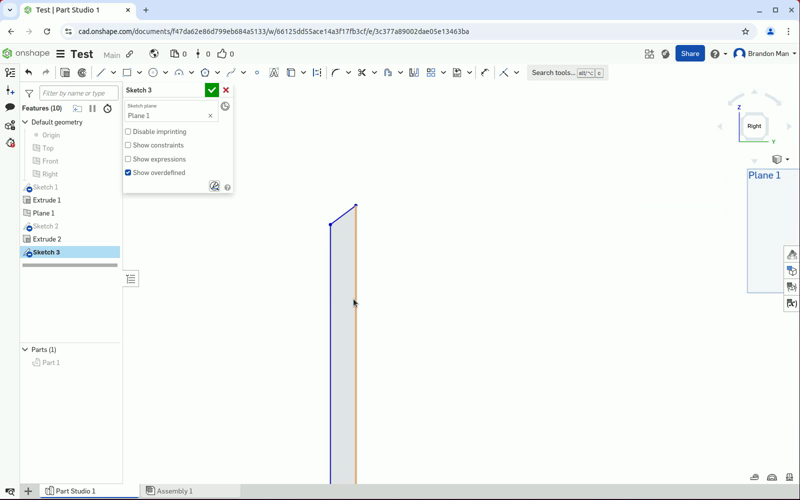
scroll(6)
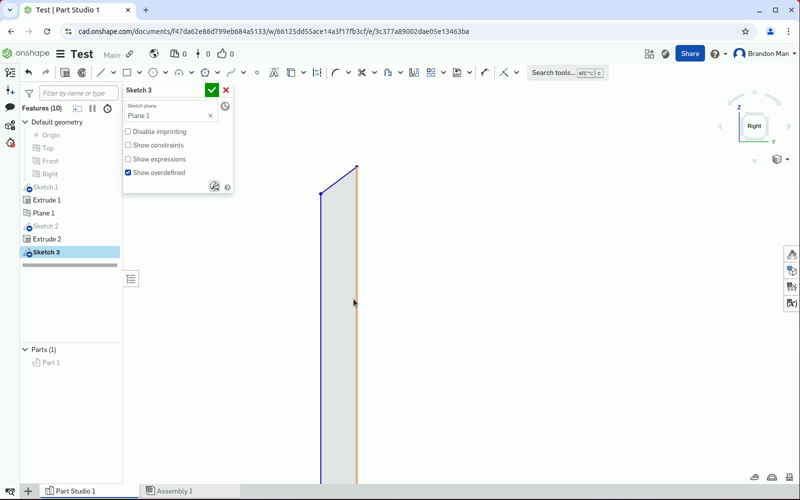
scroll(6)
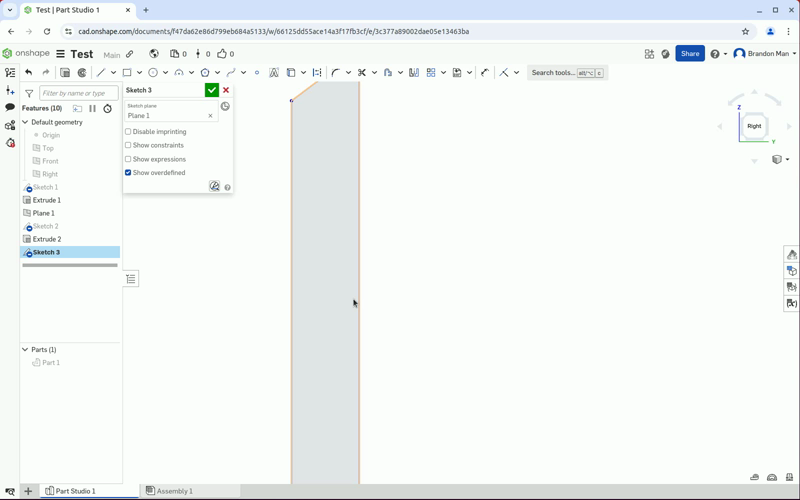
click(353, 298)
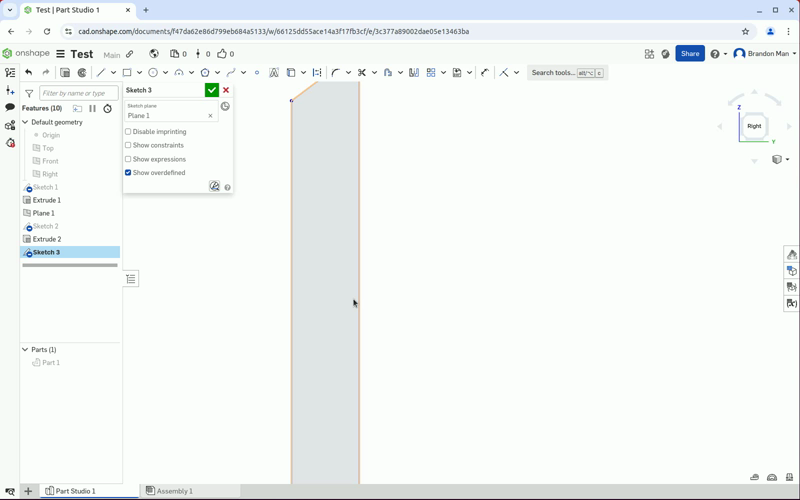
scroll(-6)
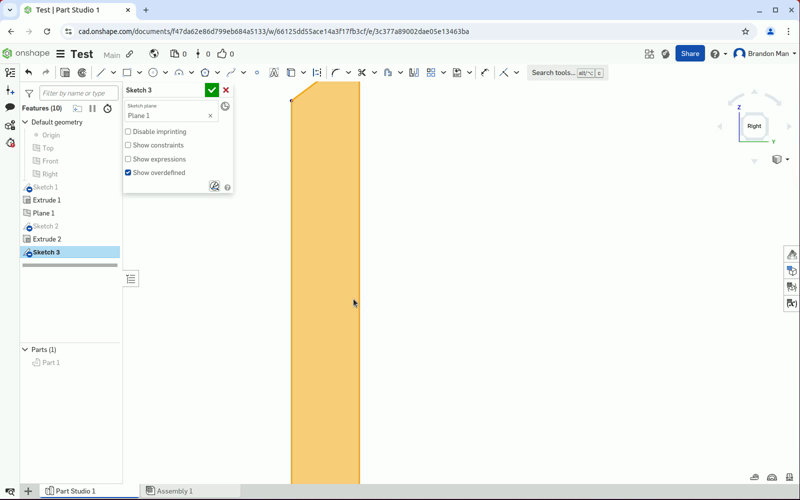
scroll(-6)
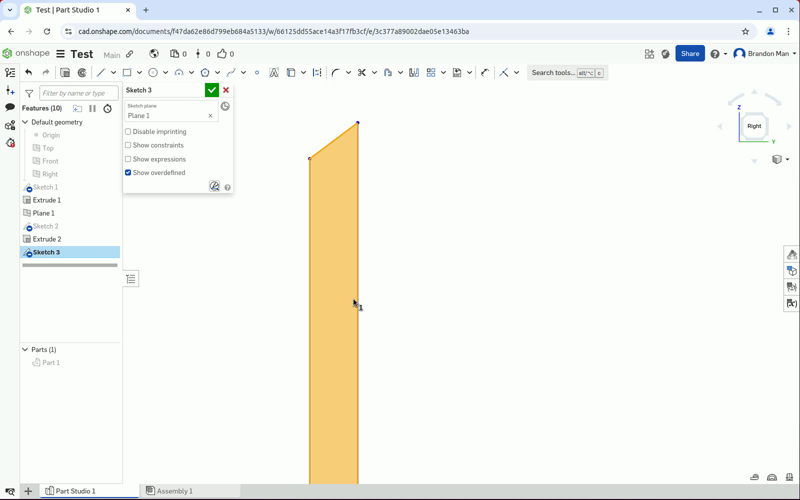
scroll(-6)
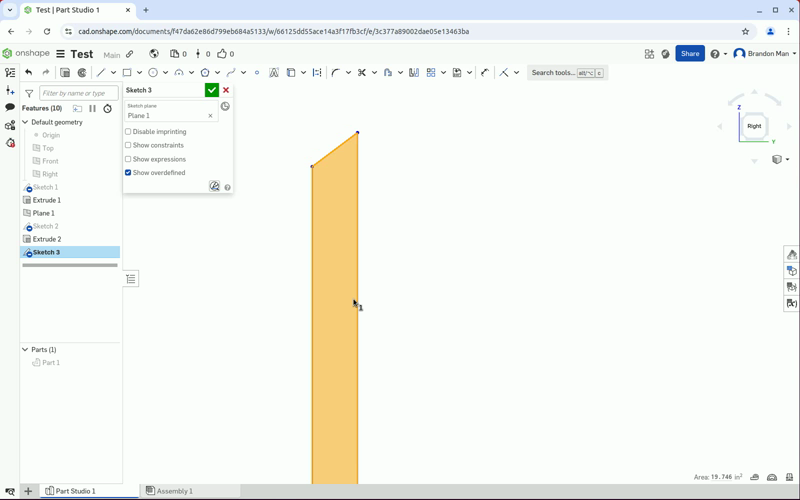
scroll(-6)
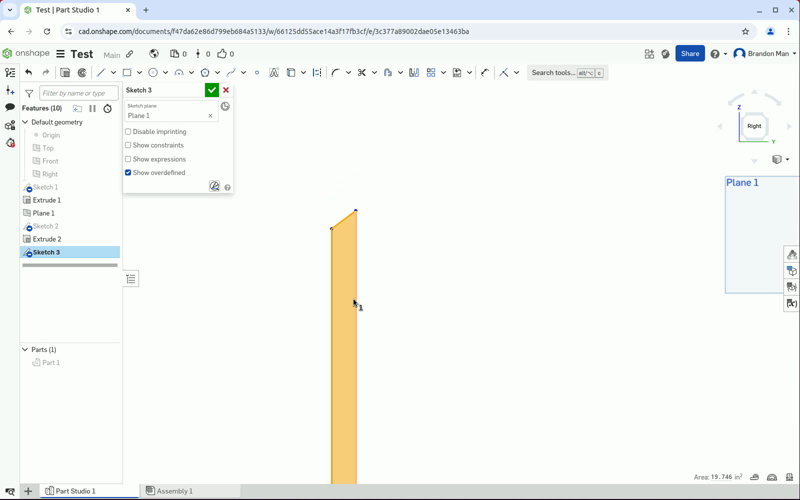
scroll(-6)
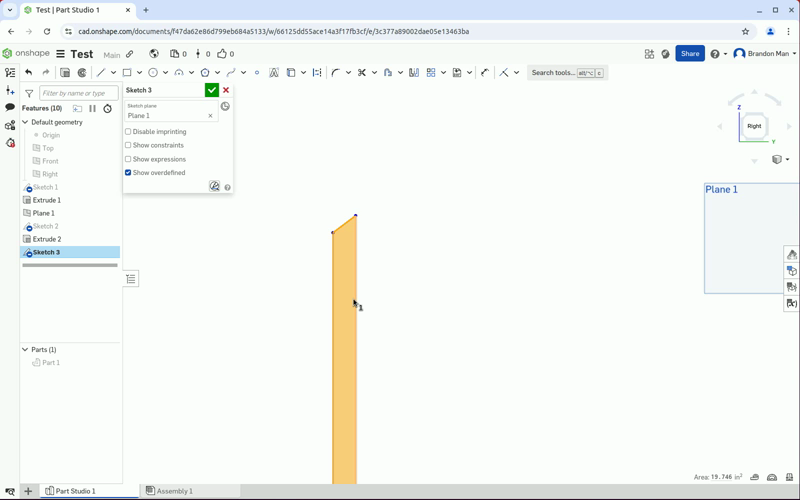
scroll(-6)
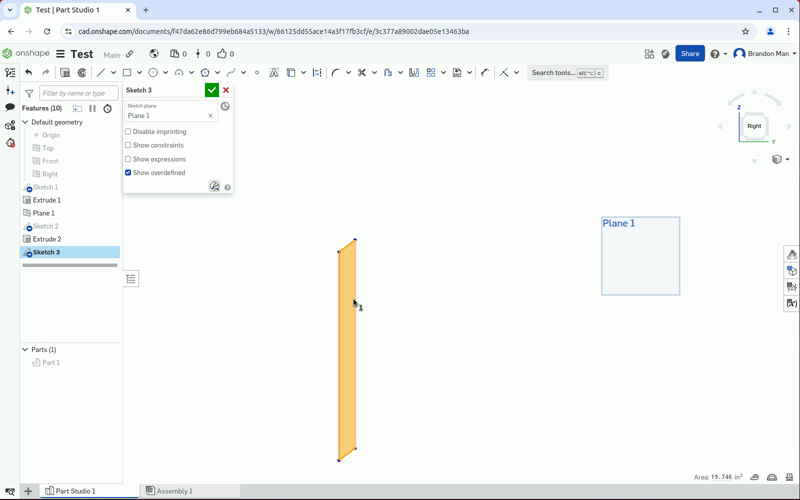
scroll(-6)
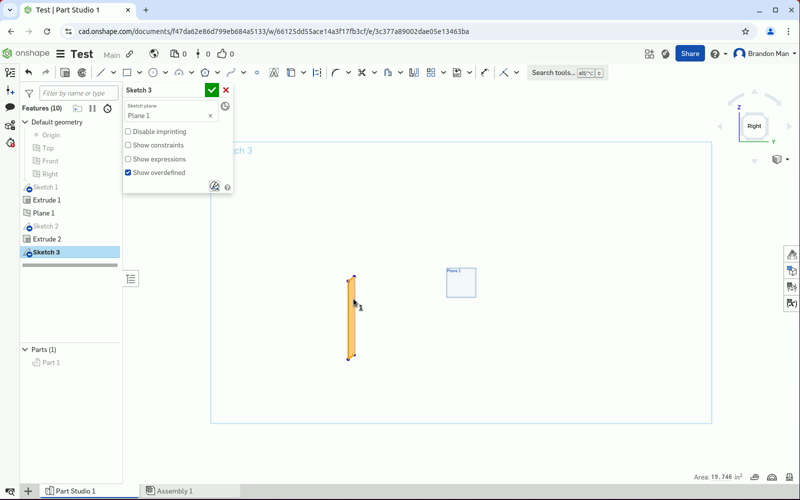
mouse_move(73, 352)
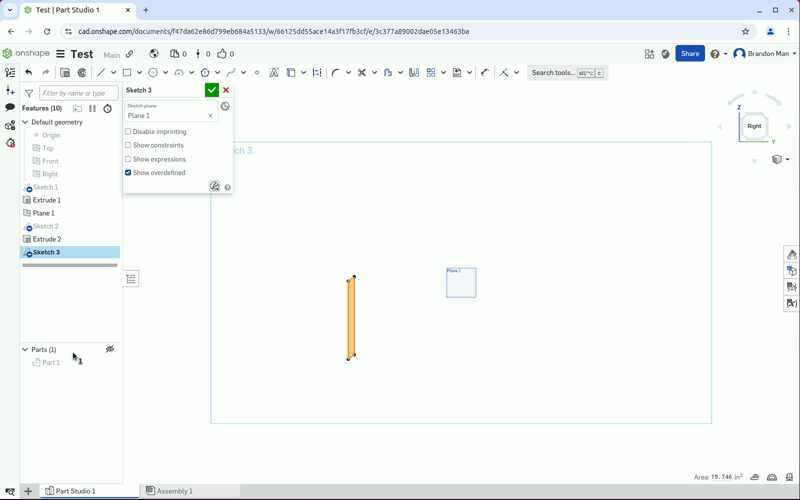
key(shift+y)
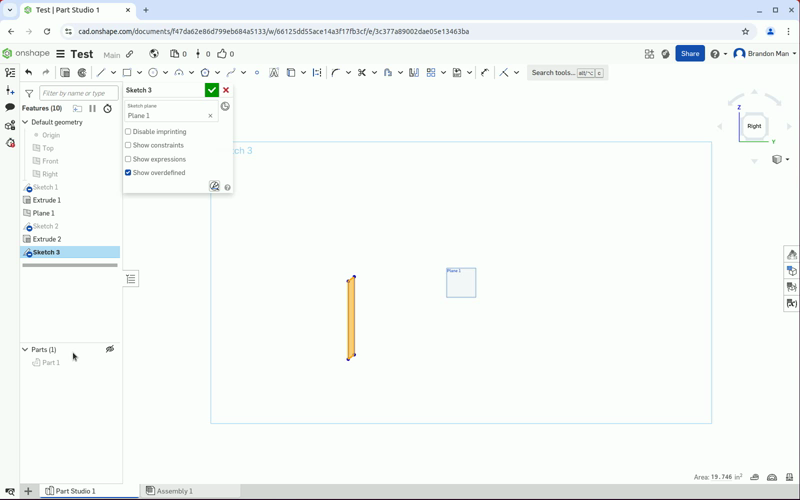
key(shift+e)
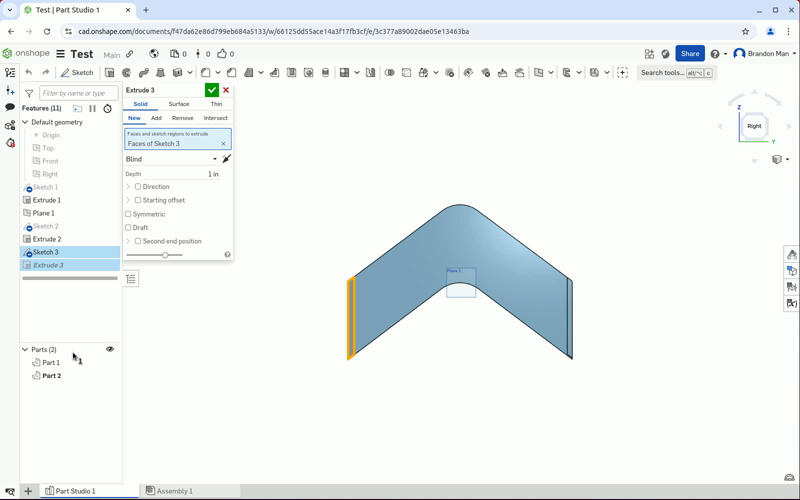
mouse_move(143, 106)
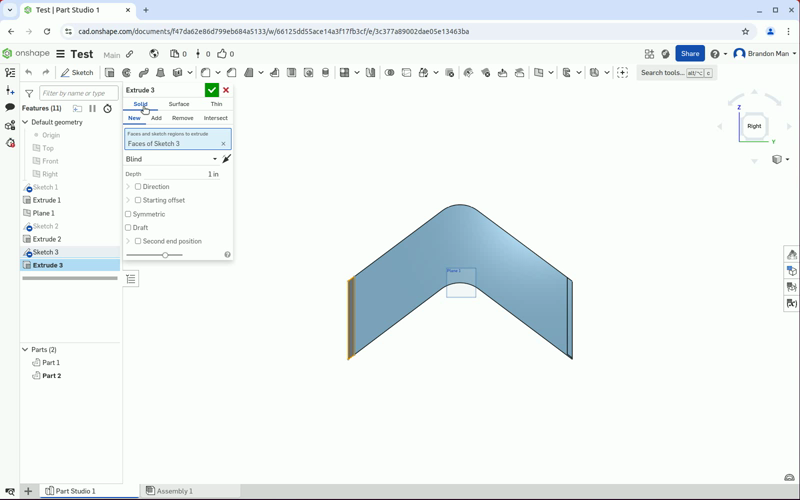
click(143, 106)
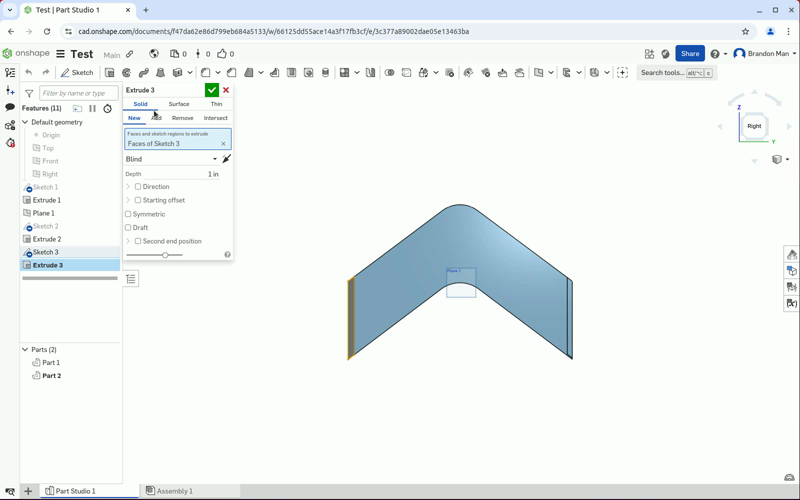
mouse_move(186, 120)
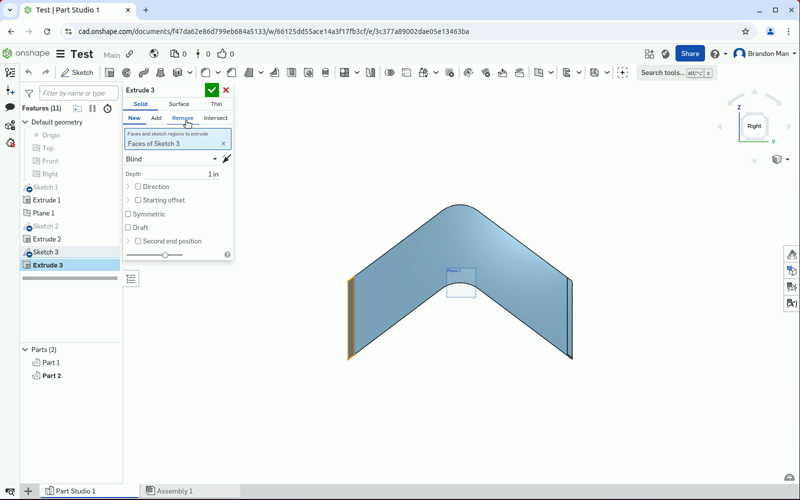
click(186, 120)
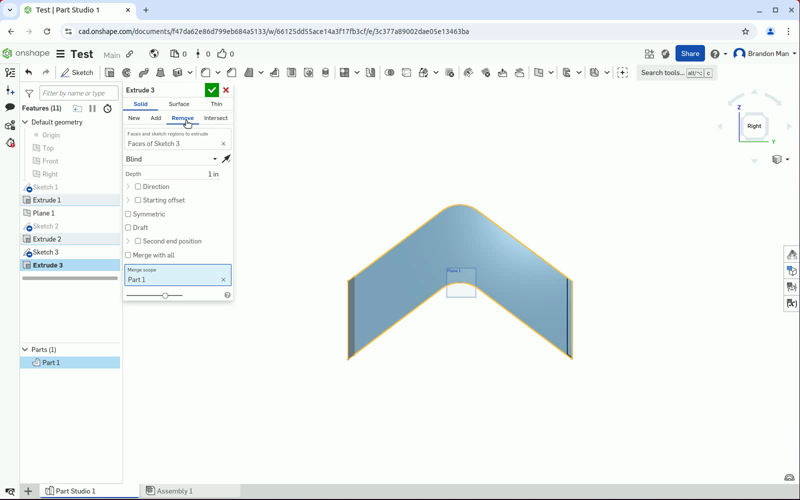
key(tab, 4)
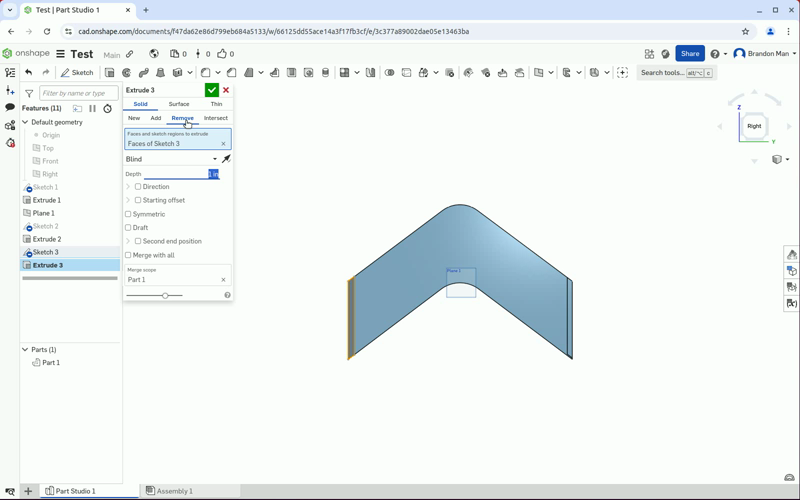
text(3.611)
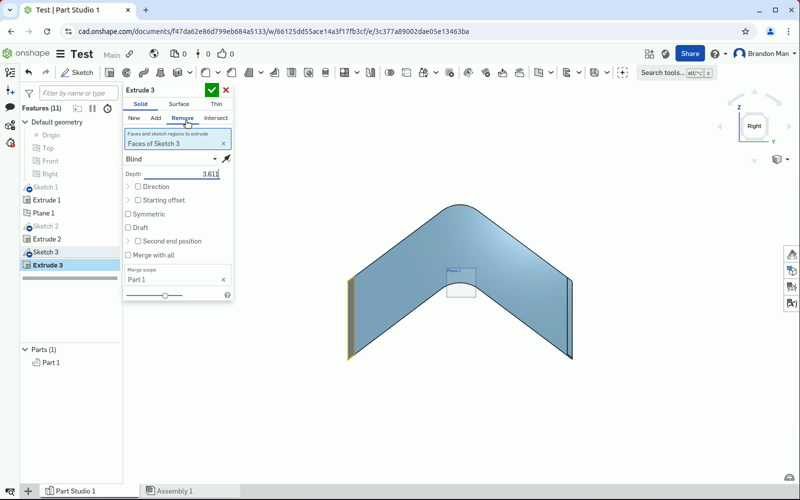
key(tab, 6)
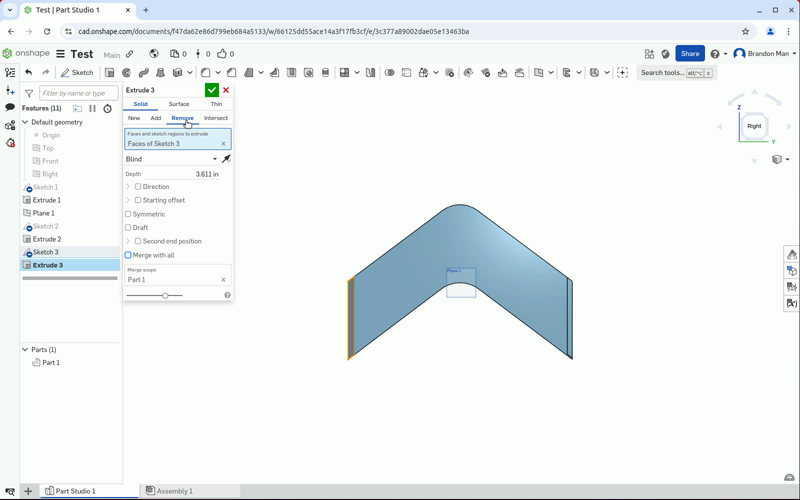
key(space)
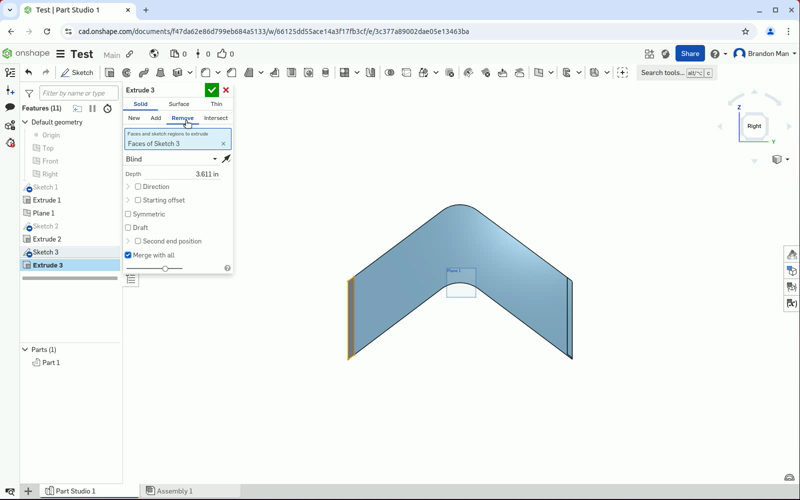
key(enter)
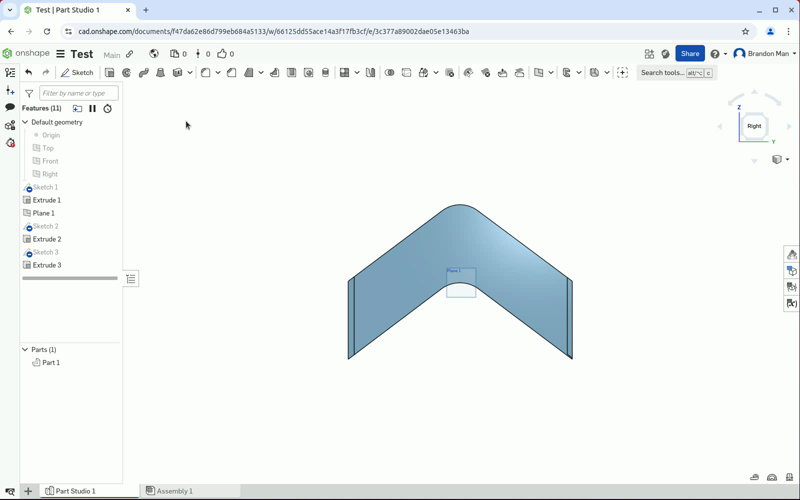
key(shift+h)
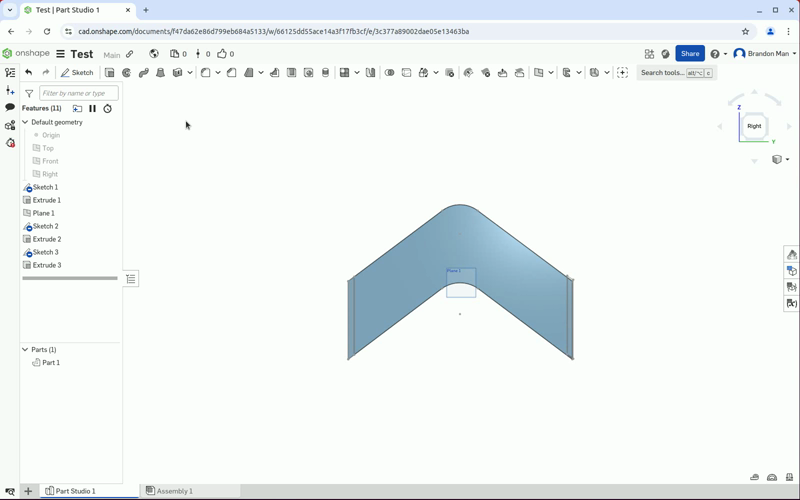
key(shift+h)
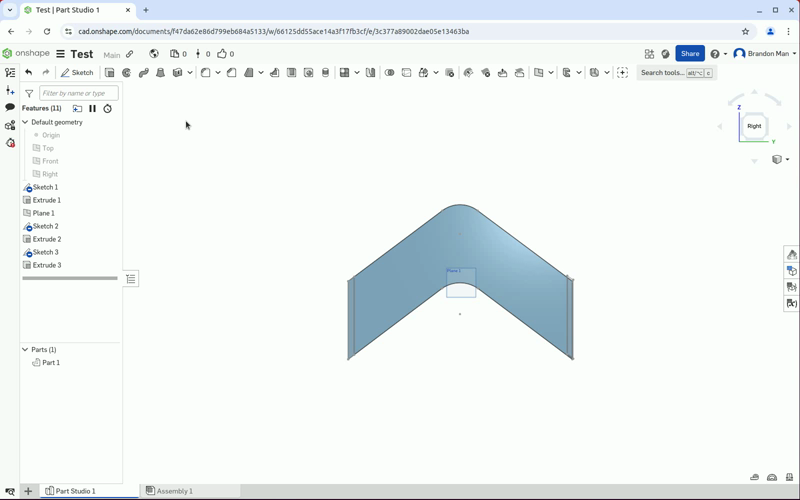
key(shift+7)
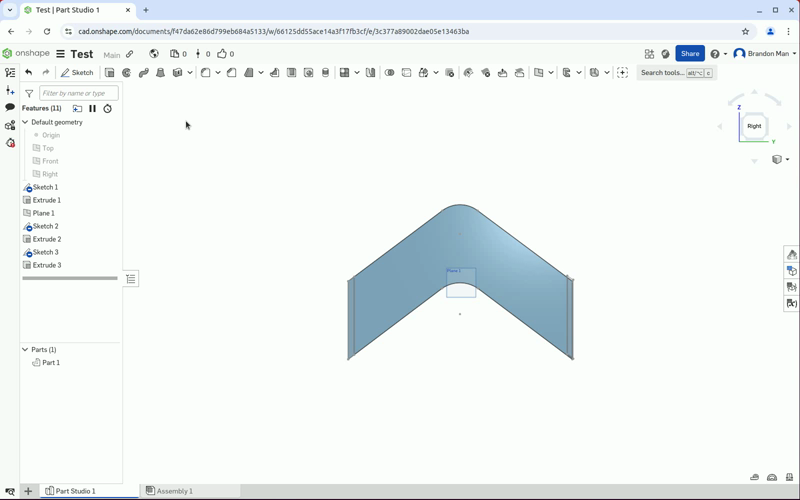
key(right, 2)
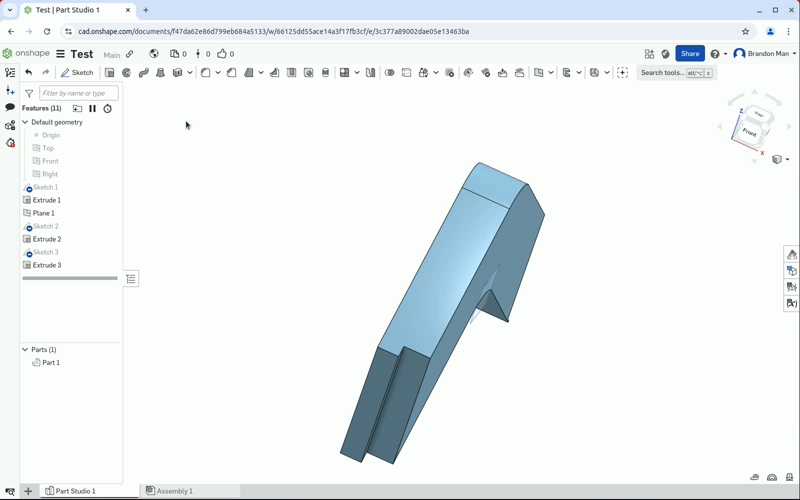
key(down, 2)
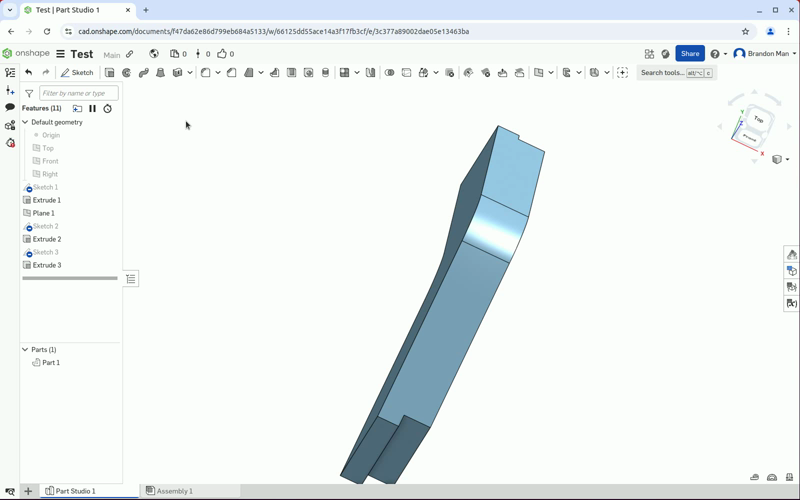
key(up, 2)
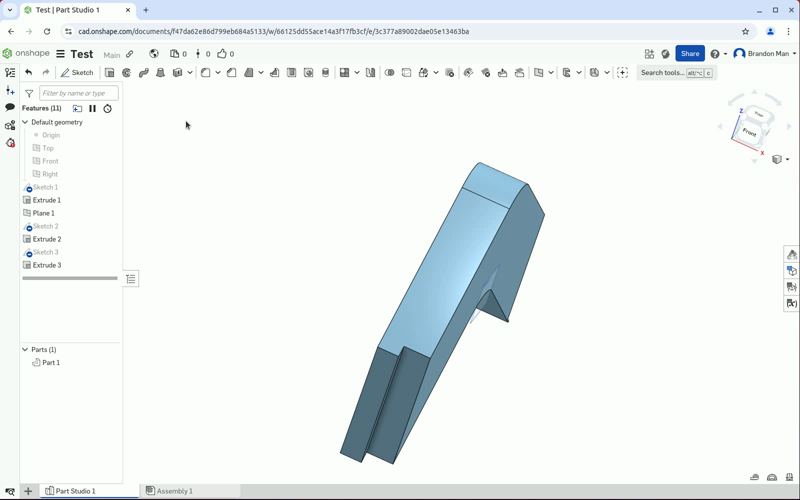
key(left, 2)
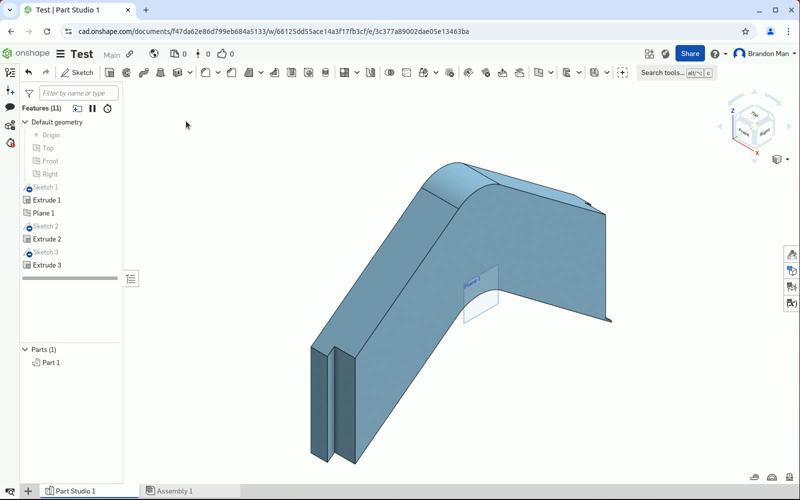
mouse_move(73, 189)
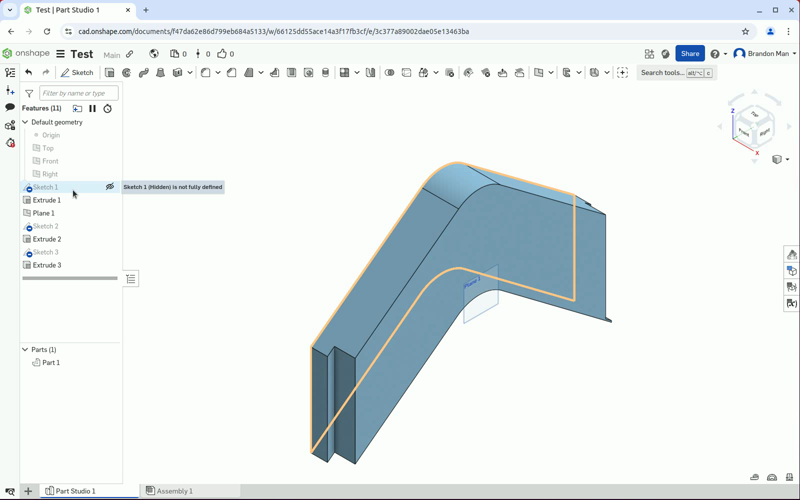
click(73, 189)